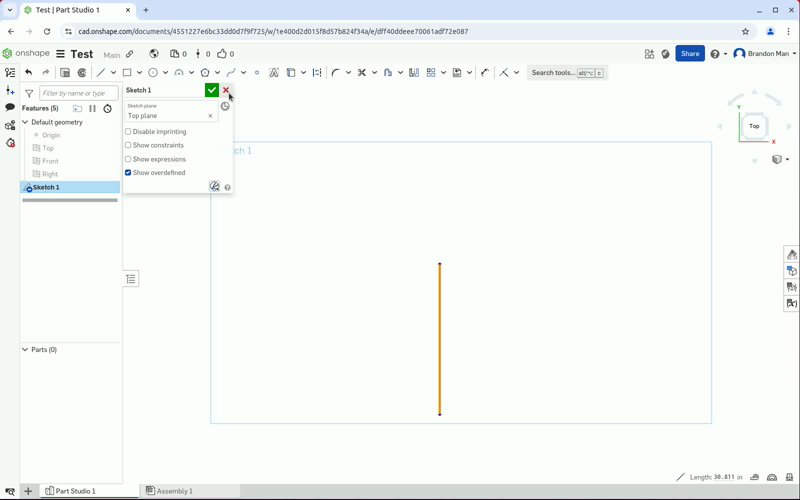
key(shift+h)
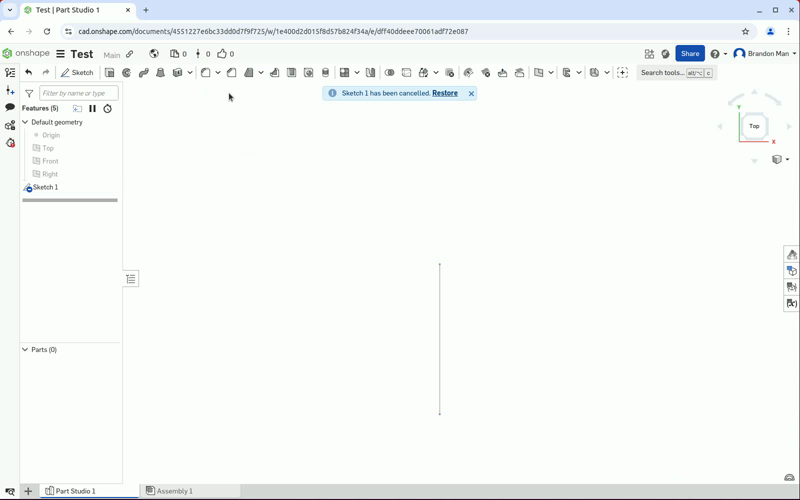
key(shift+s)
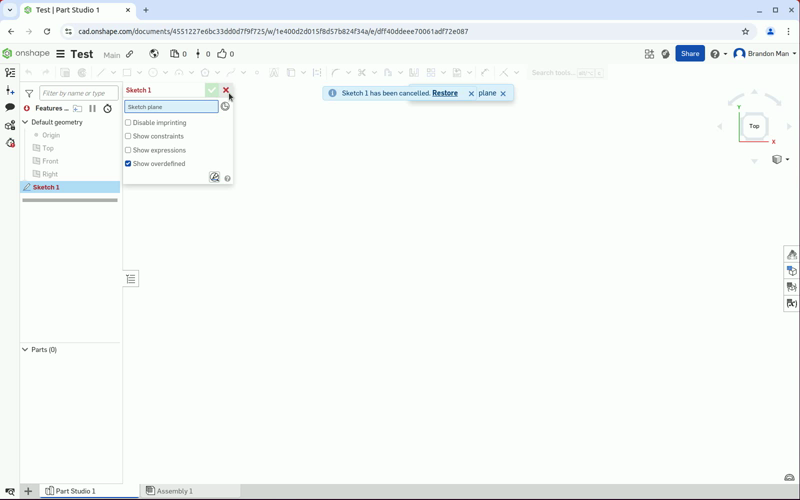
mouse_move(73, 150)
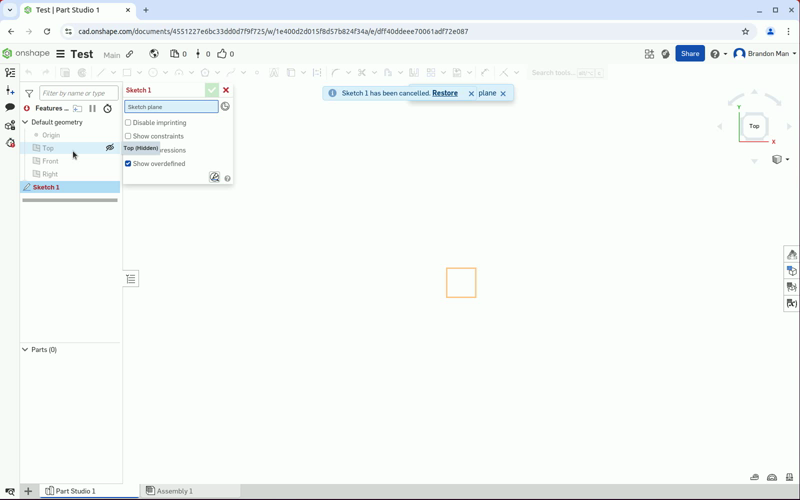
click(73, 150)
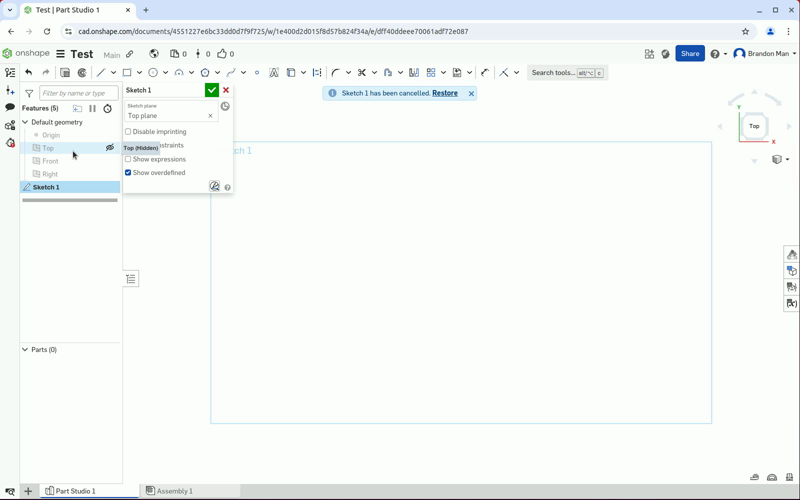
mouse_move(73, 352)
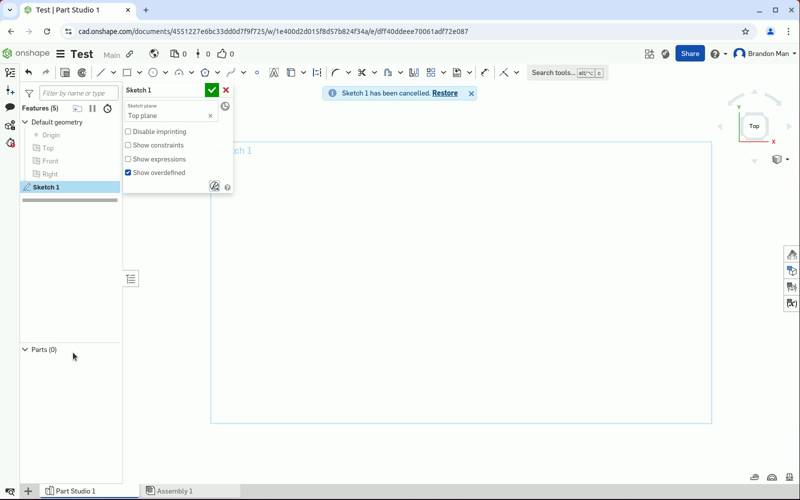
key(y)
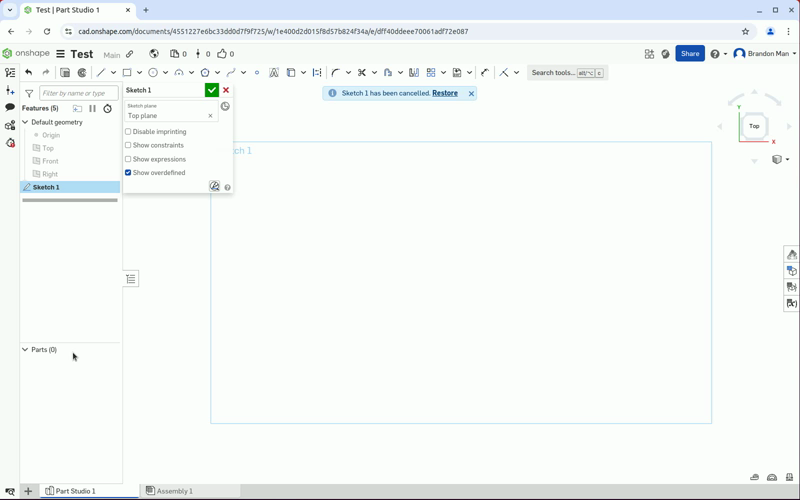
key(l)
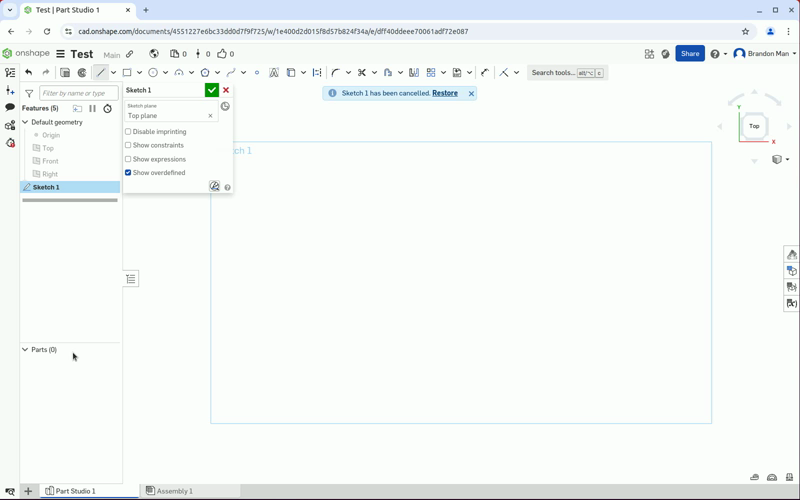
key_down(shift)
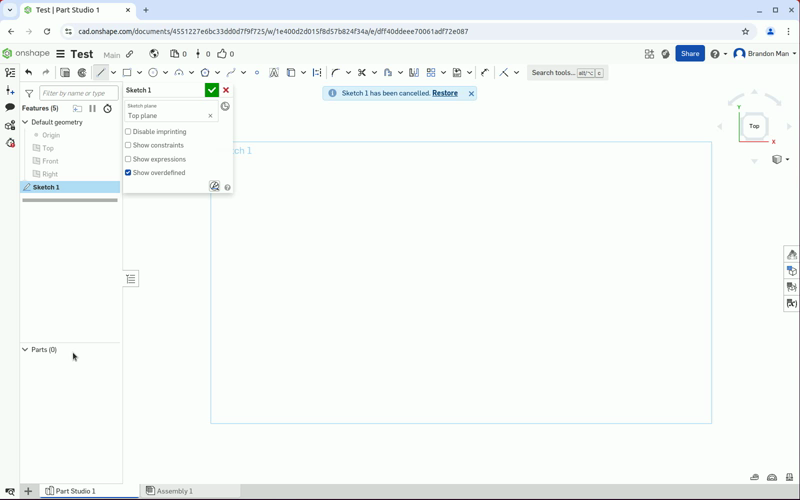
mouse_move(460, 357)
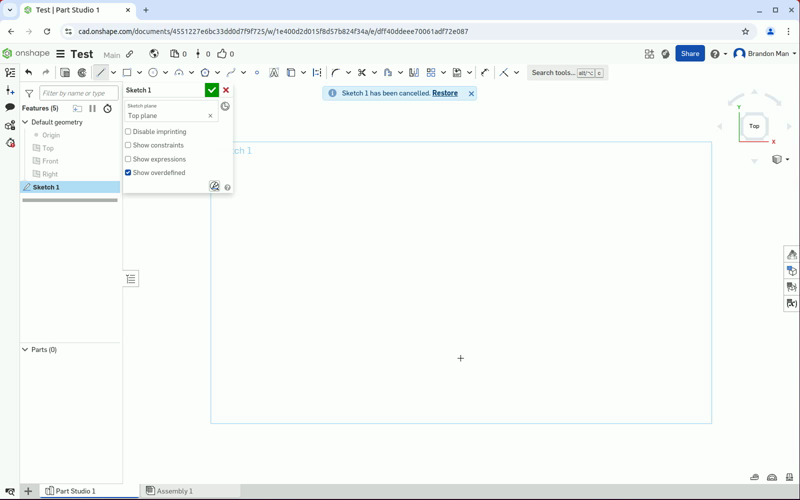
click(460, 357)
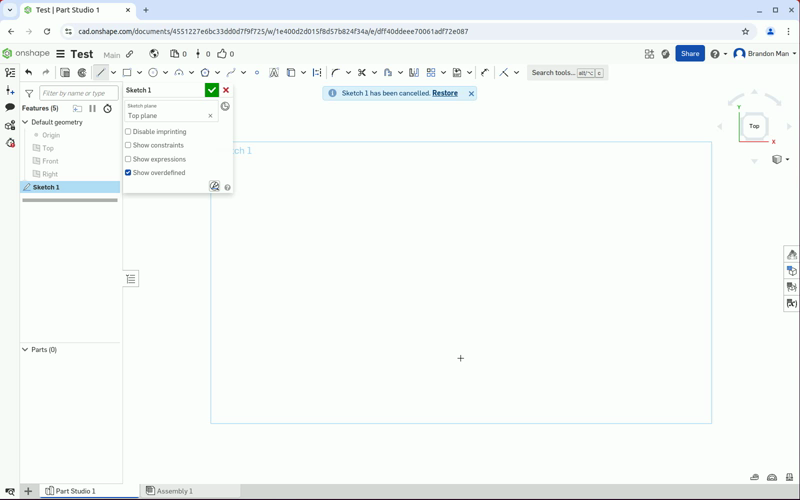
key_up(shift)
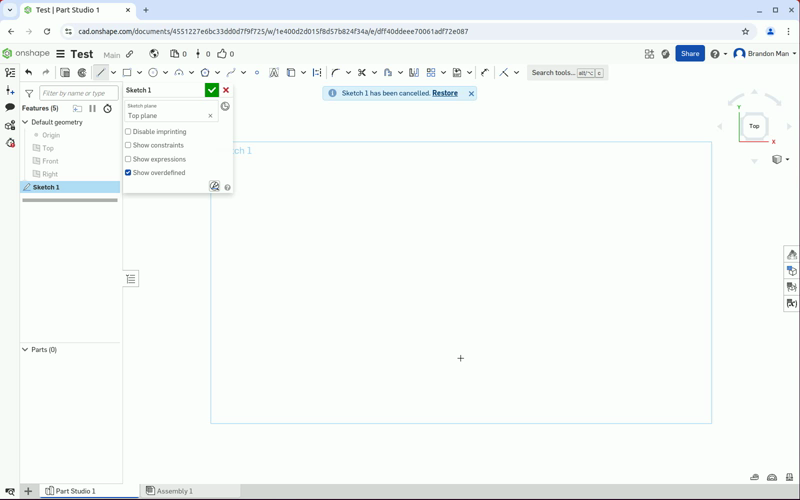
key_down(shift)
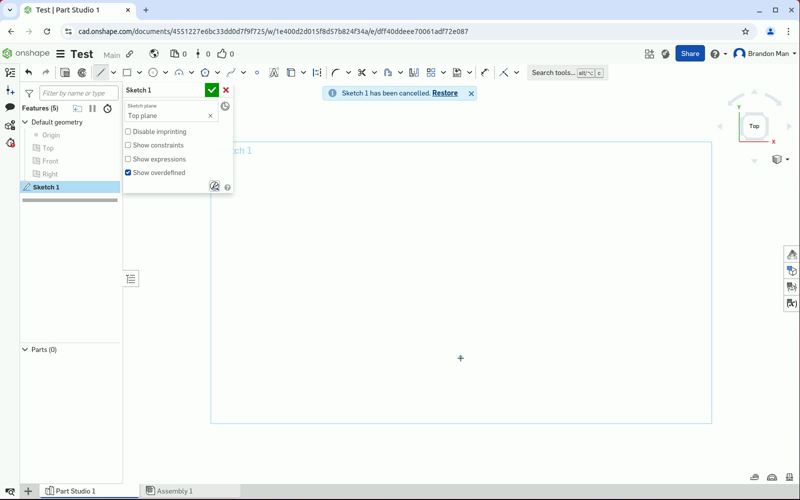
mouse_move(573, 357)
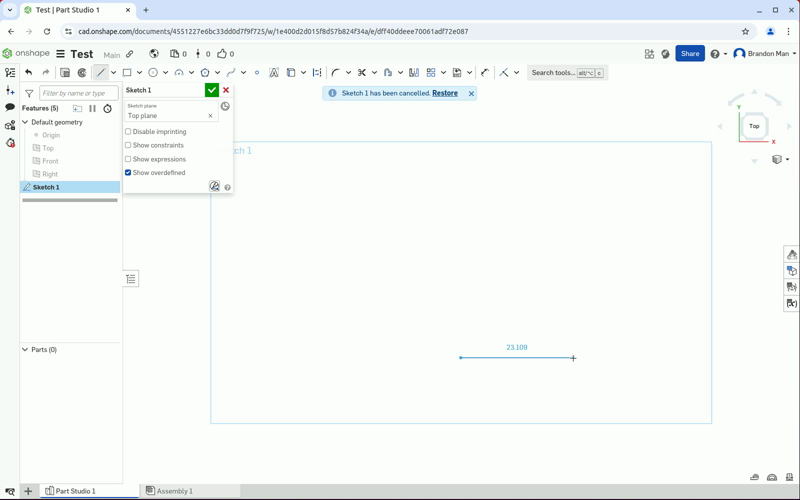
click(573, 357)
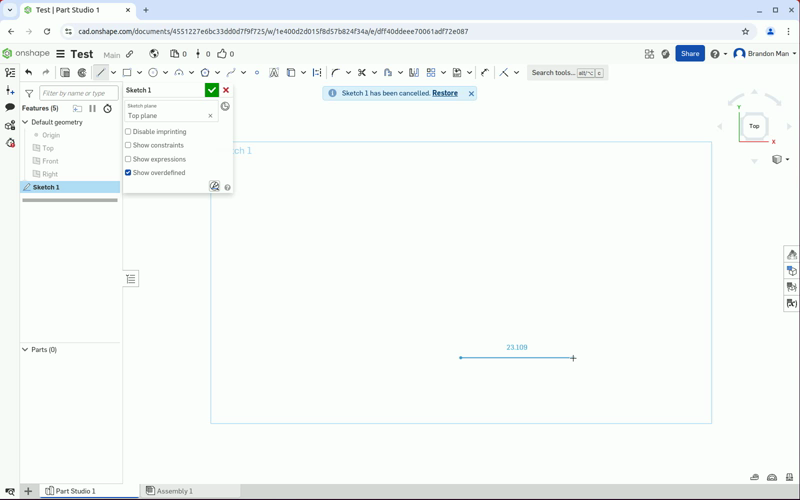
key_up(shift)
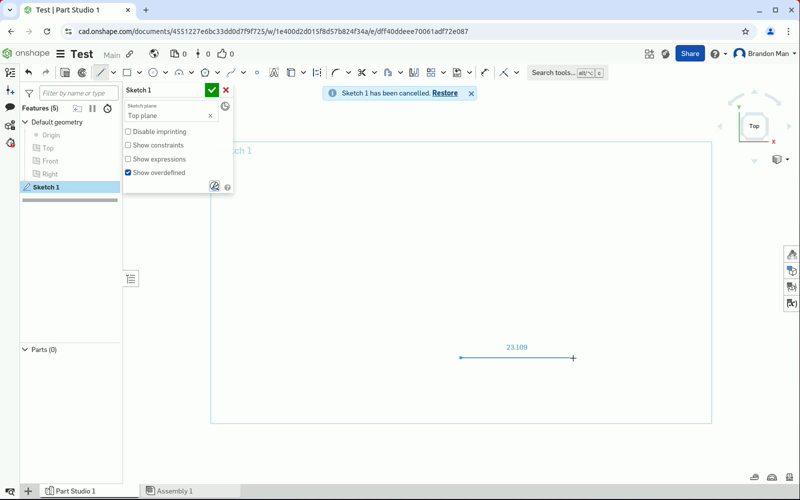
key_down(shift)
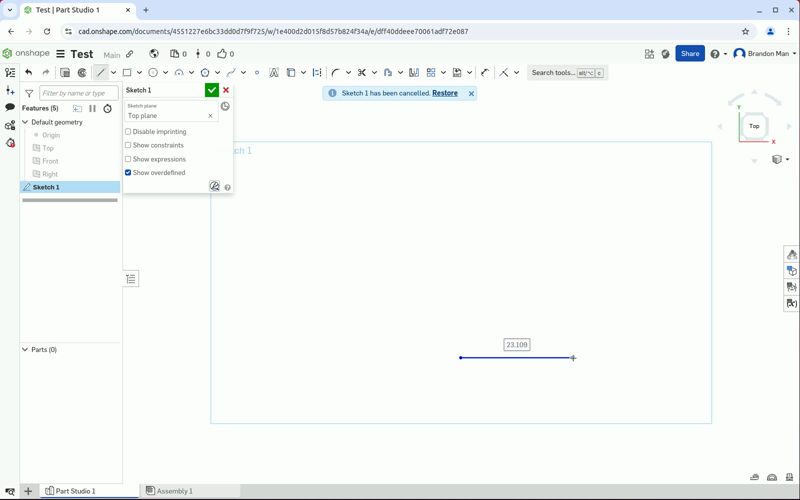
mouse_move(573, 283)
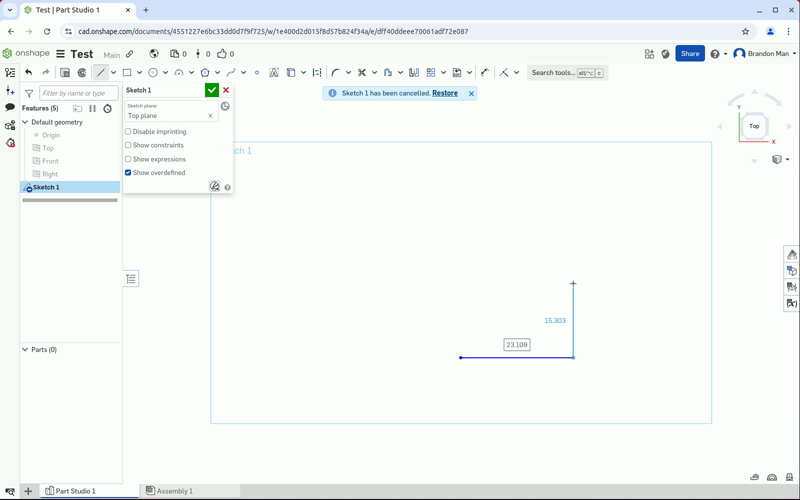
click(573, 283)
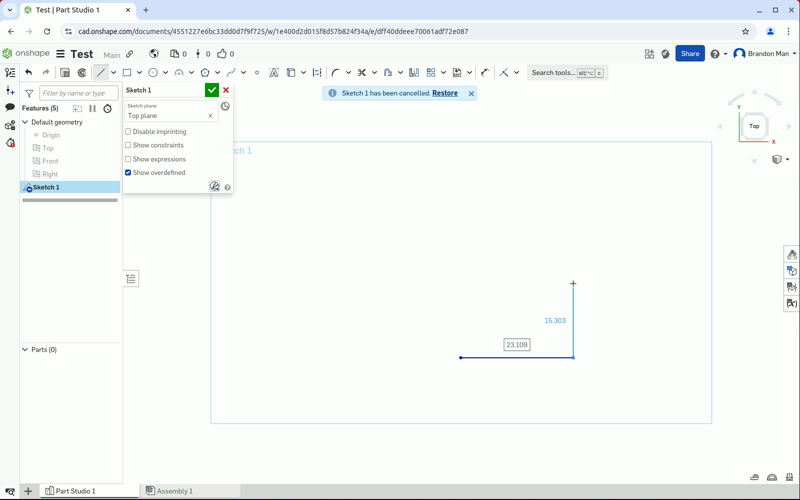
key_up(shift)
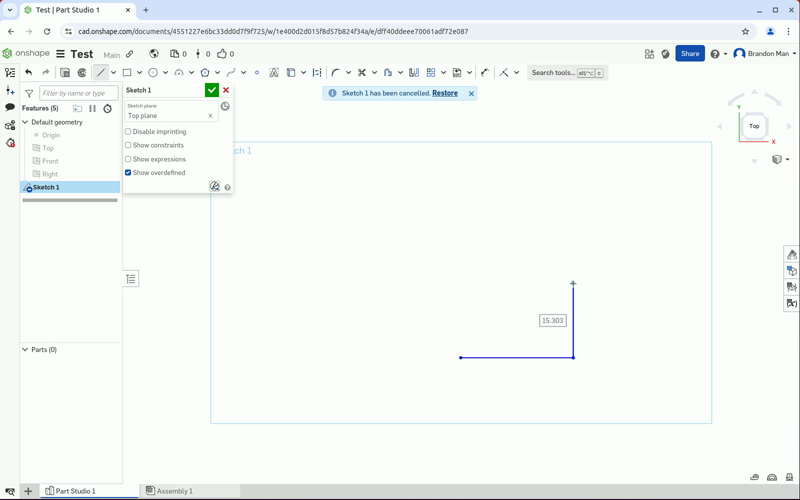
key_down(shift)
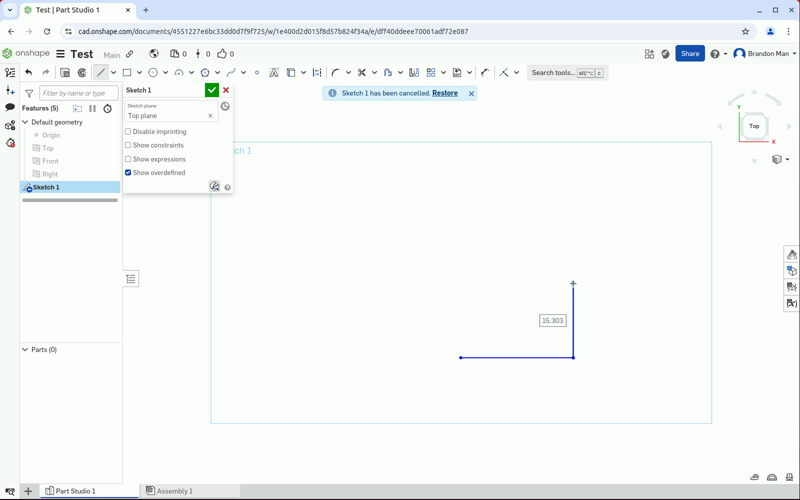
mouse_move(589, 283)
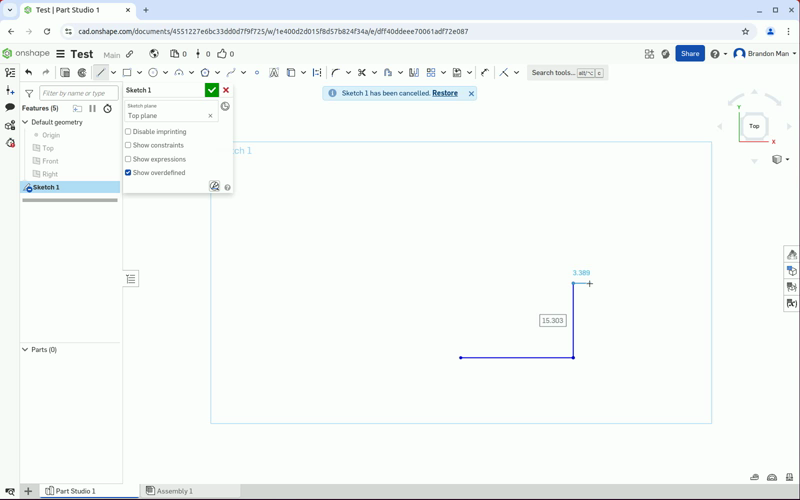
mouse_move(554, 283)
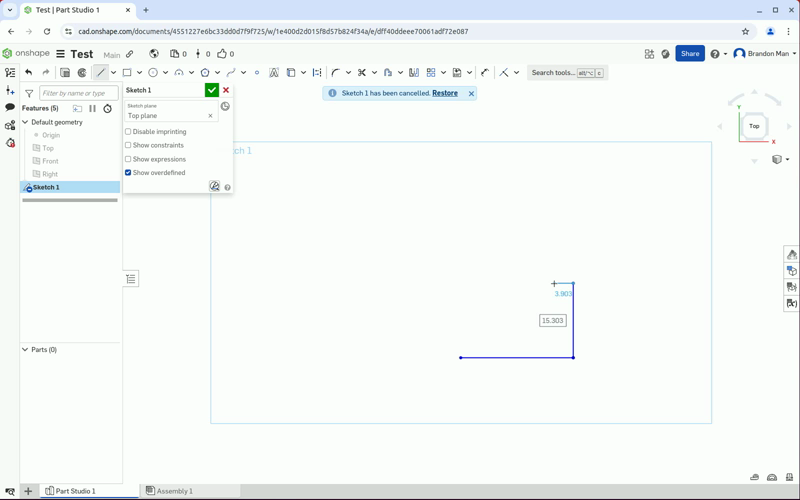
click(554, 283)
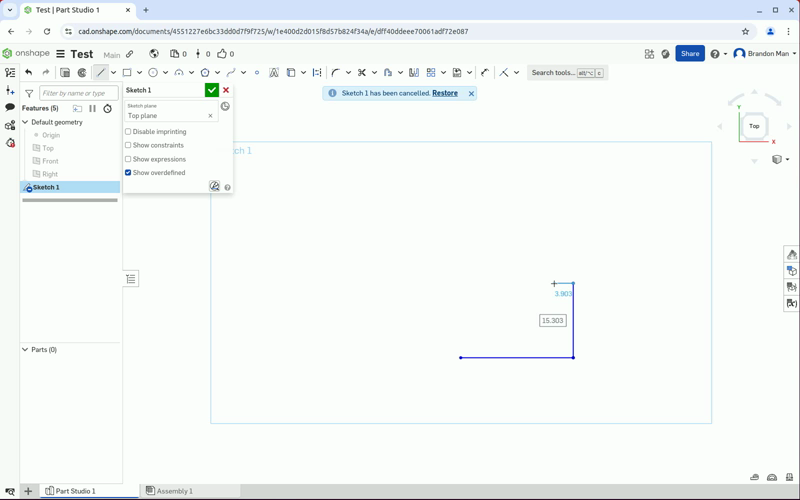
key_up(shift)
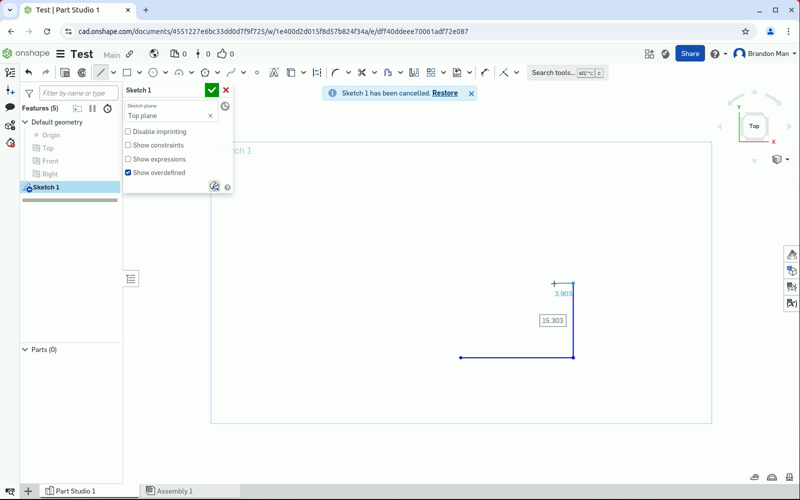
key_down(shift)
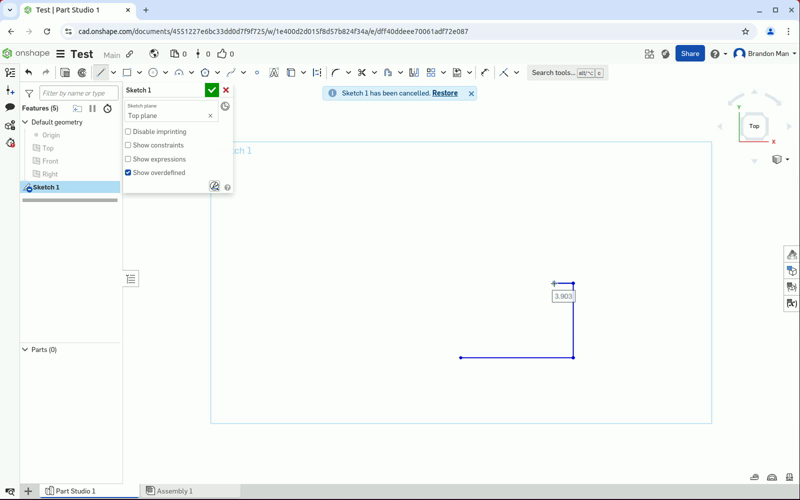
mouse_move(584, 283)
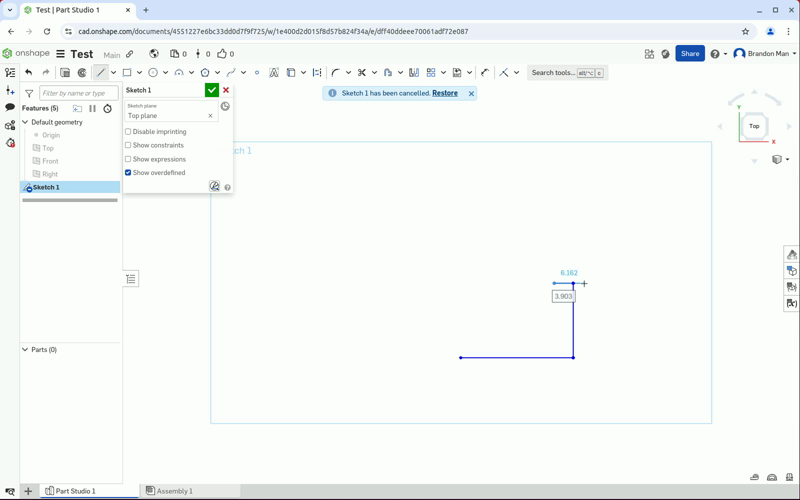
mouse_move(554, 320)
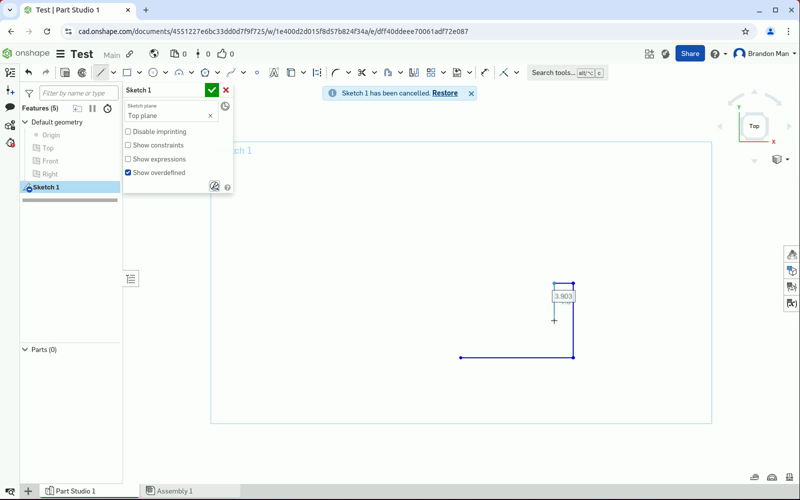
click(554, 320)
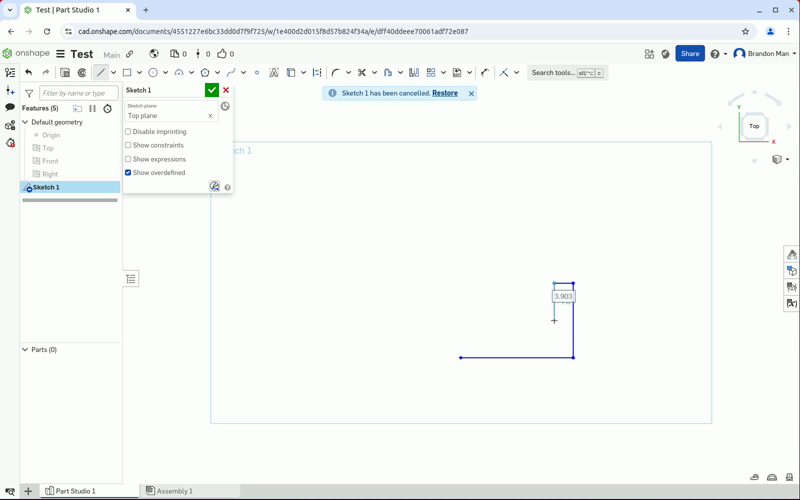
key_up(shift)
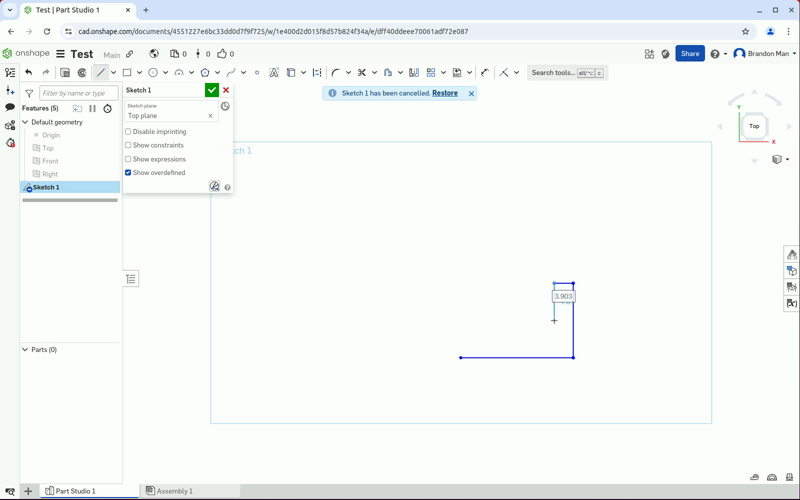
key_down(shift)
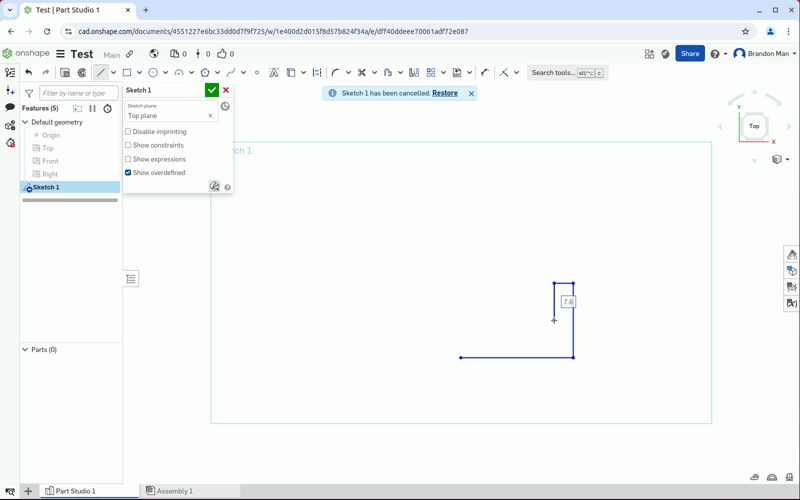
mouse_move(479, 320)
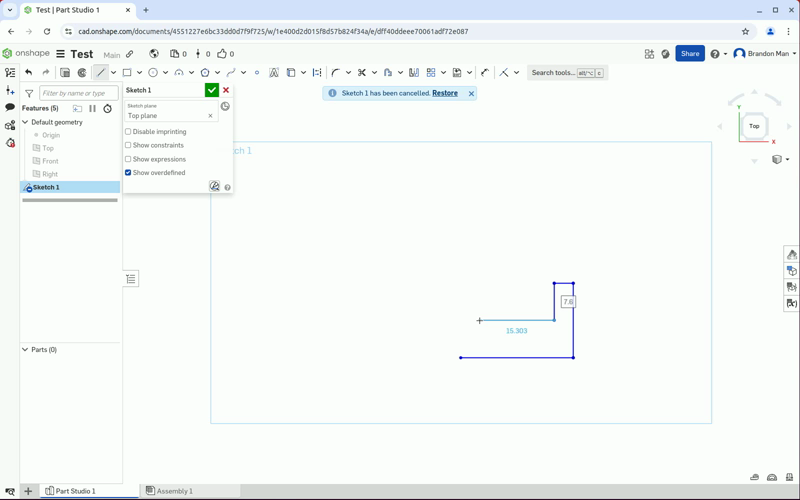
click(479, 320)
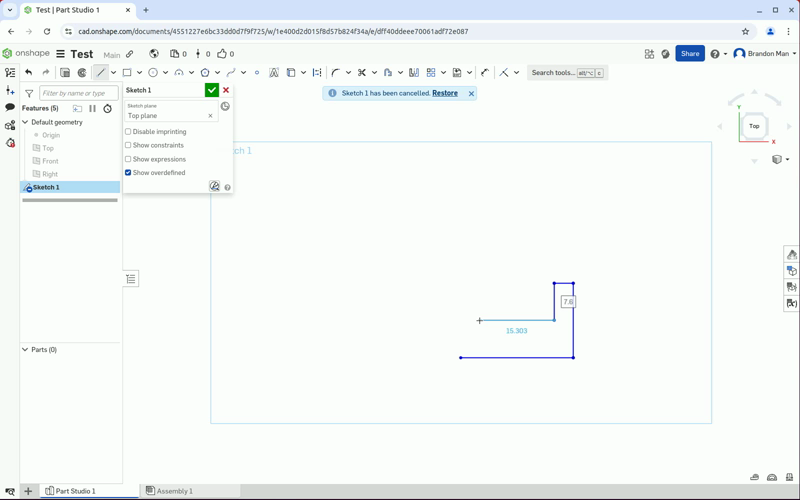
key_up(shift)
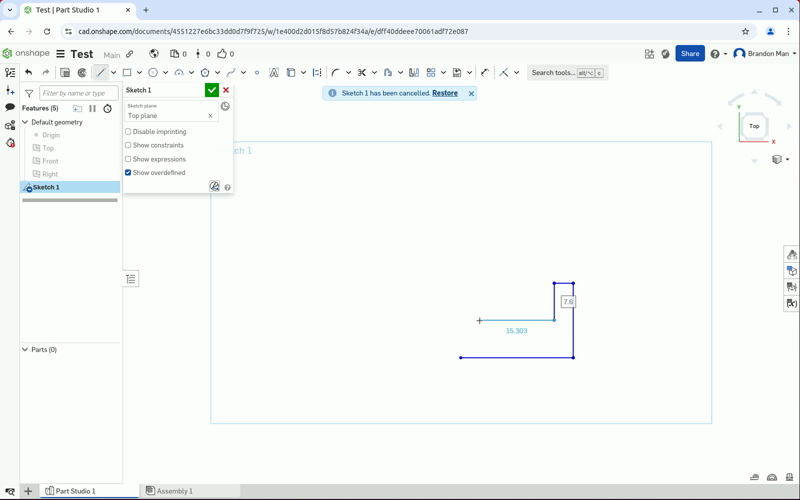
key_down(shift)
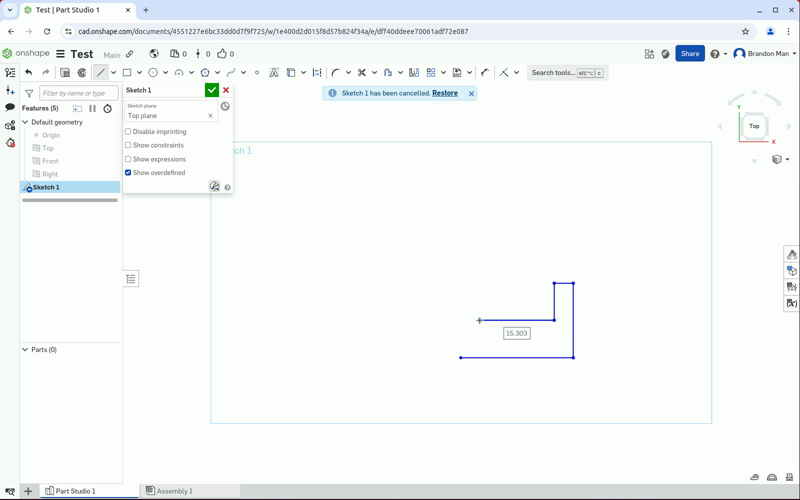
mouse_move(509, 320)
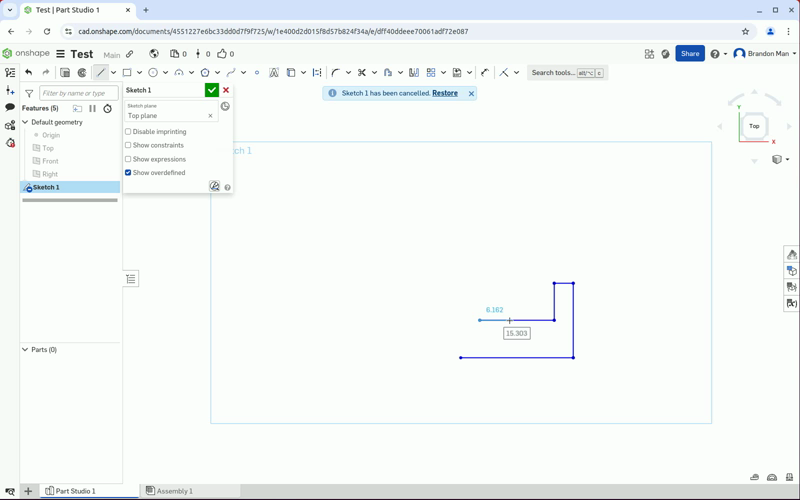
mouse_move(479, 283)
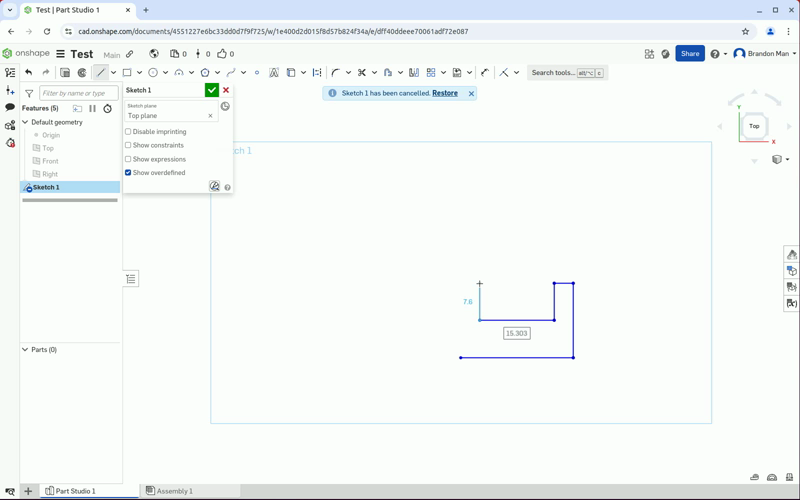
click(479, 283)
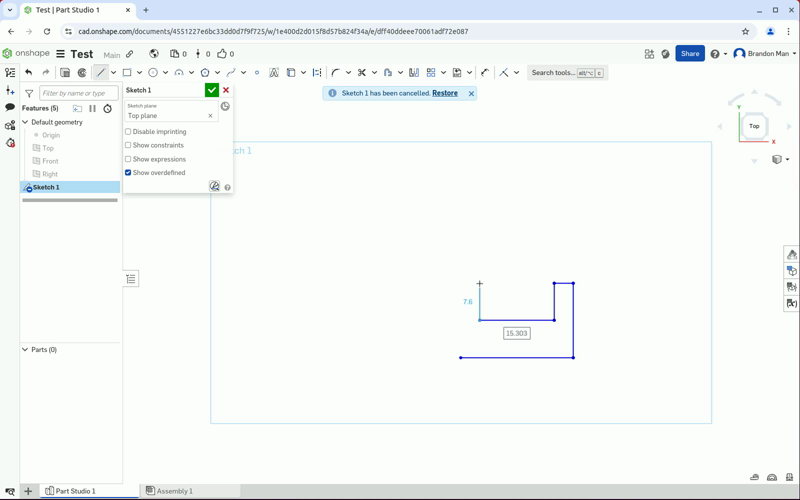
key_up(shift)
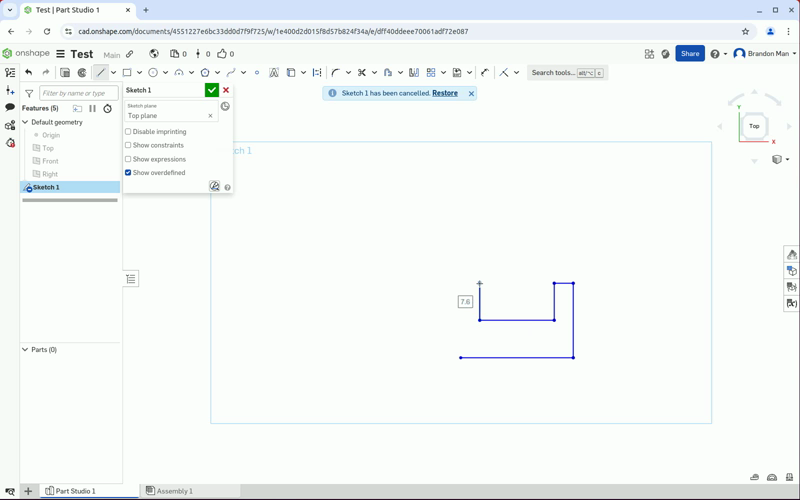
key_down(shift)
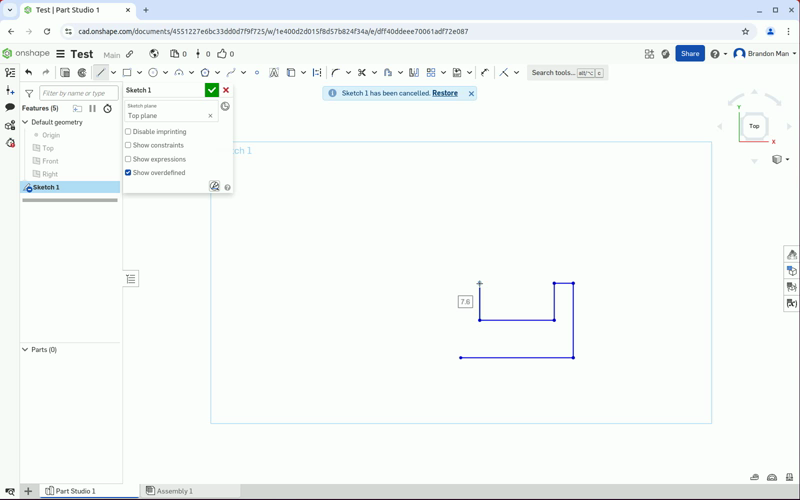
mouse_move(509, 283)
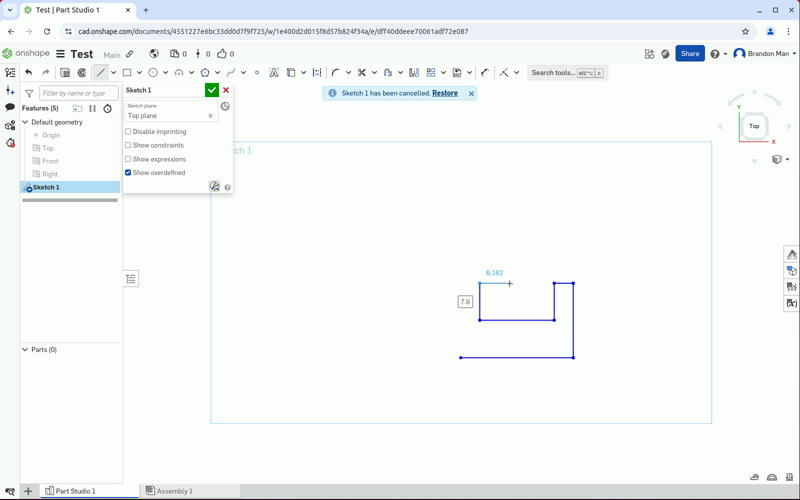
mouse_move(460, 283)
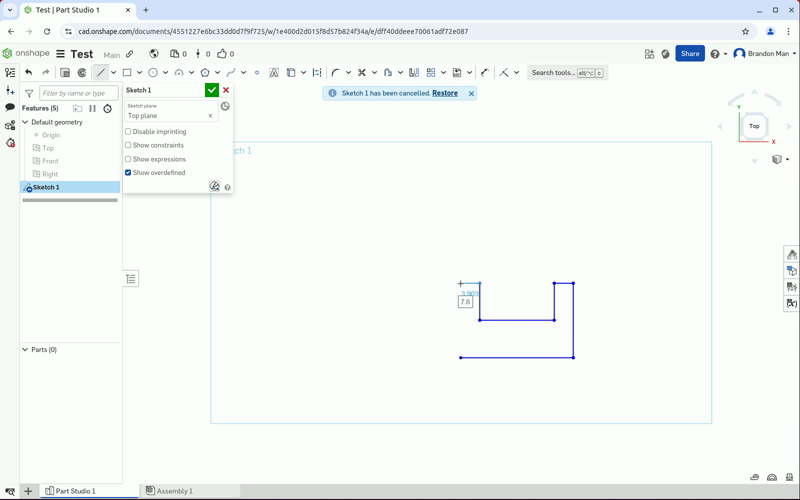
click(460, 283)
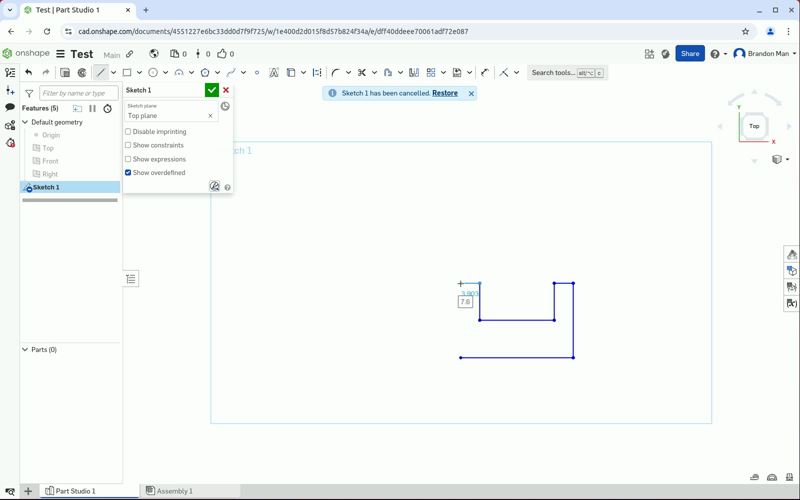
key_up(shift)
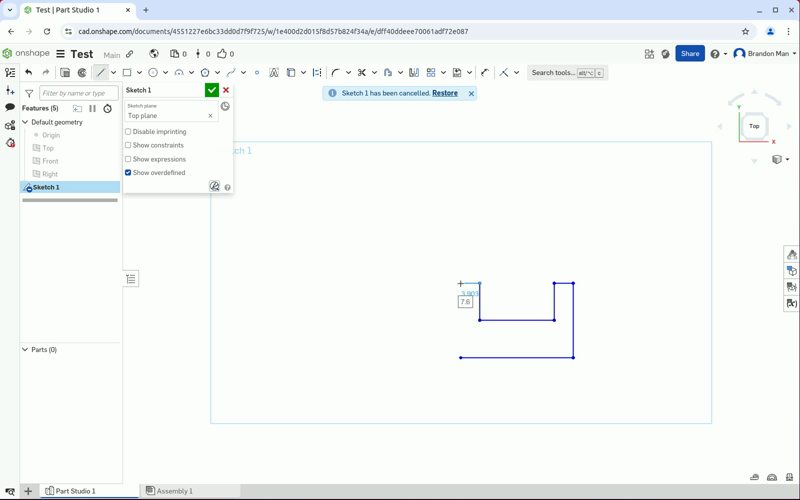
key_down(shift)
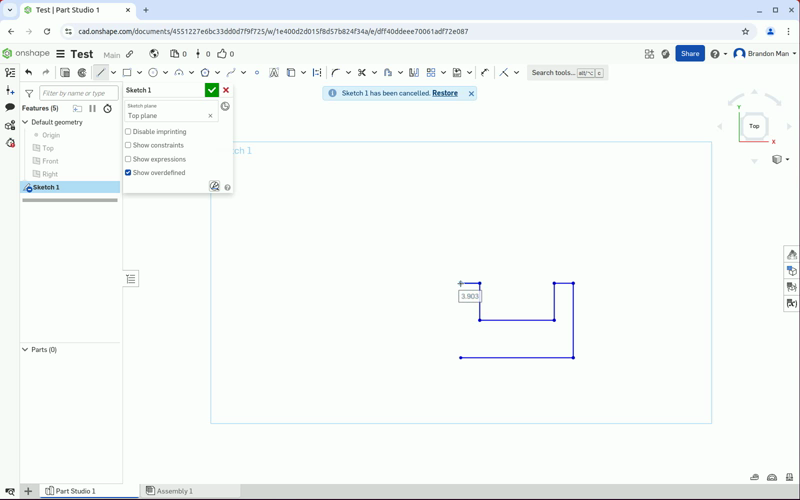
mouse_move(460, 357)
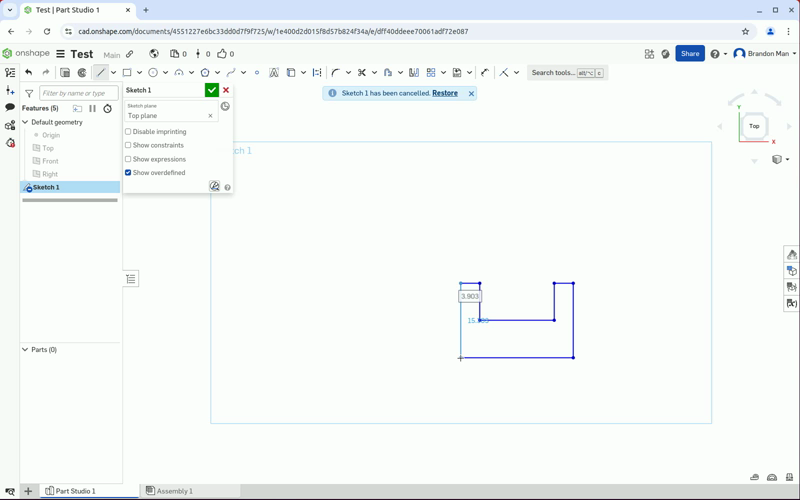
key_up(shift)
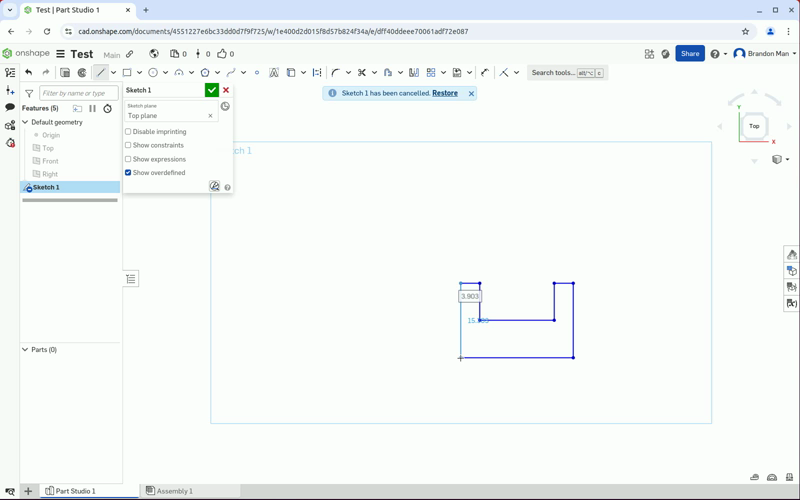
click(460, 357)
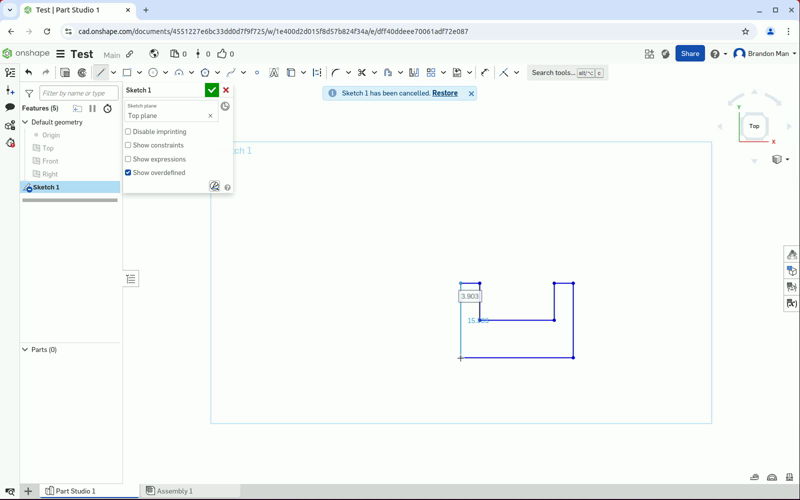
key(esc)
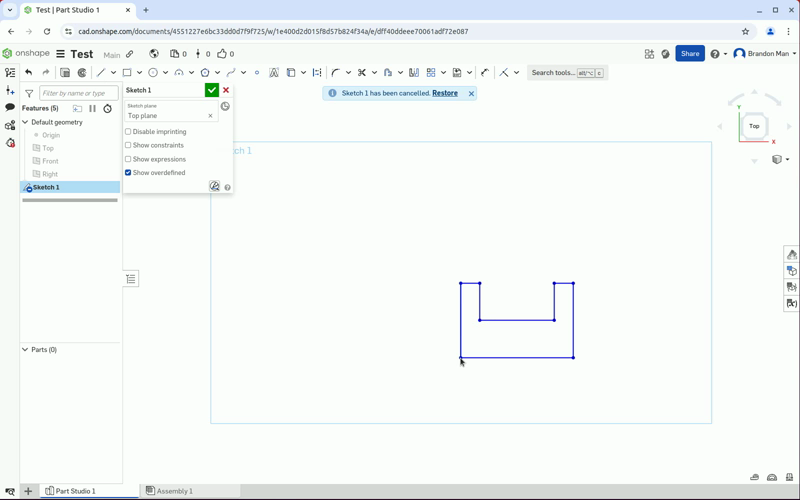
mouse_move(519, 326)
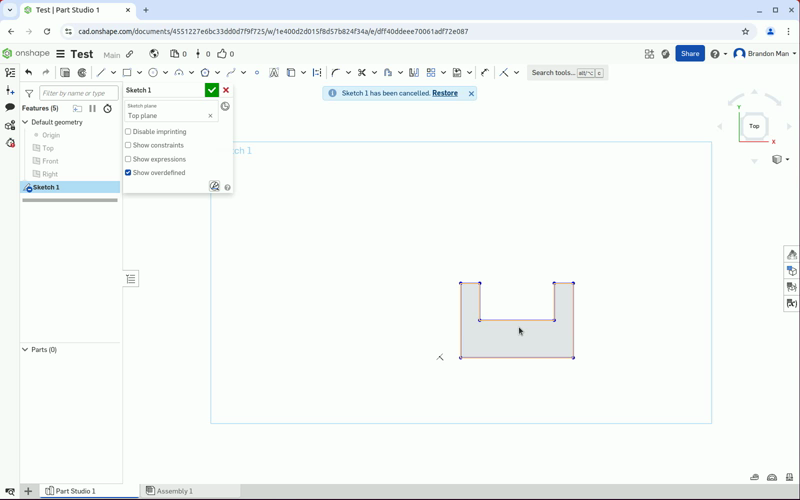
click(519, 326)
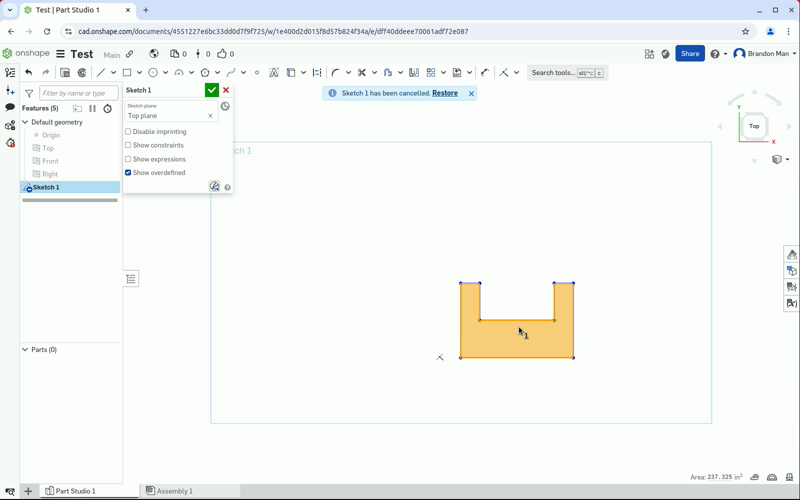
mouse_move(73, 352)
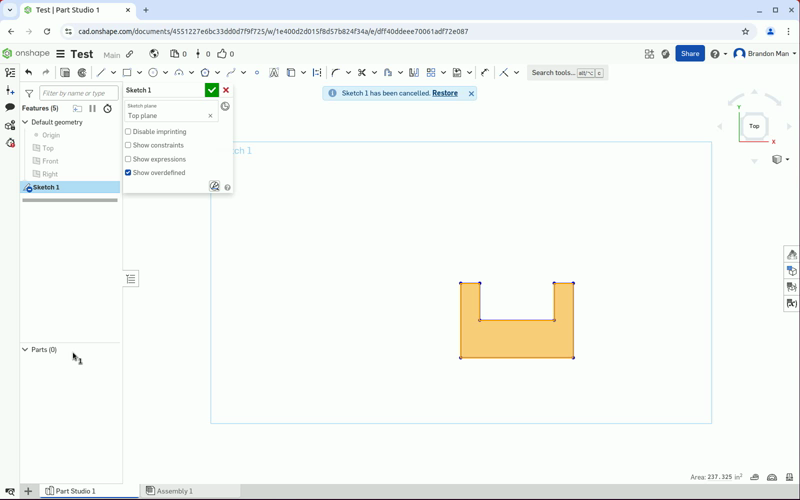
key(shift+y)
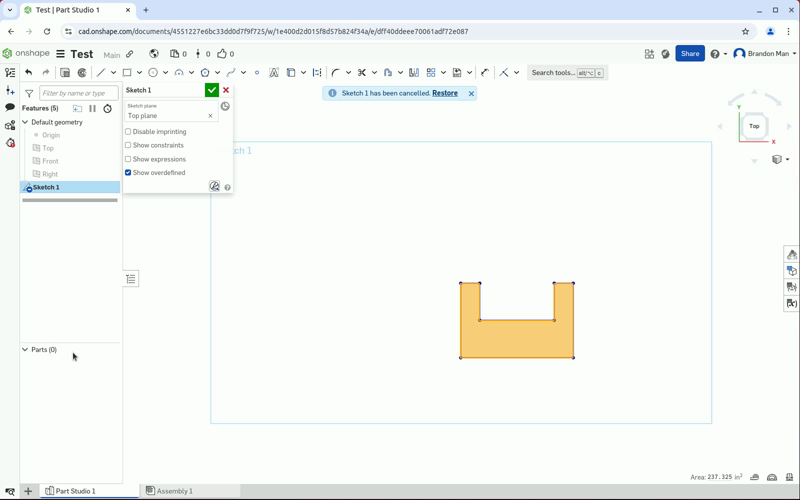
key(shift+e)
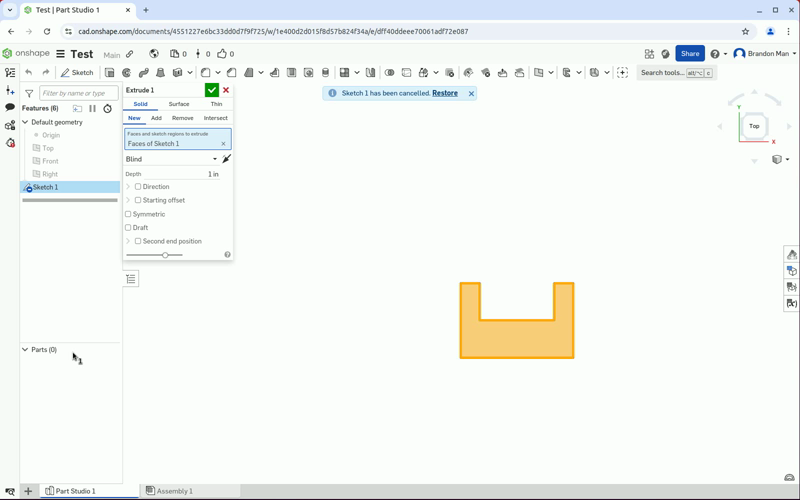
mouse_move(143, 106)
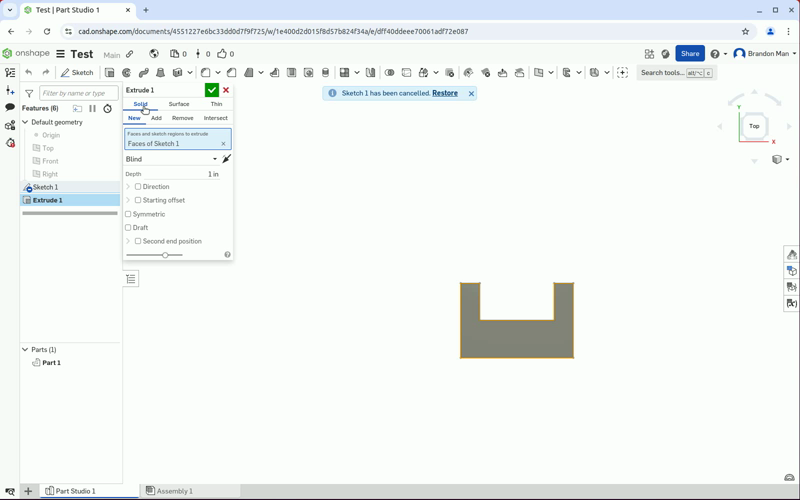
click(143, 106)
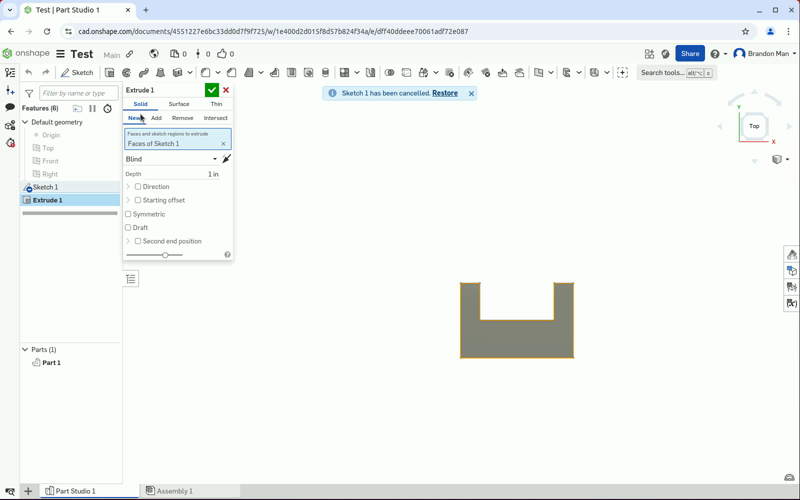
mouse_move(137, 120)
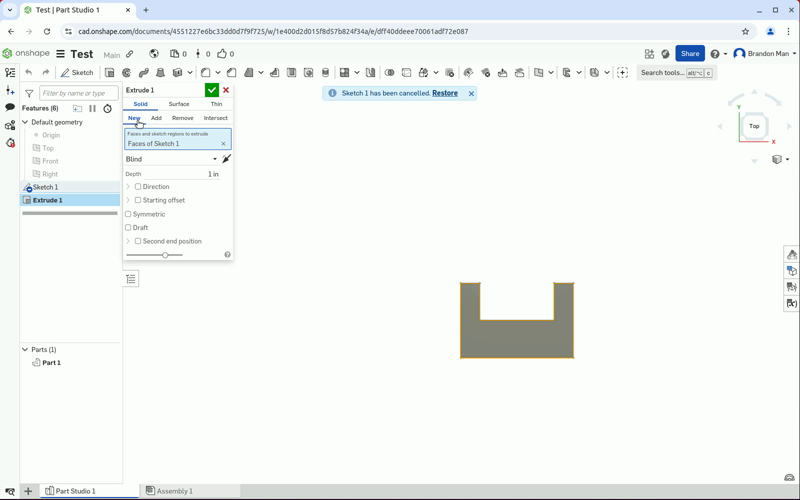
click(137, 120)
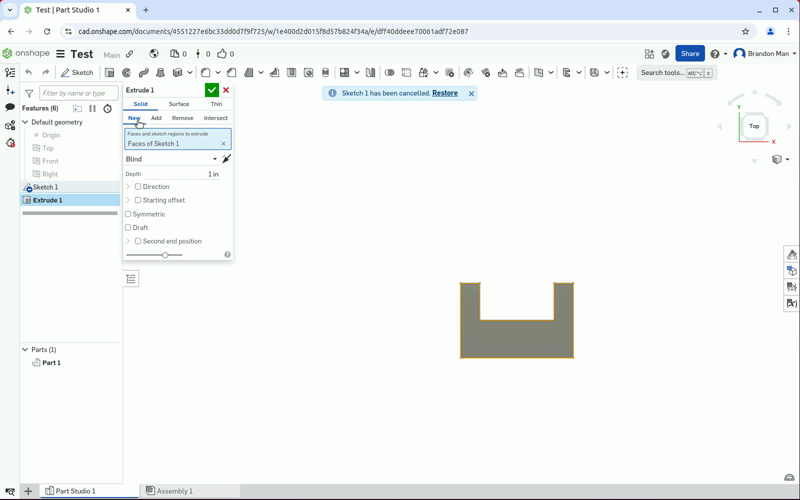
key(tab, 4)
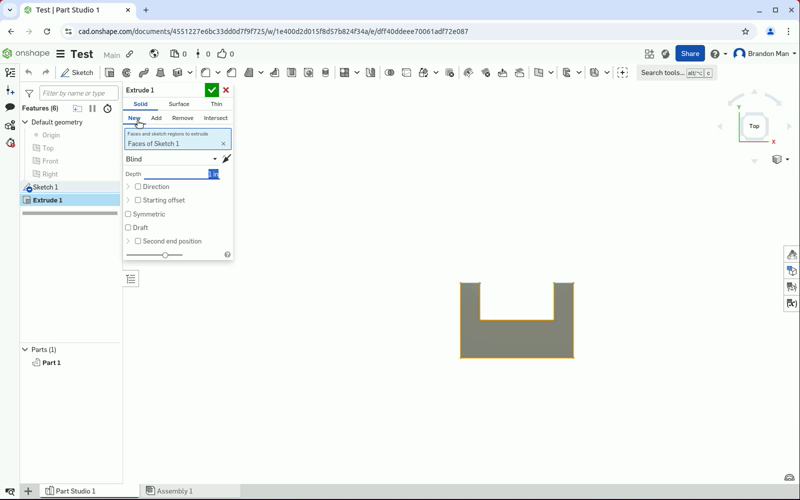
text(15.405)
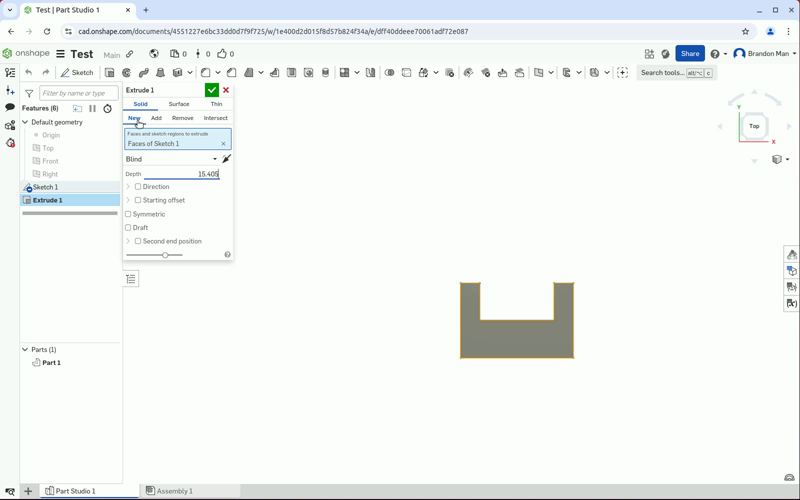
key(enter)
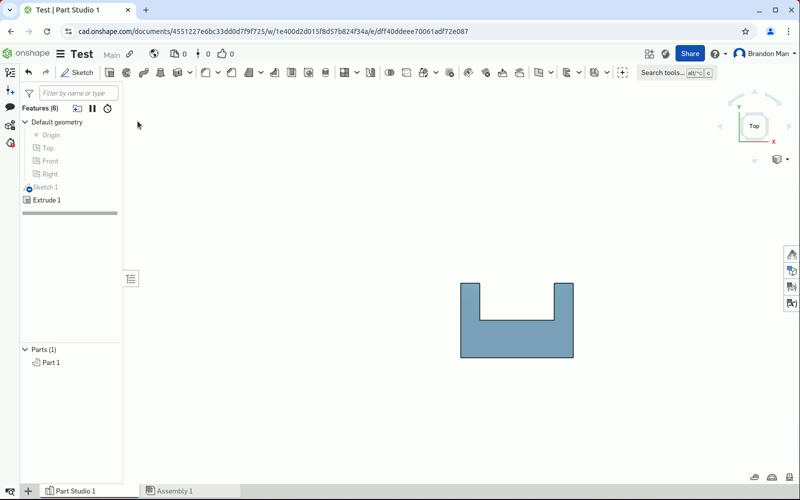
key(shift+h)
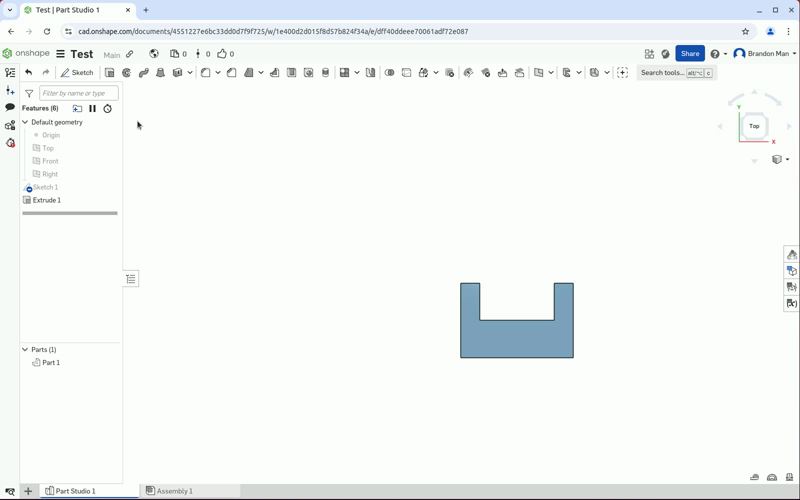
key(shift+h)
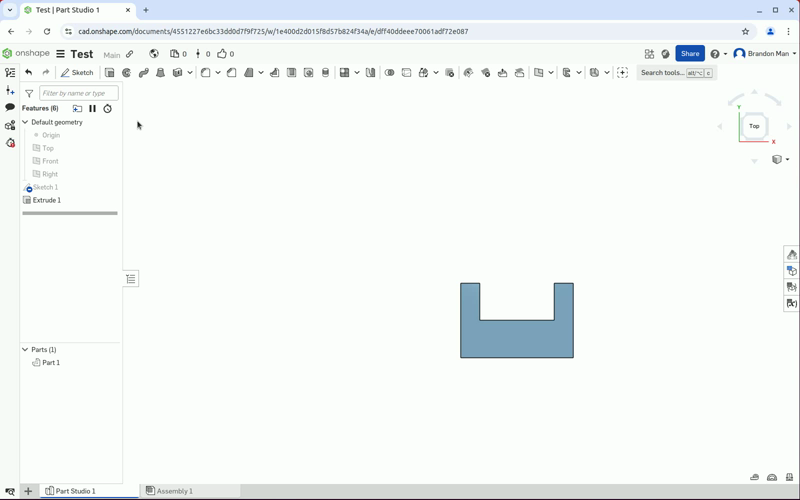
mouse_move(73, 189)
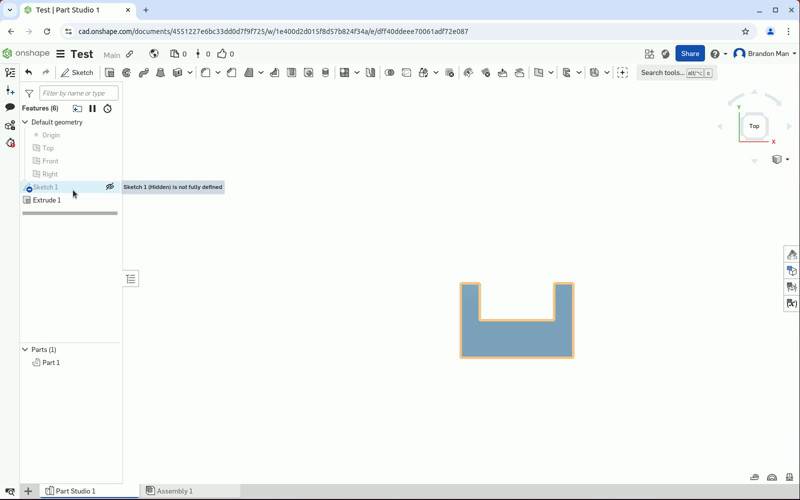
click(73, 189)
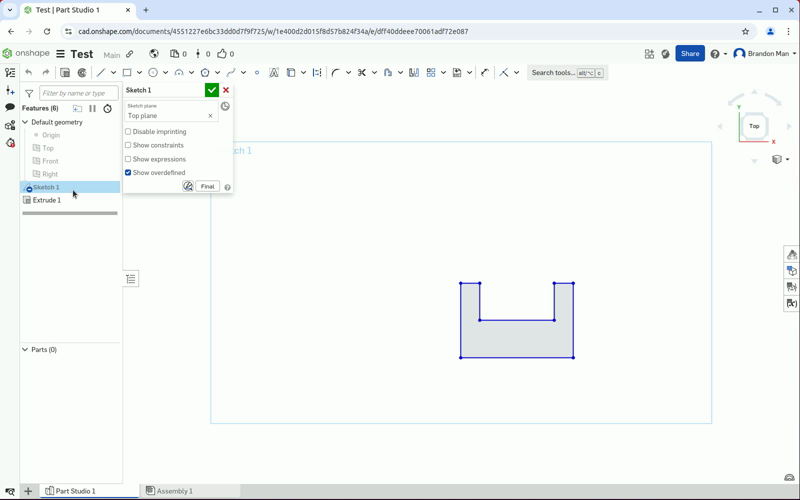
mouse_move(229, 92)
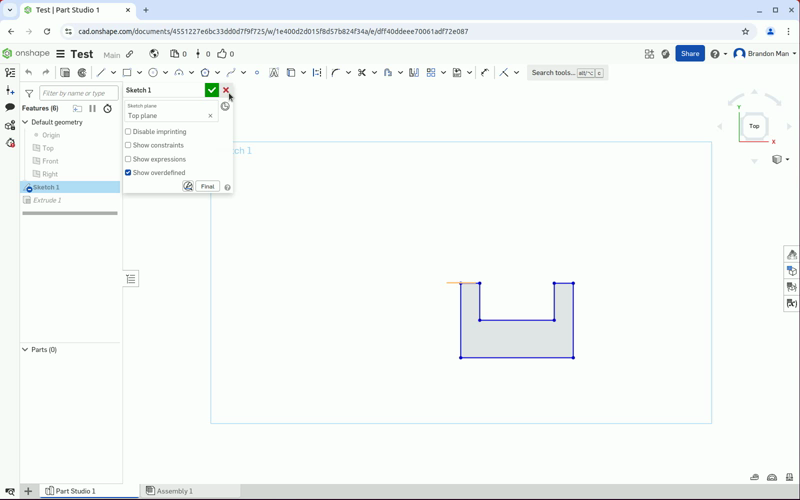
click(229, 92)
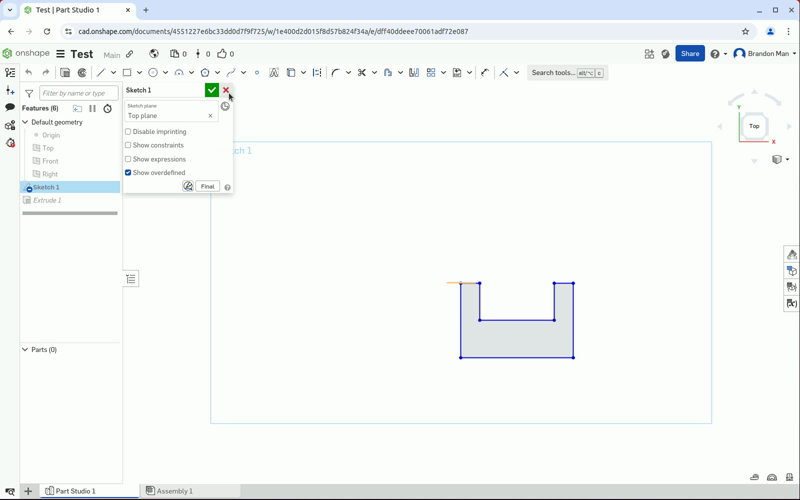
key(shift+s)
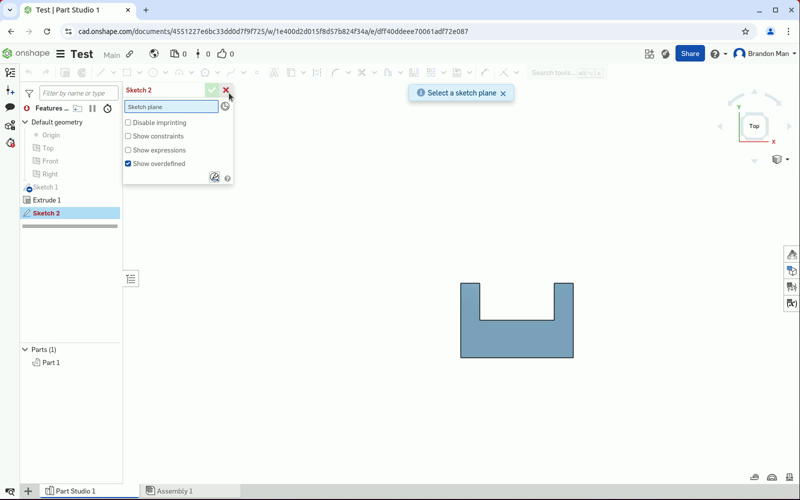
mouse_move(73, 150)
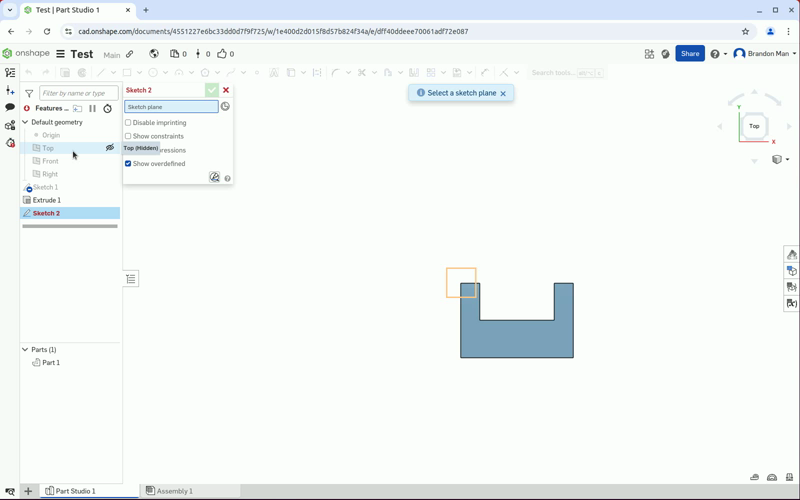
click(73, 150)
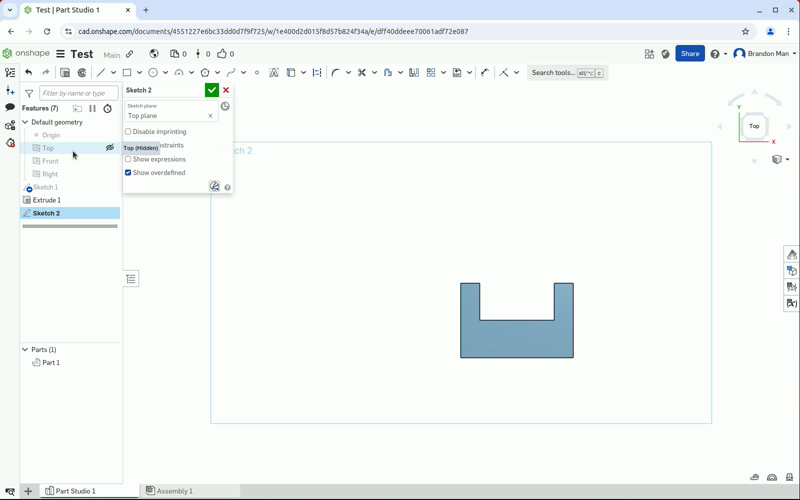
mouse_move(73, 352)
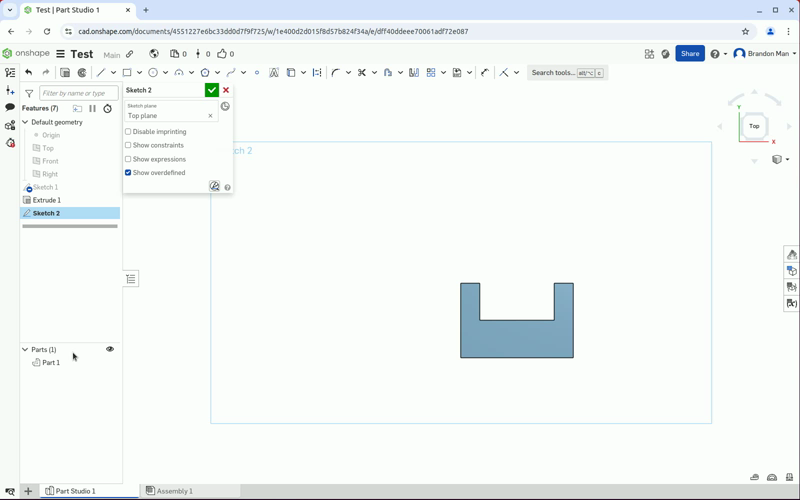
key(y)
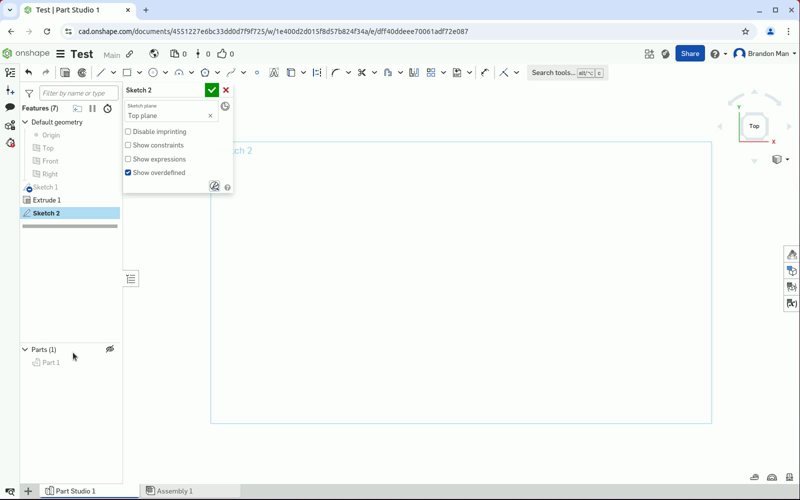
key(l)
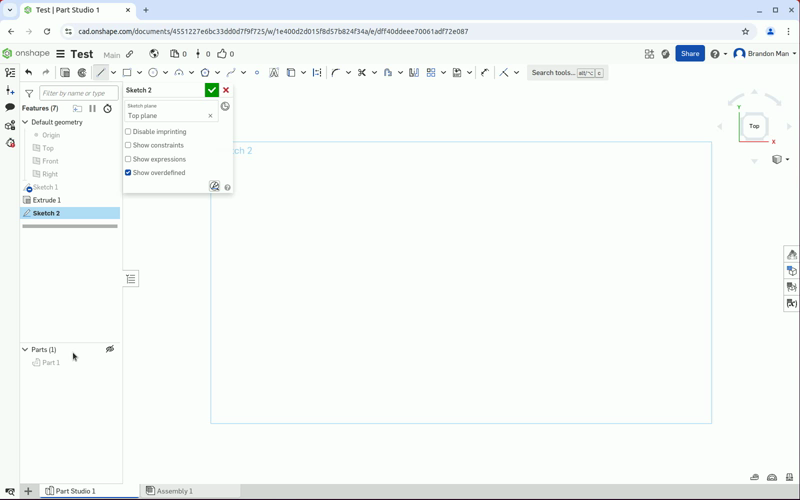
key_down(shift)
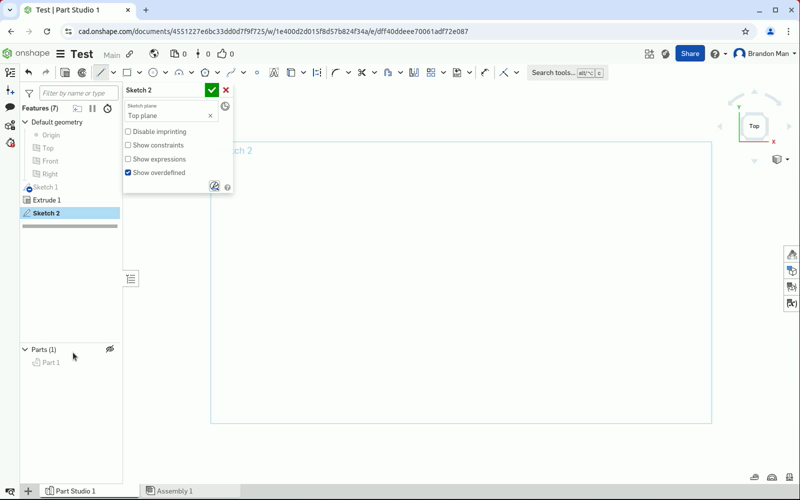
mouse_move(479, 320)
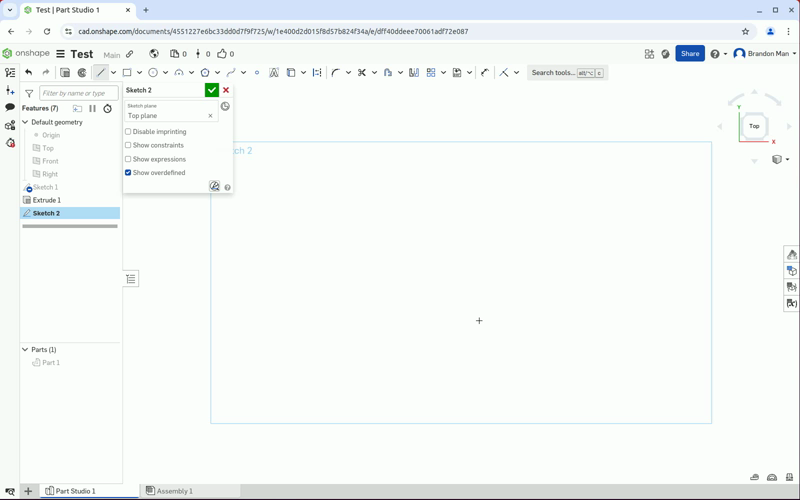
click(479, 320)
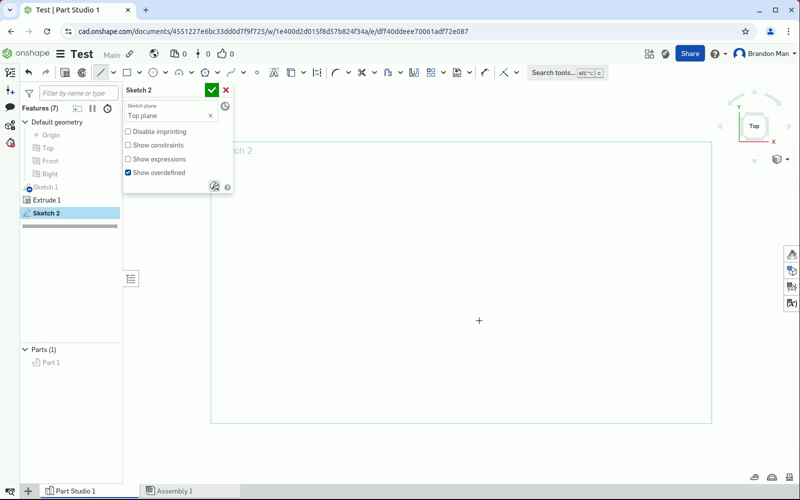
key_up(shift)
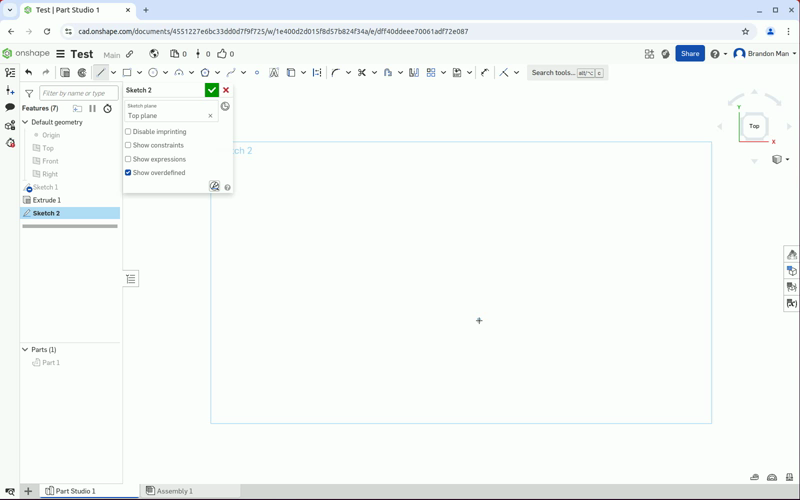
key_down(shift)
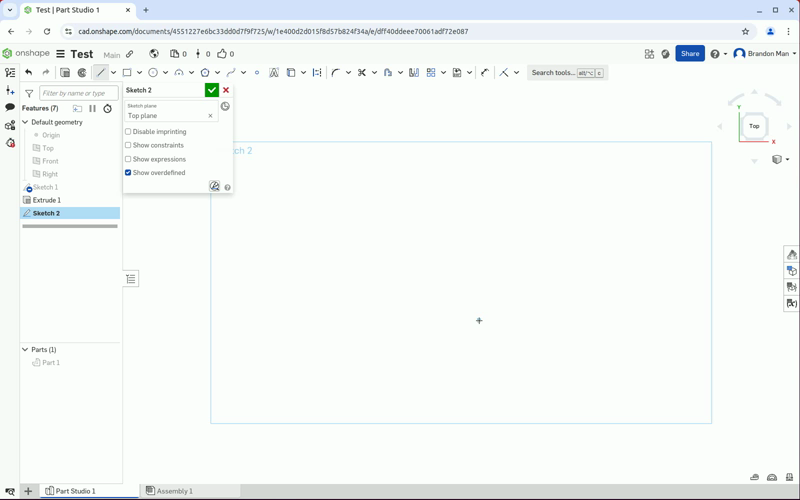
mouse_move(555, 320)
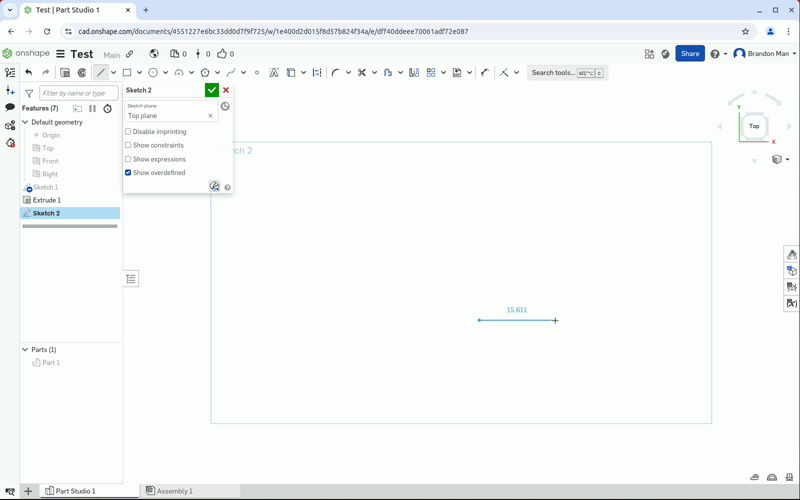
click(555, 320)
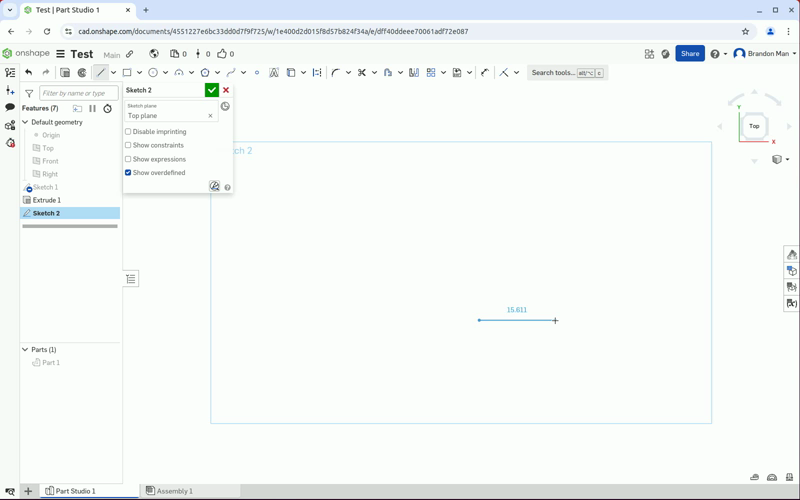
key_up(shift)
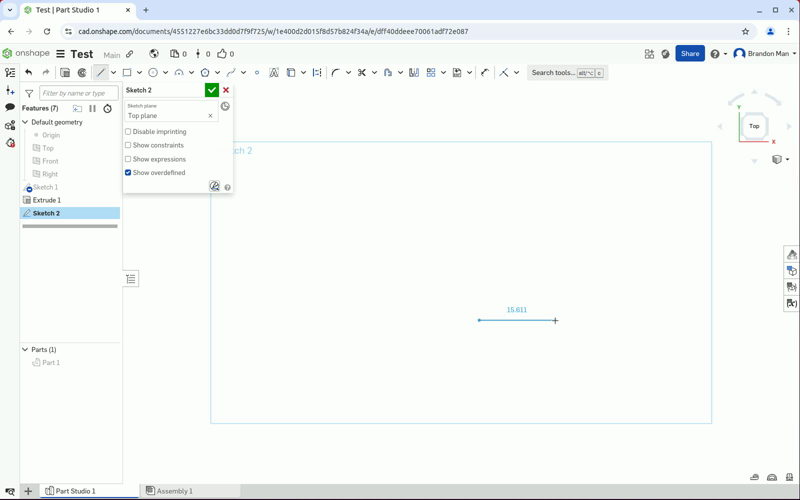
key_down(shift)
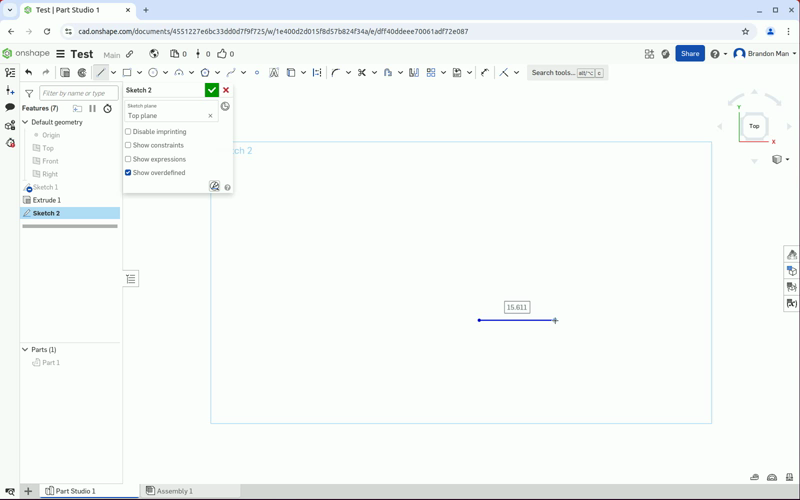
mouse_move(585, 320)
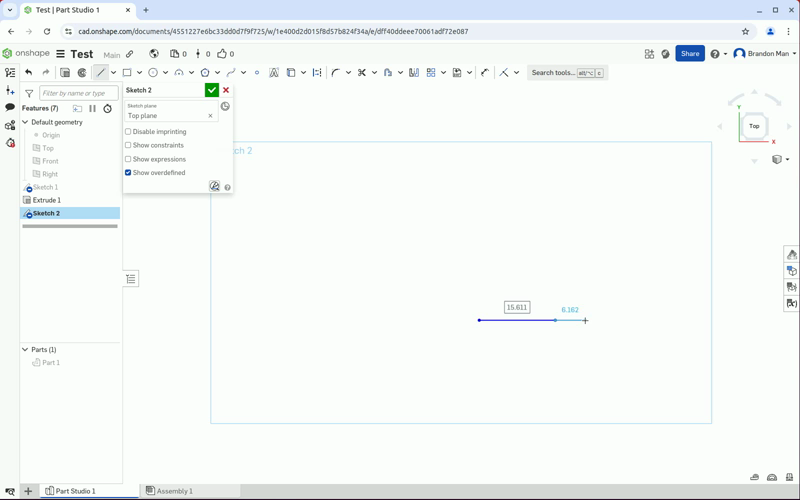
mouse_move(555, 282)
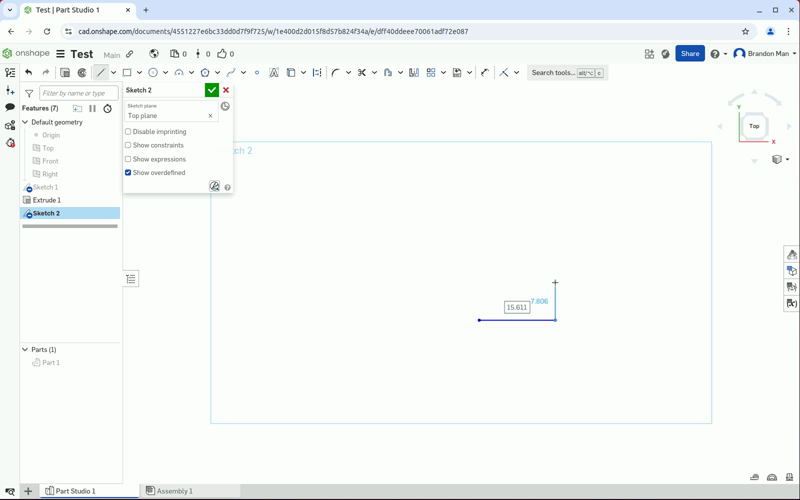
click(555, 282)
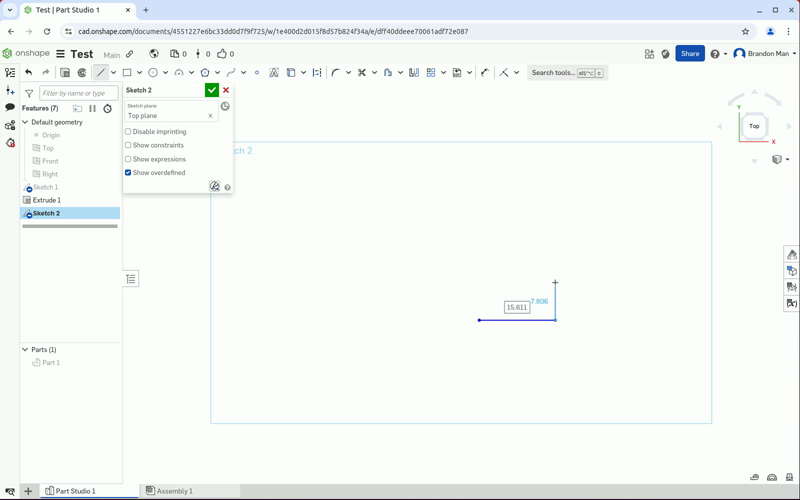
key_up(shift)
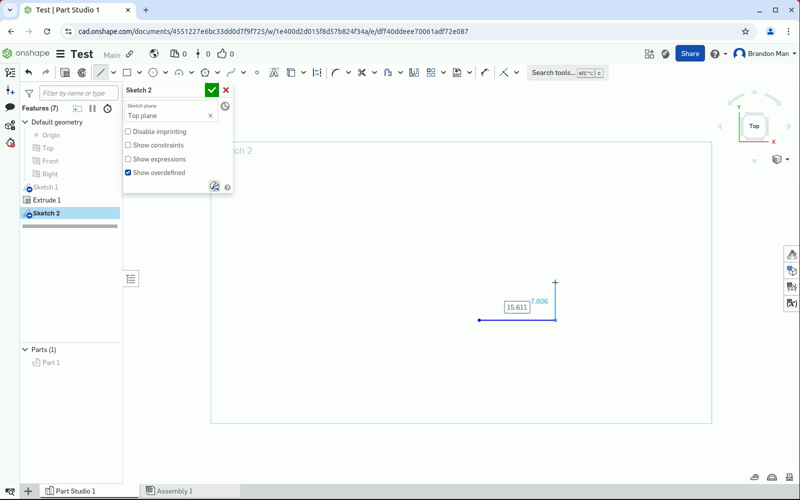
key_down(shift)
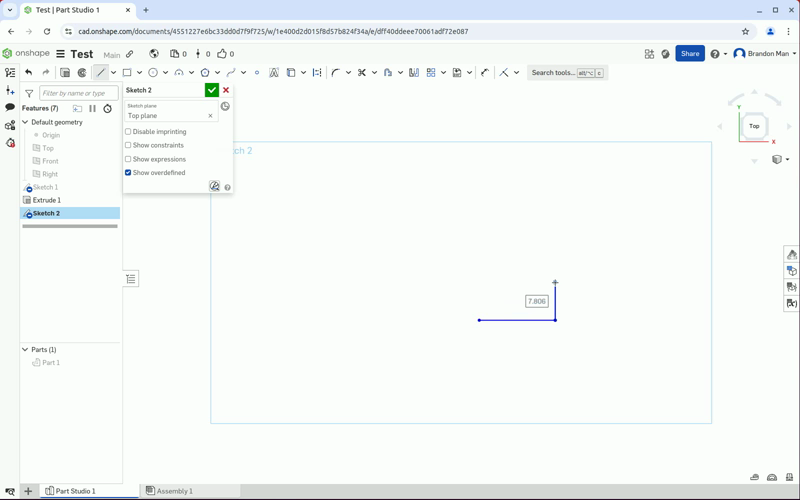
mouse_move(479, 282)
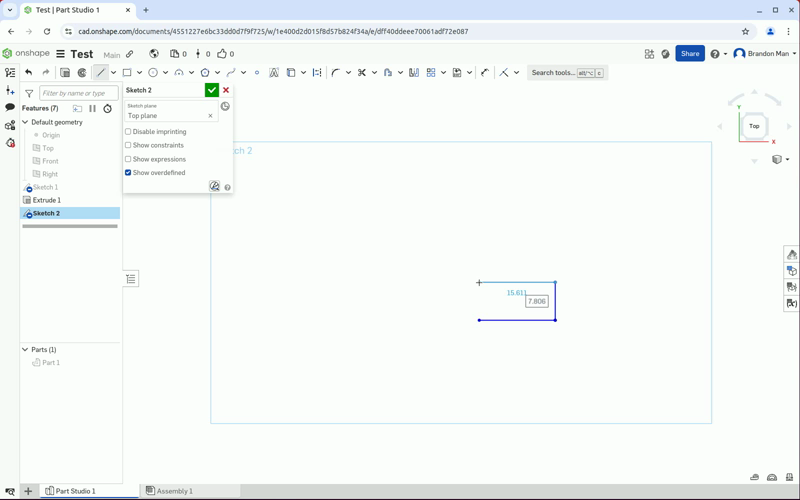
click(479, 282)
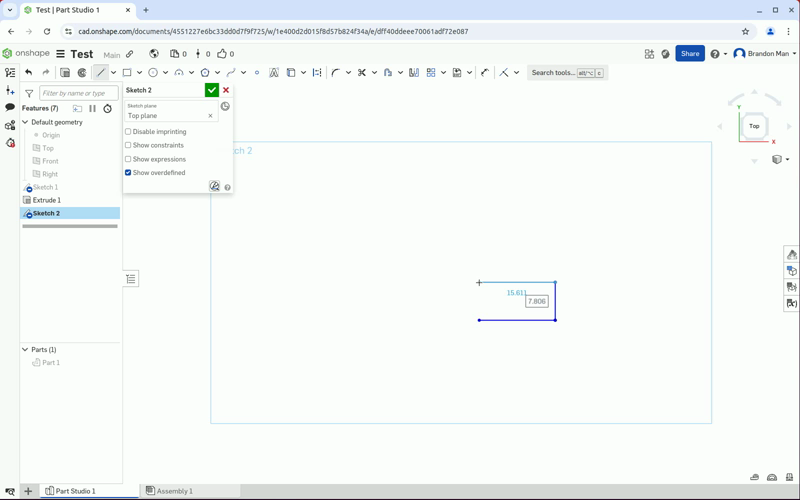
key_up(shift)
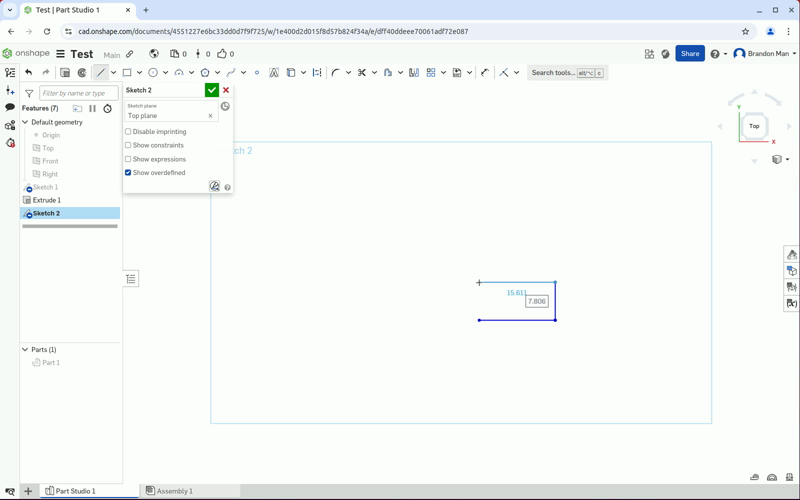
mouse_move(509, 282)
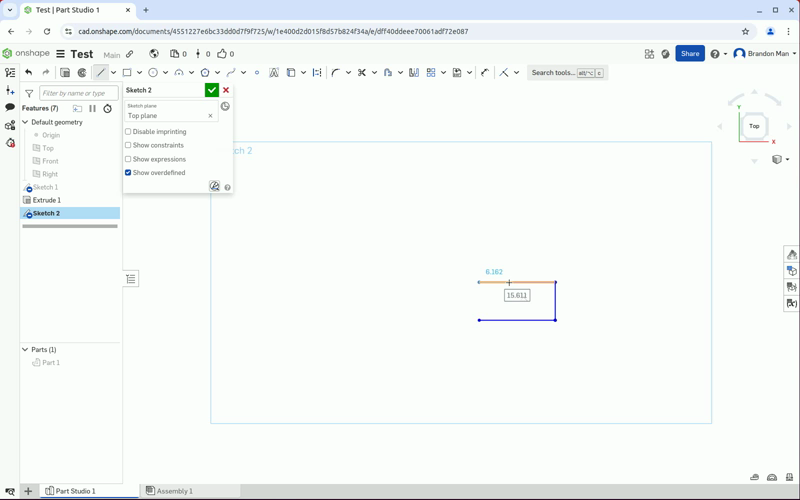
key_down(shift)
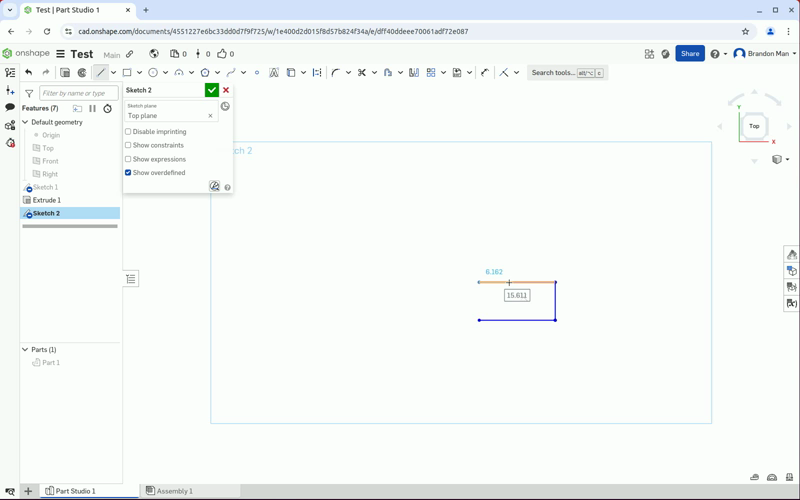
mouse_move(479, 320)
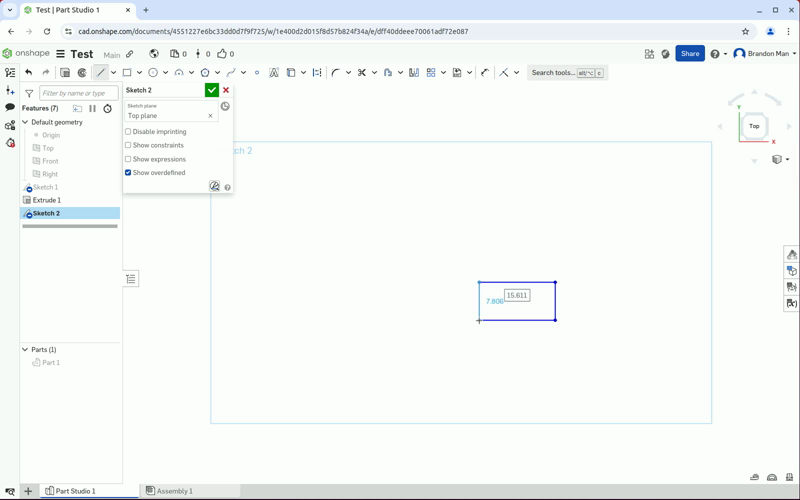
key_up(shift)
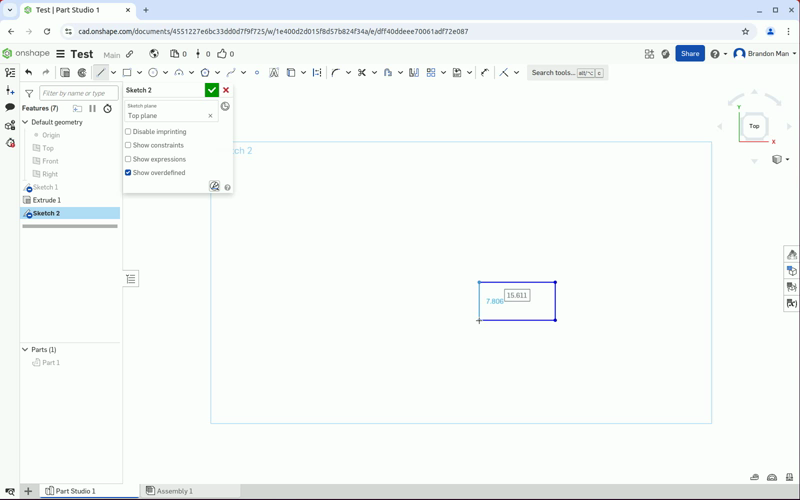
click(479, 320)
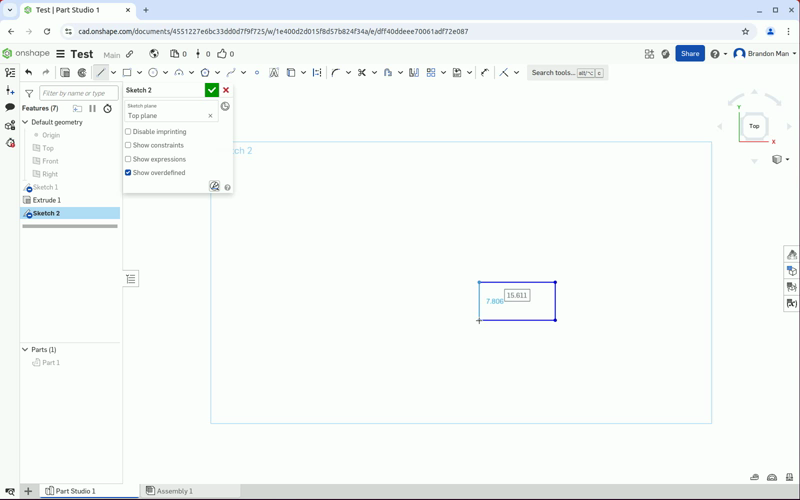
key(esc)
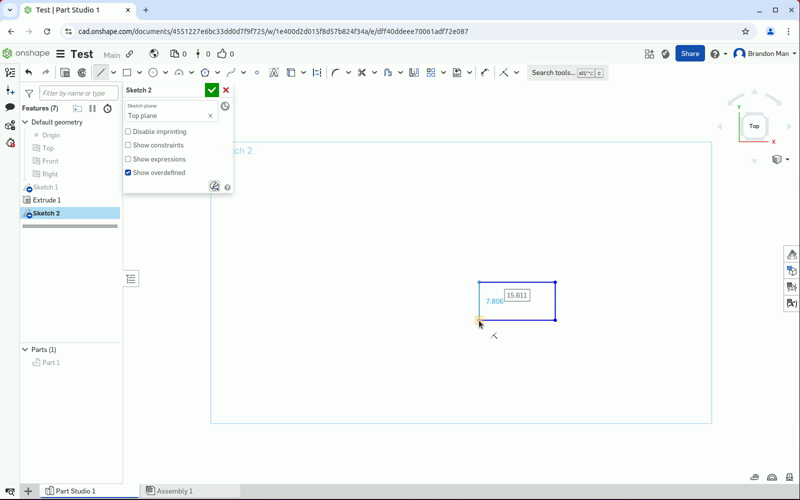
mouse_move(525, 285)
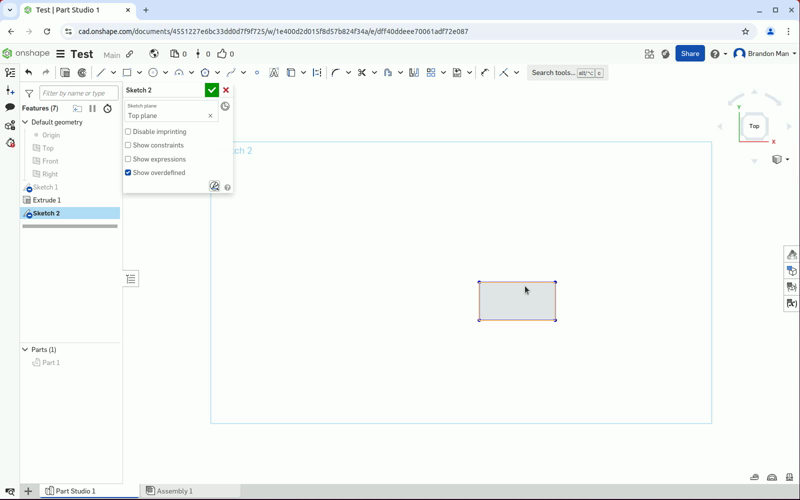
click(525, 285)
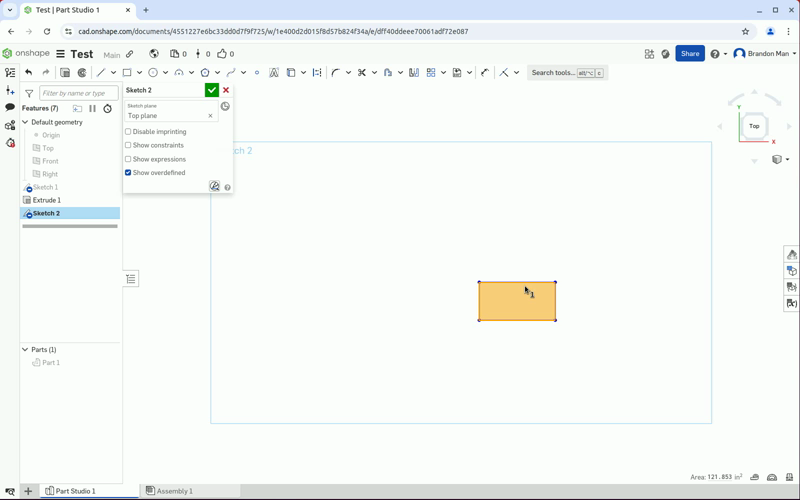
mouse_move(73, 352)
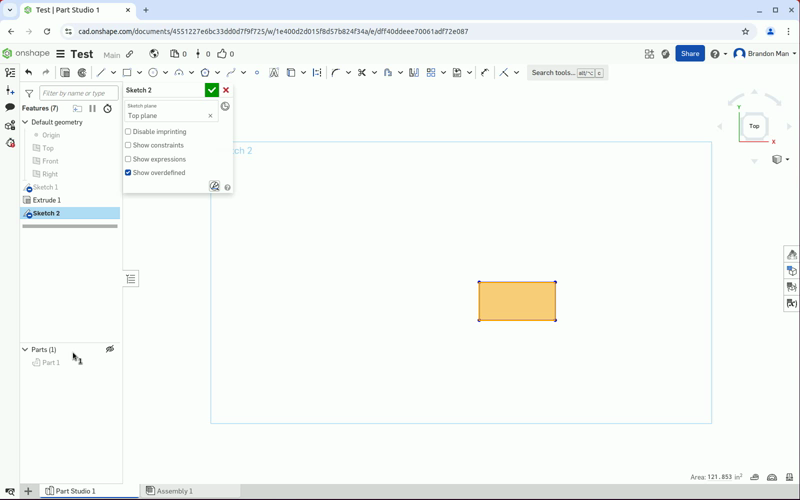
key(shift+y)
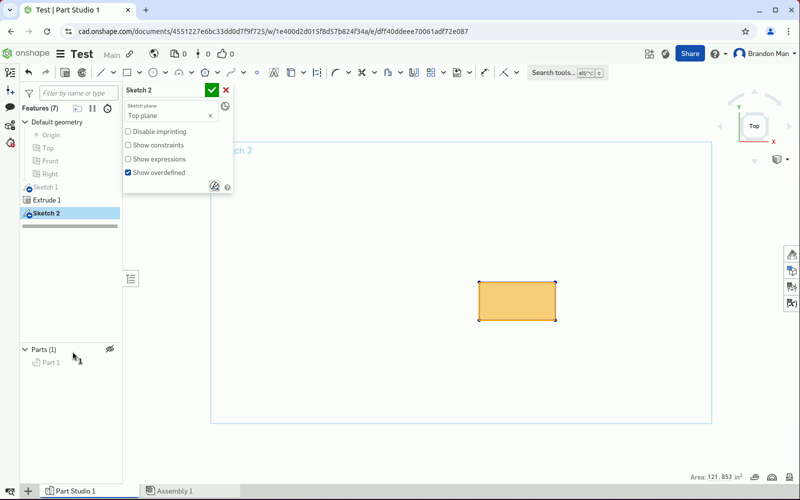
key(shift+e)
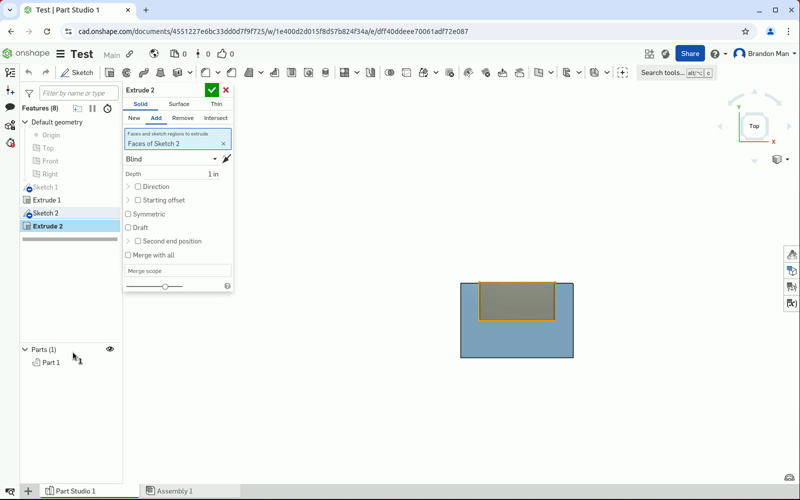
mouse_move(143, 106)
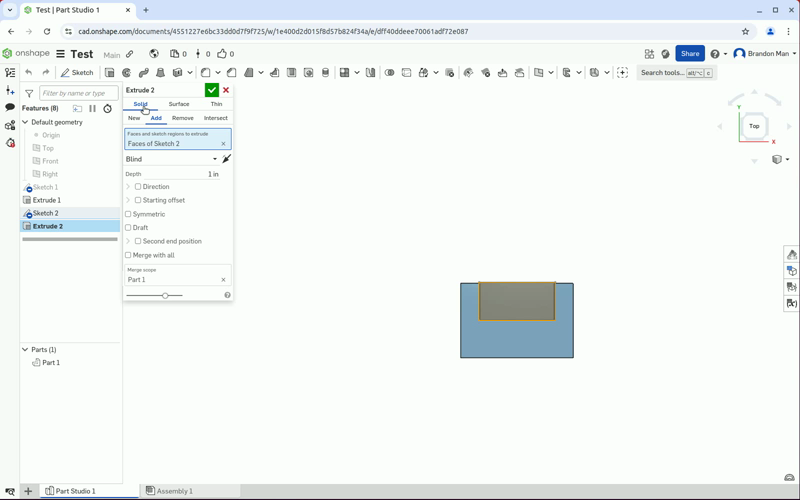
click(143, 106)
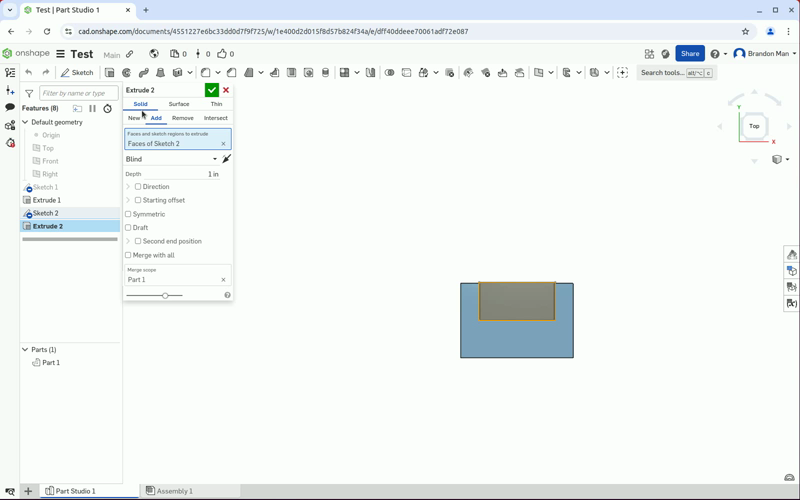
mouse_move(137, 120)
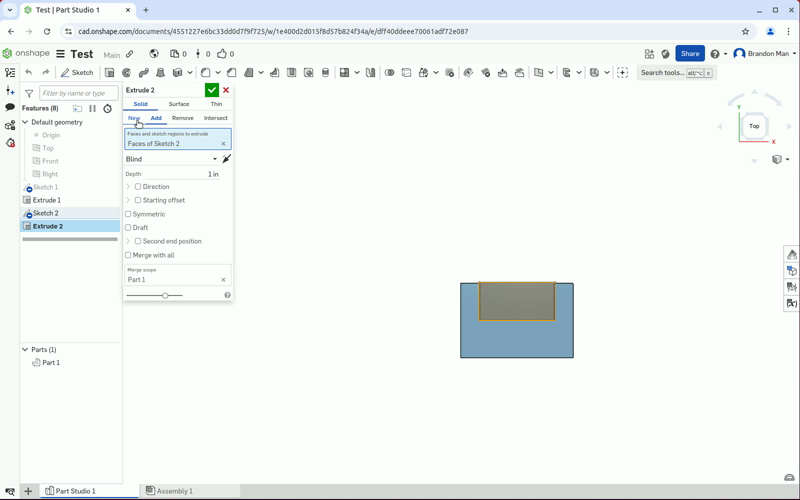
click(137, 120)
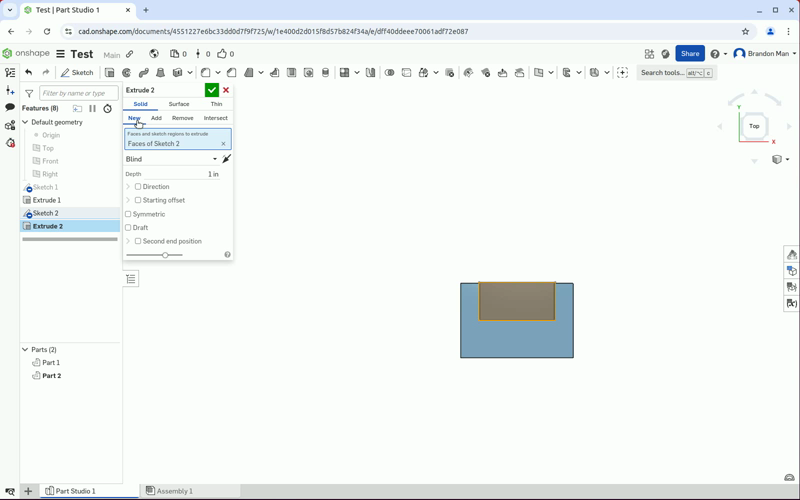
key(tab, 4)
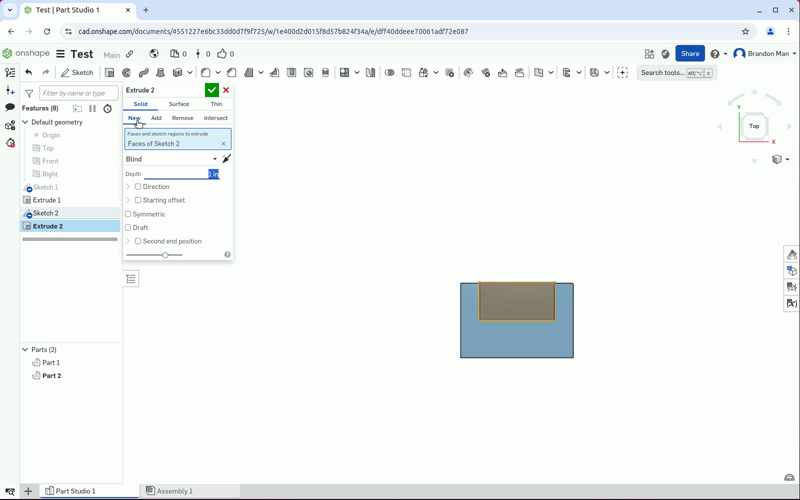
text(15.405)
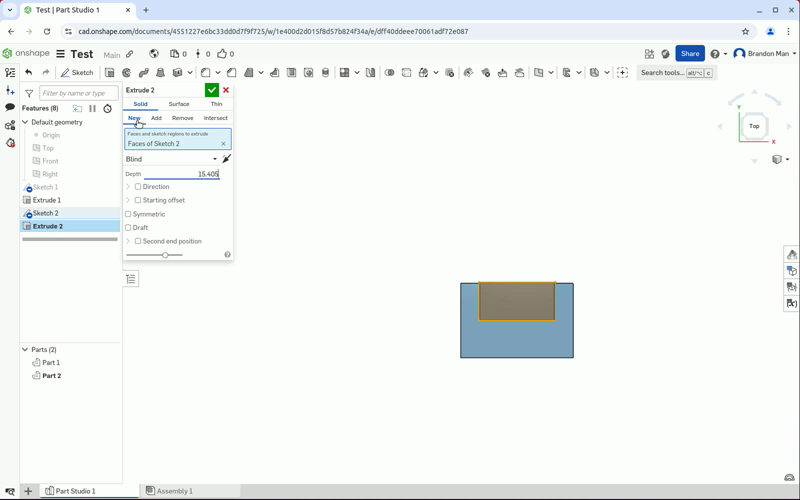
key(enter)
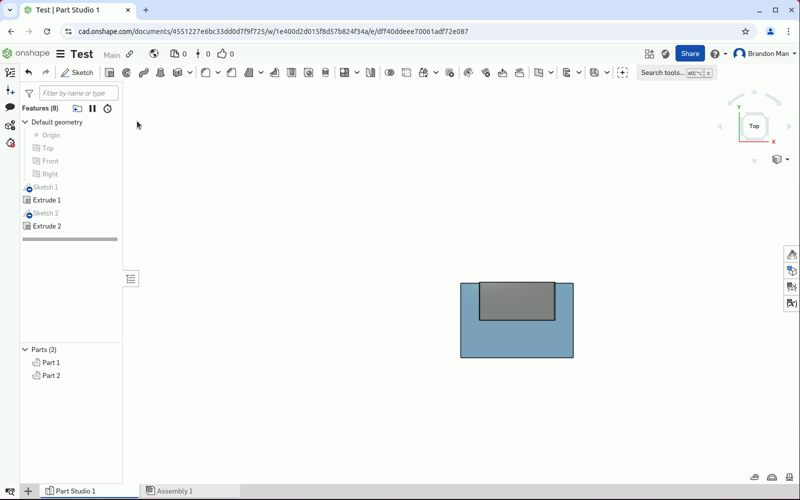
key(shift+h)
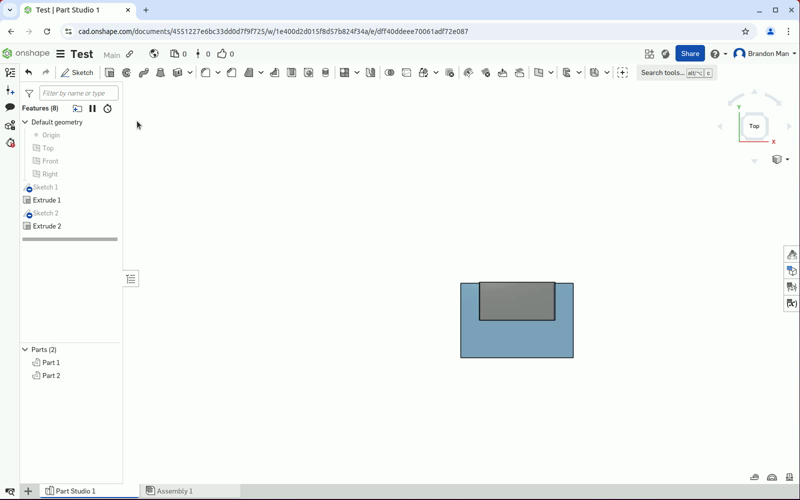
key(shift+h)
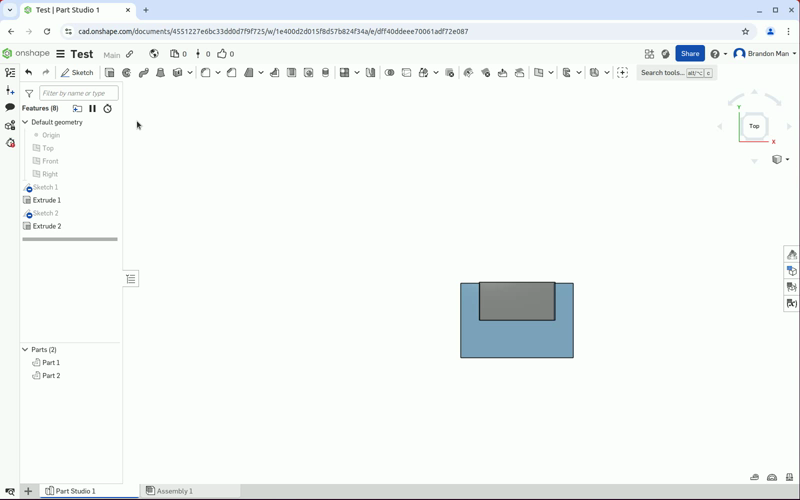
mouse_move(73, 189)
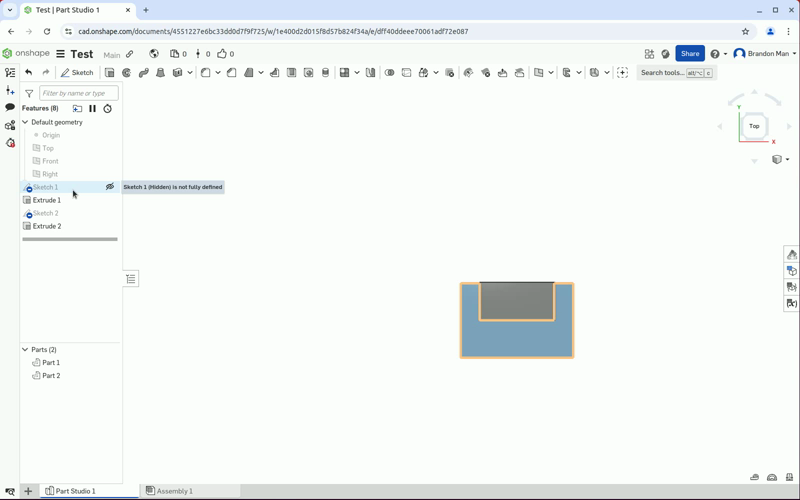
click(73, 189)
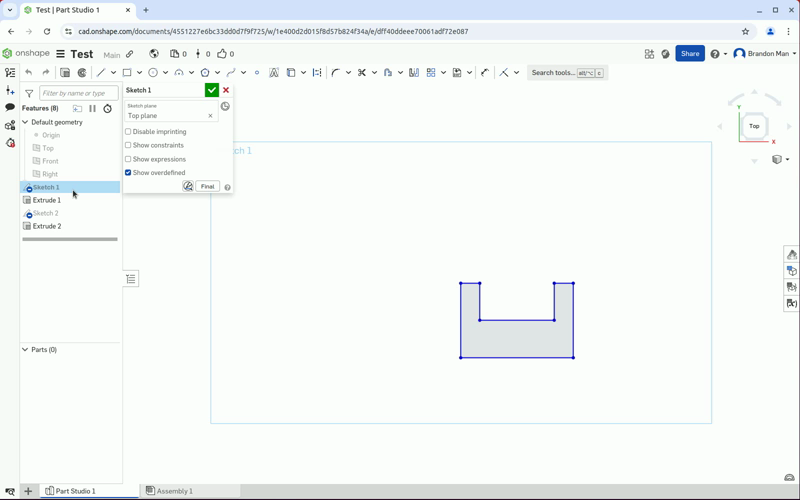
mouse_move(229, 92)
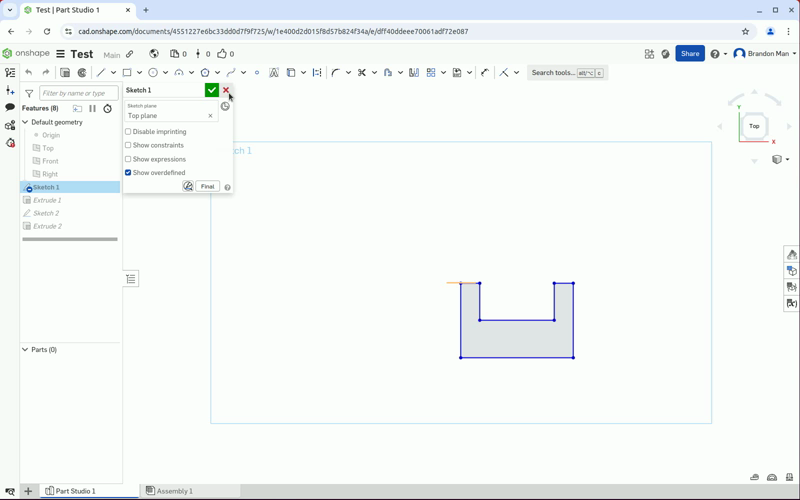
click(229, 92)
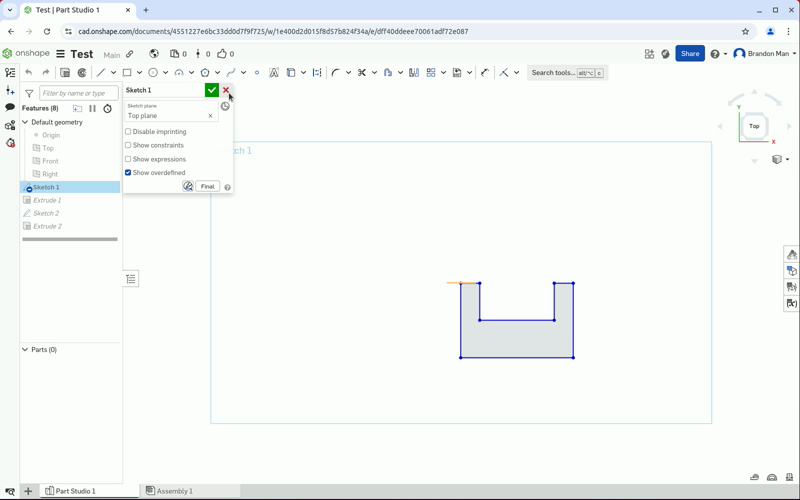
key(shift+s)
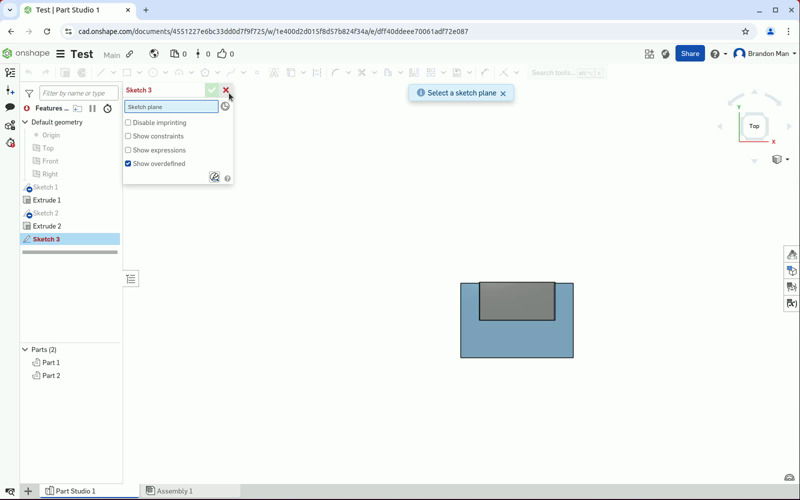
mouse_move(73, 150)
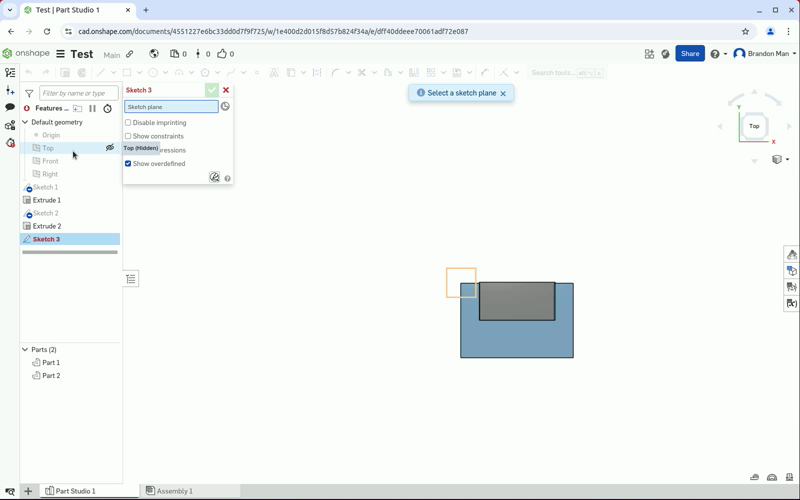
click(73, 150)
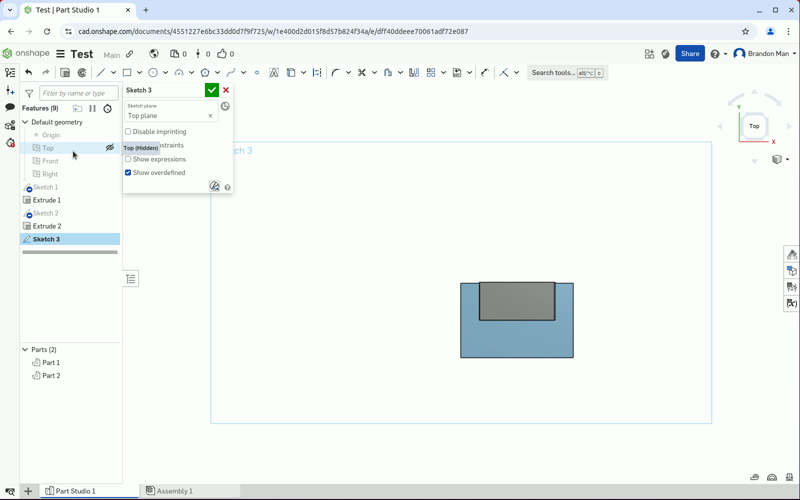
mouse_move(73, 352)
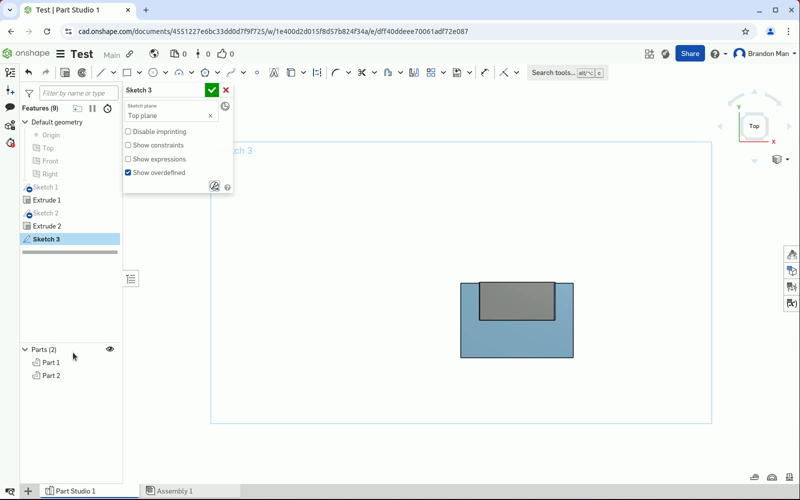
key(y)
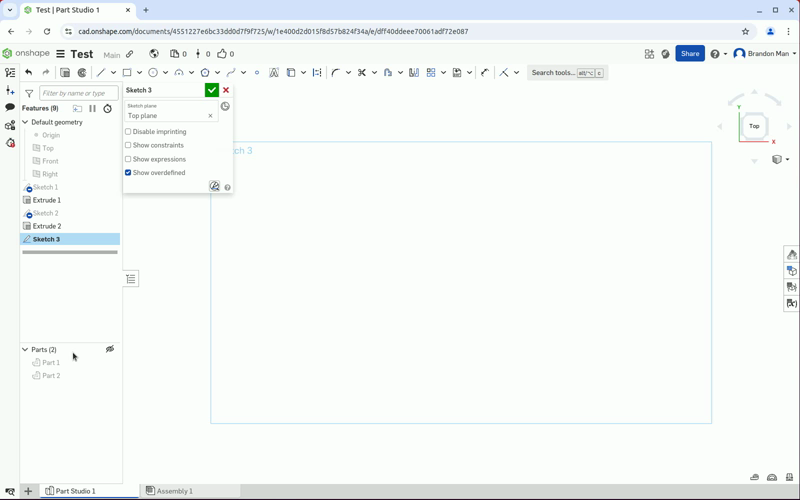
key(l)
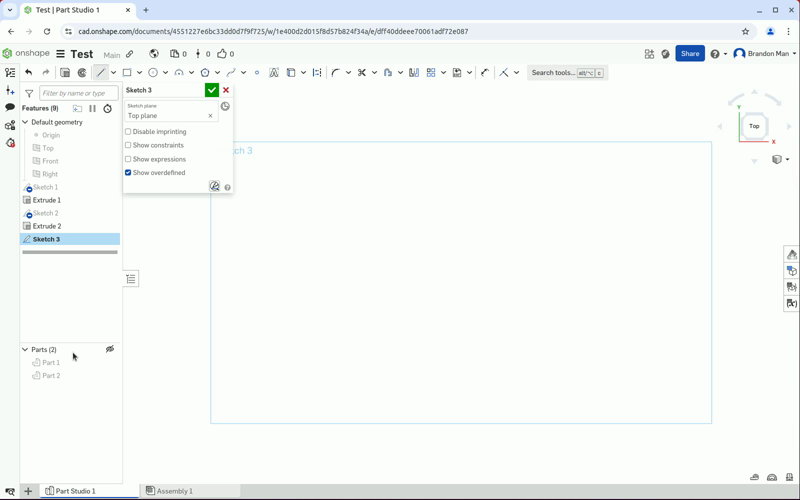
key_down(shift)
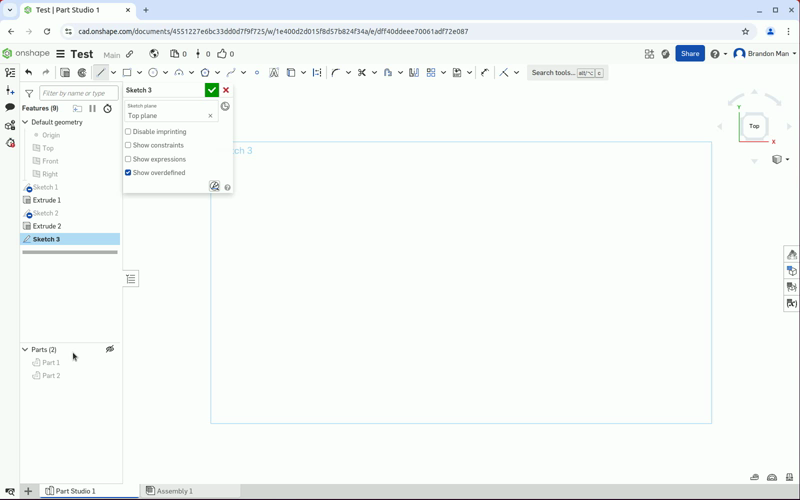
mouse_move(479, 320)
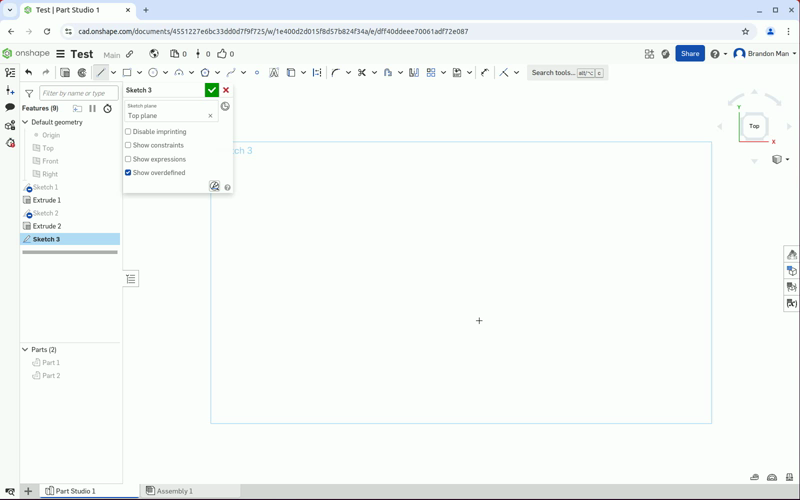
click(479, 320)
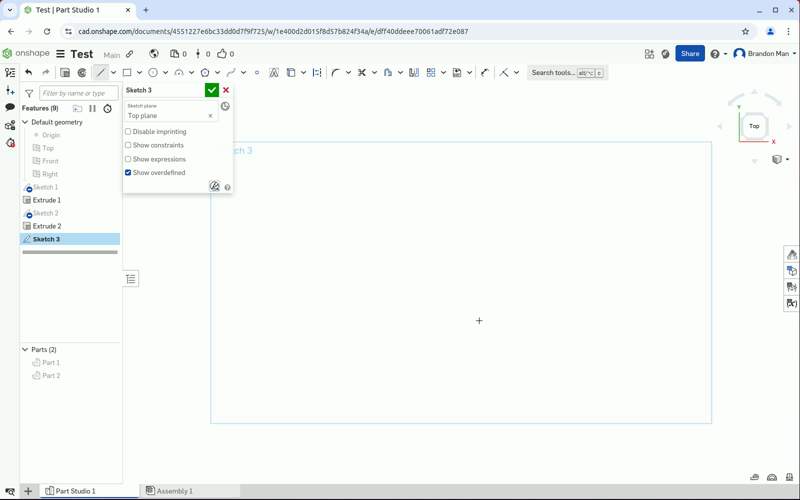
key_up(shift)
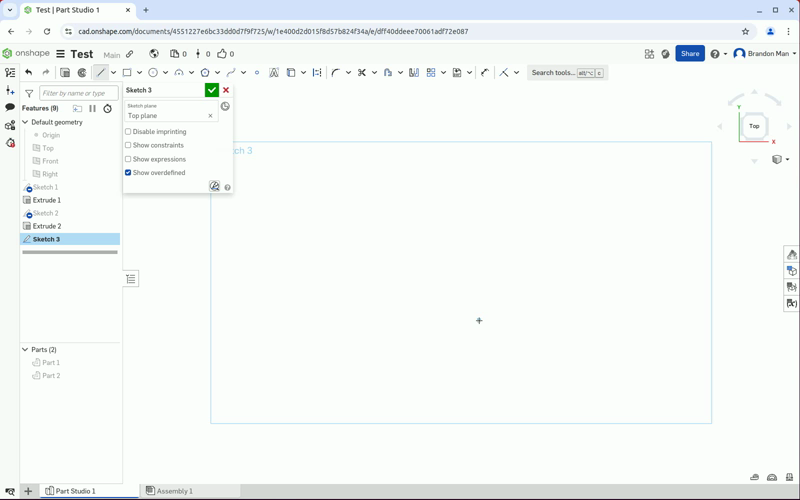
key_down(shift)
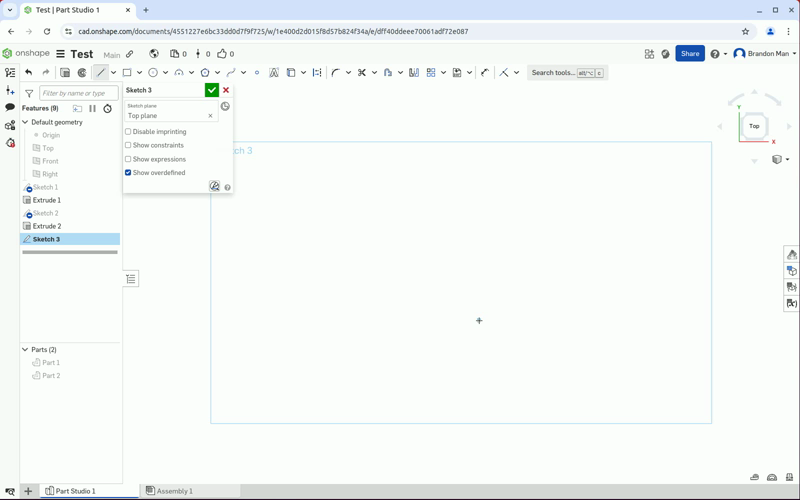
mouse_move(555, 320)
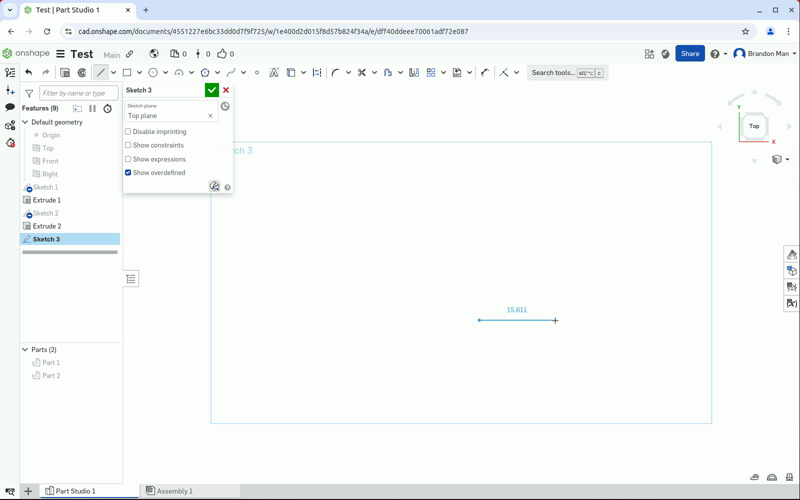
click(555, 320)
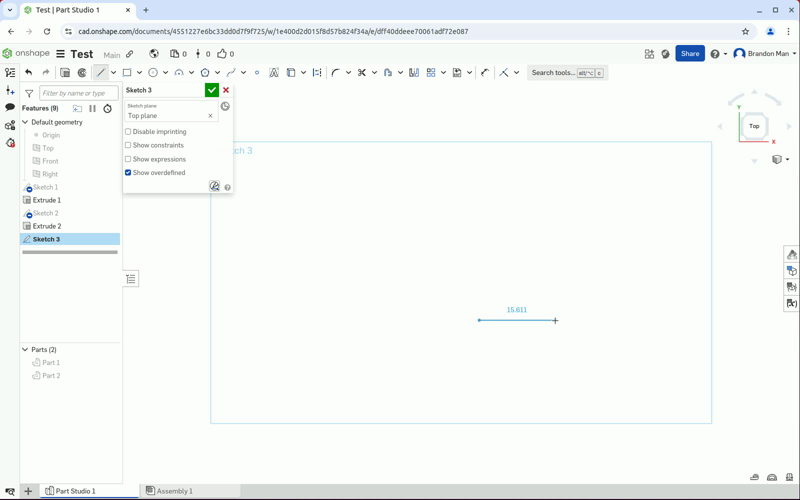
key_up(shift)
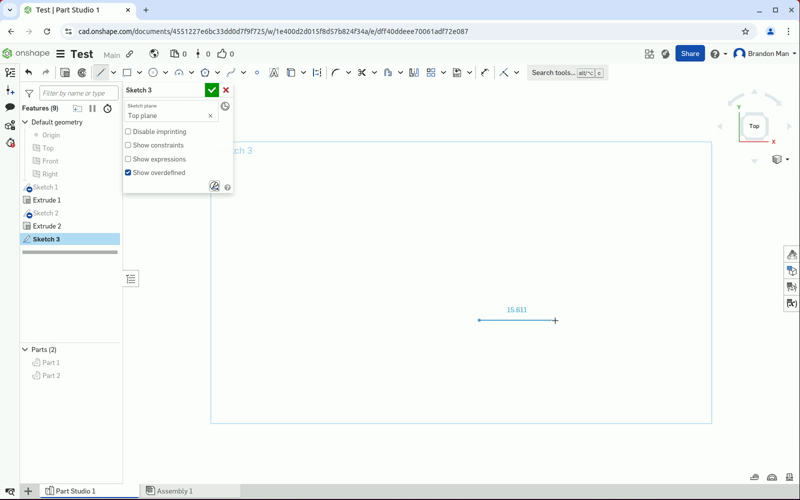
key_down(shift)
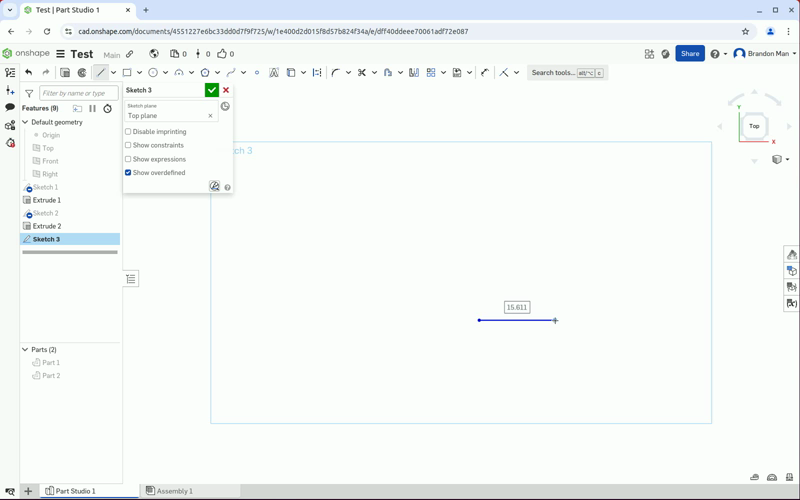
mouse_move(585, 320)
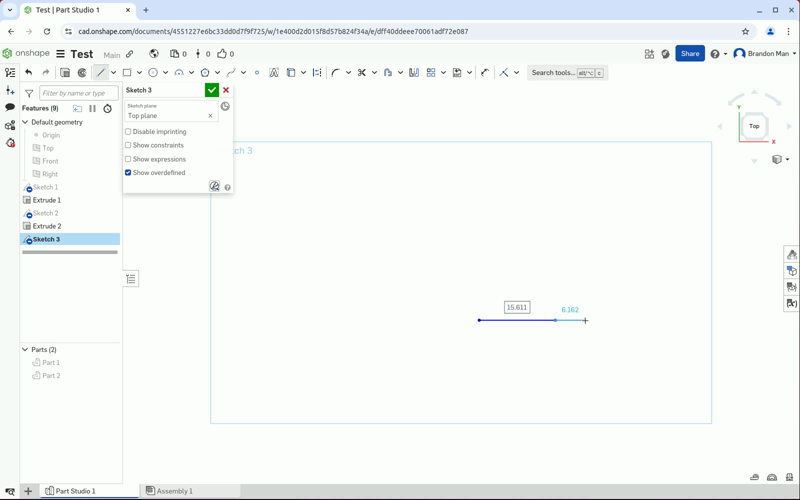
mouse_move(555, 282)
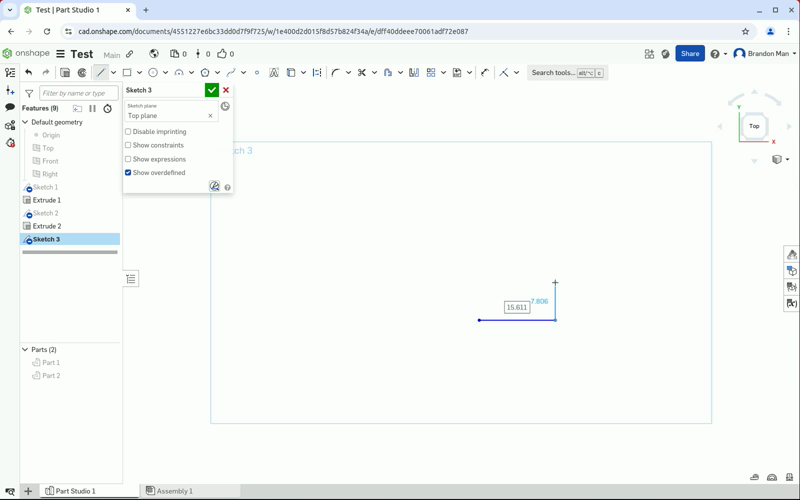
click(555, 282)
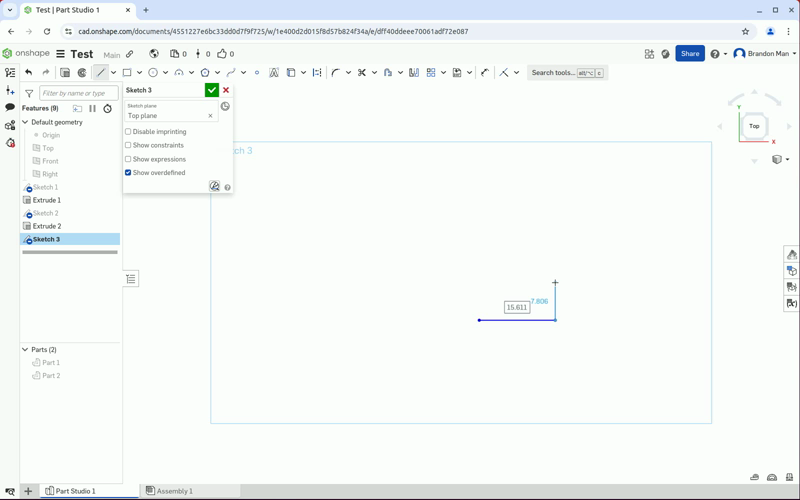
key_up(shift)
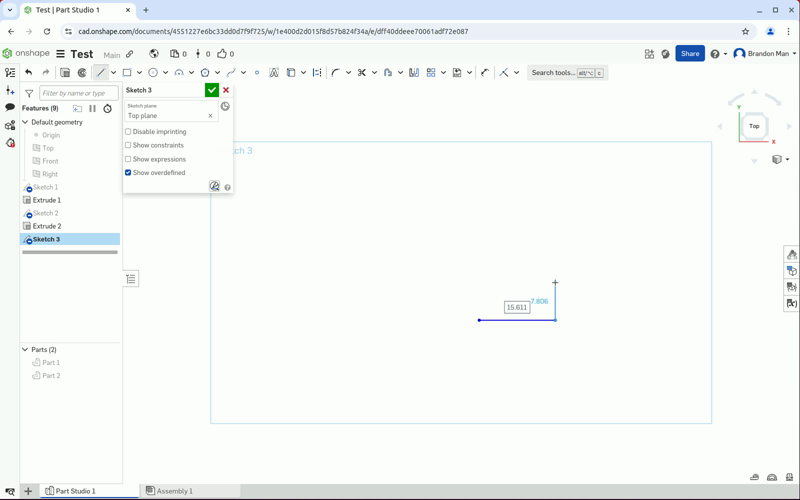
key_down(shift)
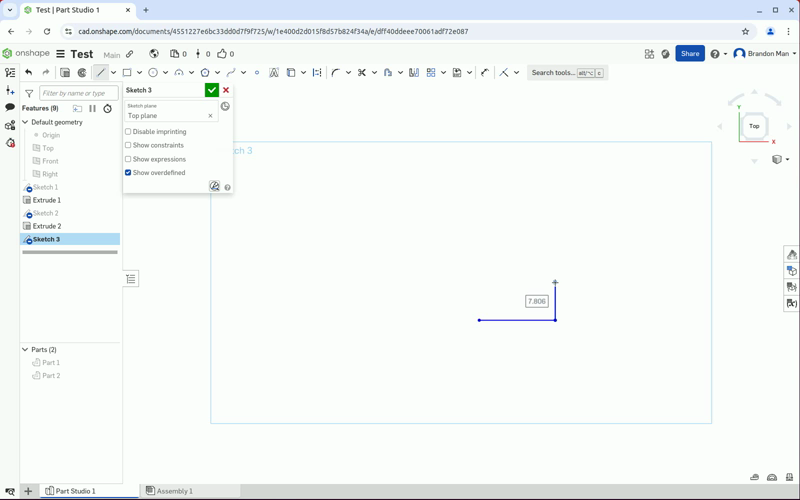
mouse_move(479, 282)
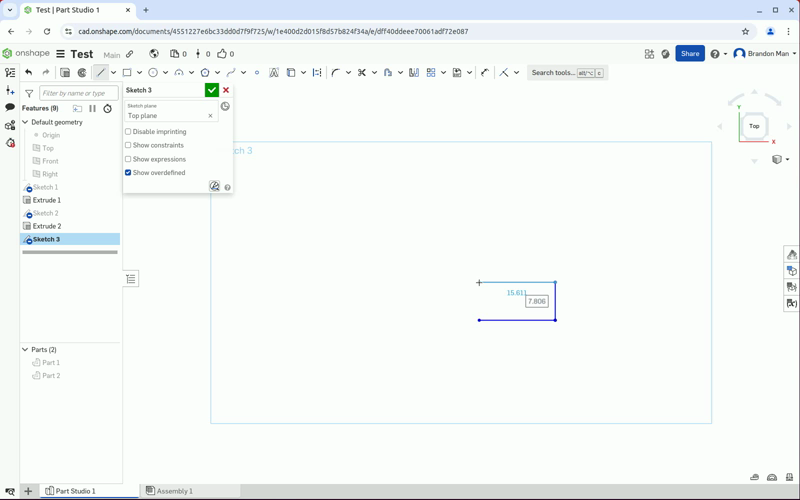
click(479, 282)
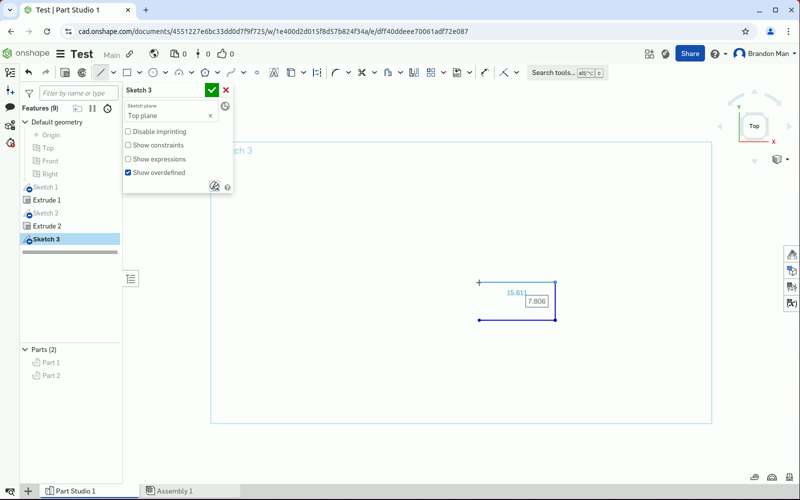
key_up(shift)
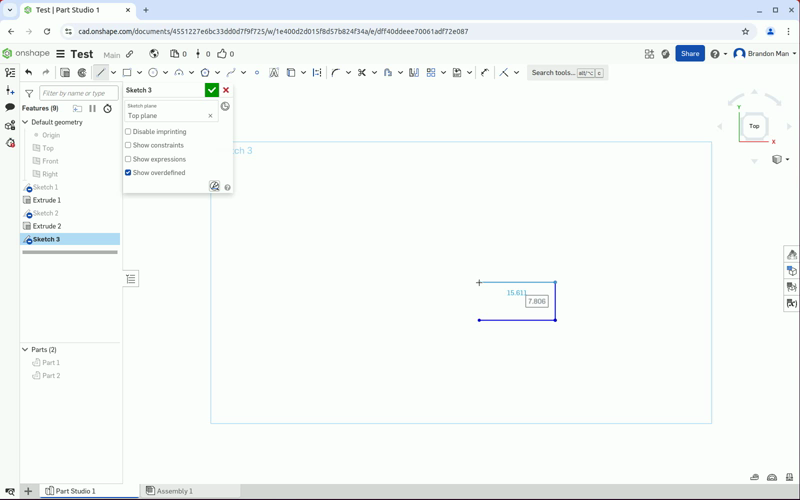
mouse_move(509, 282)
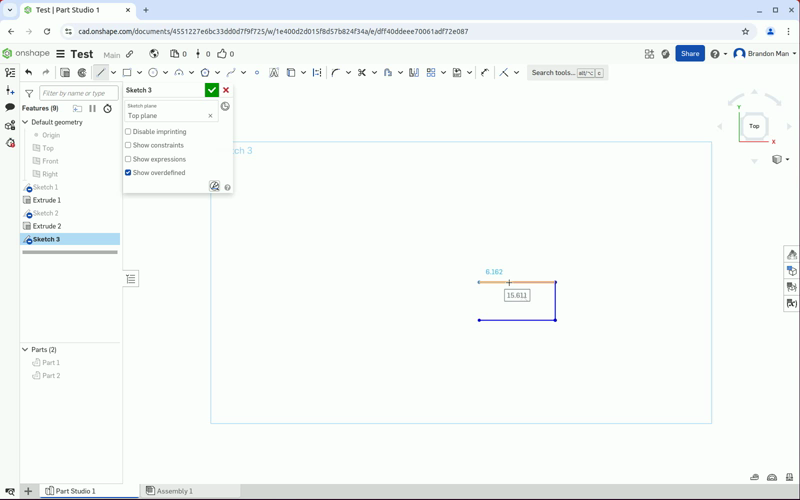
key_down(shift)
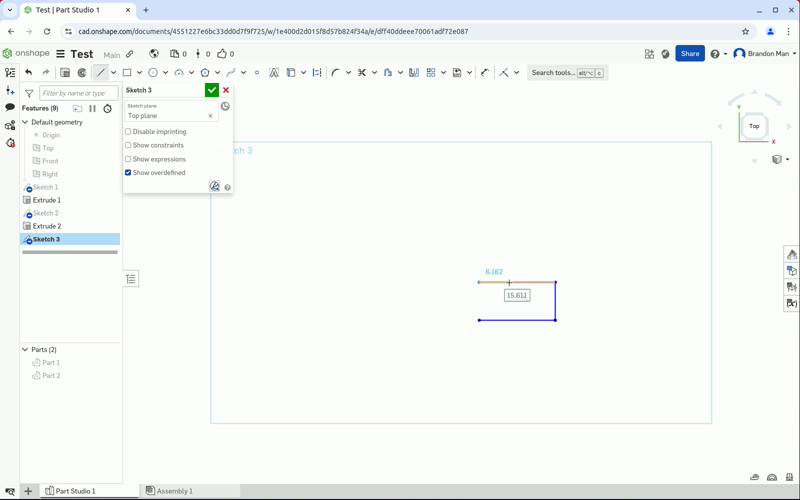
mouse_move(479, 320)
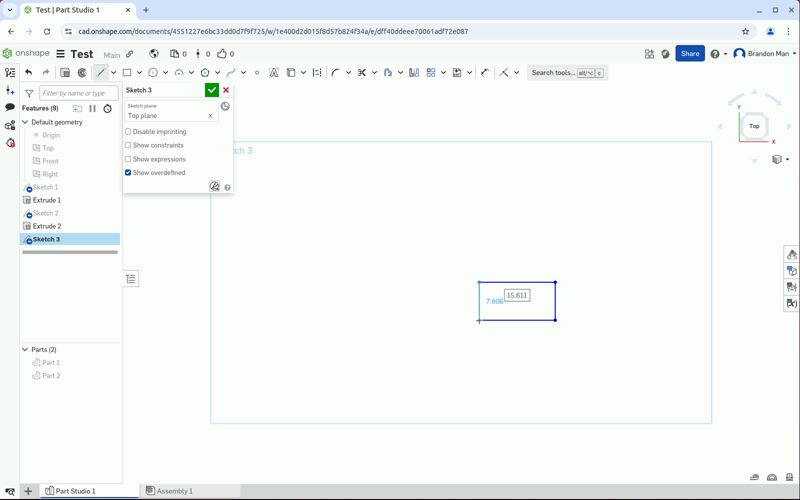
key_up(shift)
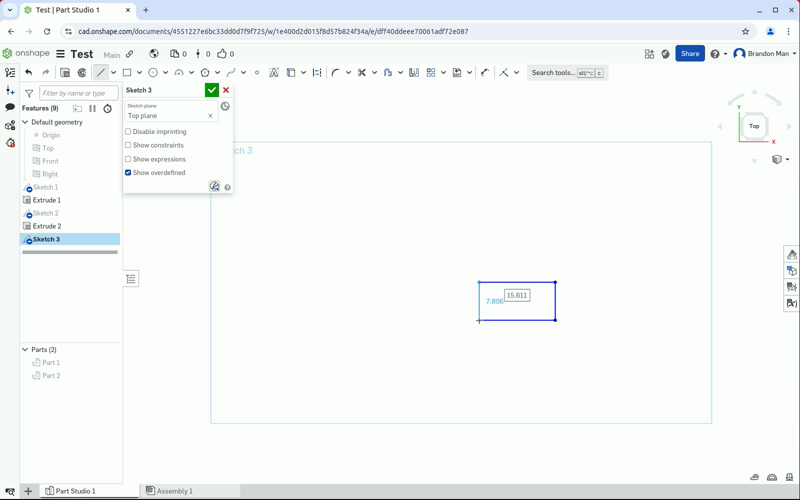
click(479, 320)
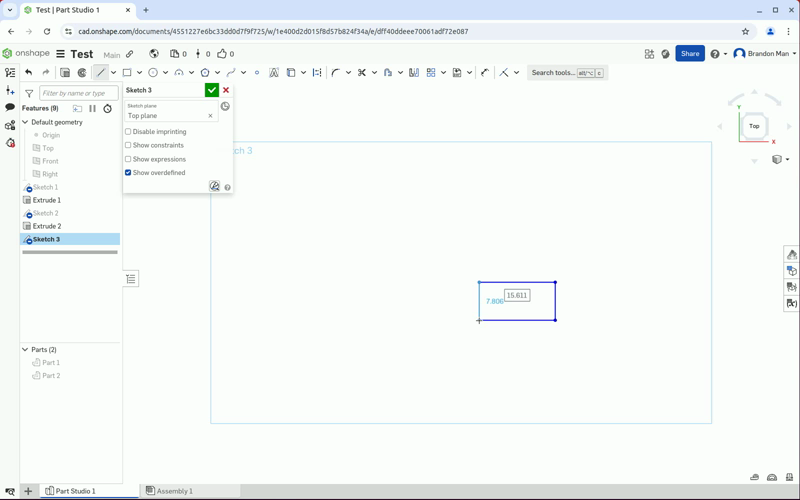
key(esc)
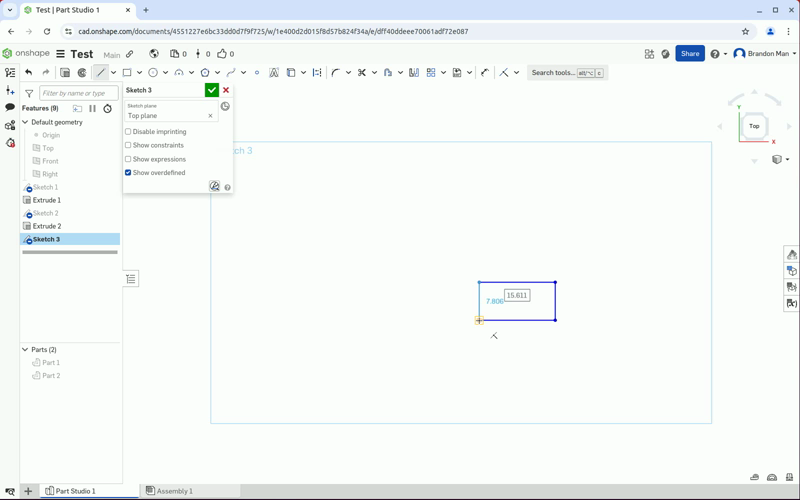
mouse_move(510, 290)
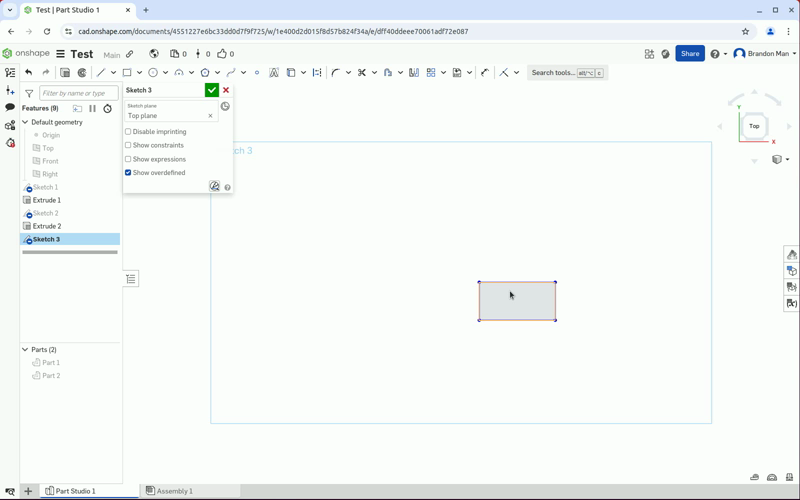
click(510, 290)
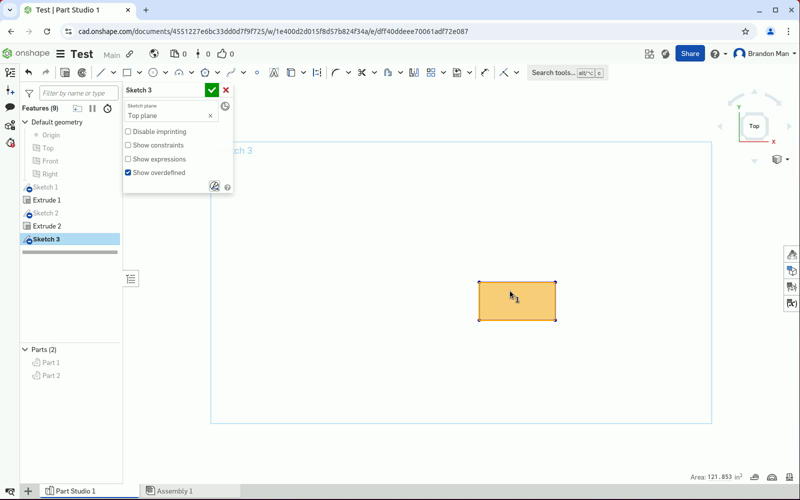
mouse_move(73, 352)
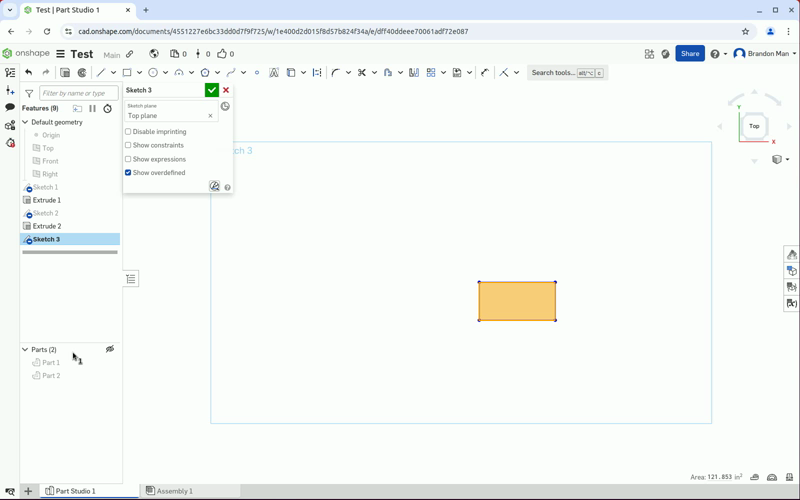
key(shift+y)
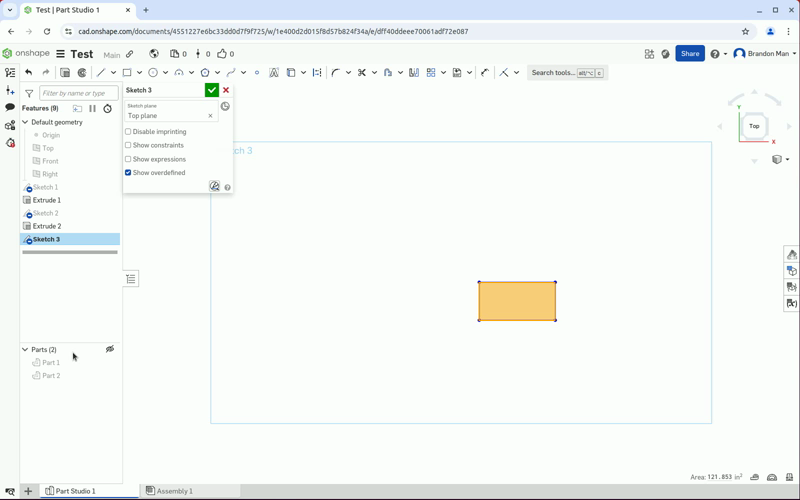
key(shift+e)
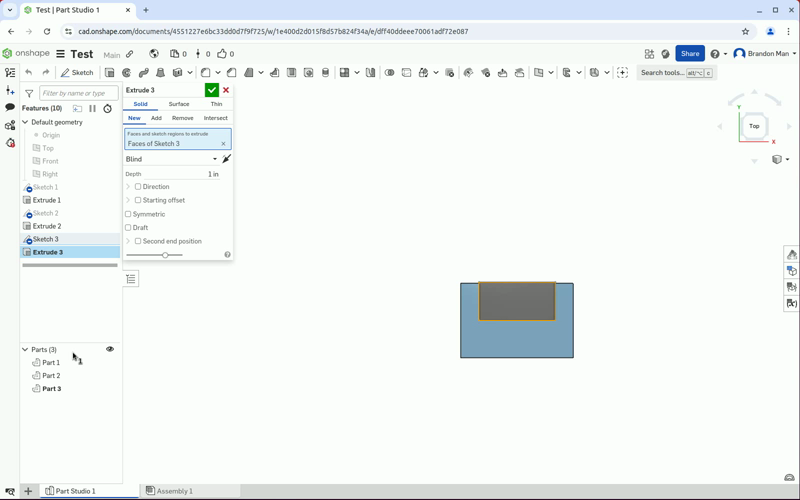
mouse_move(143, 106)
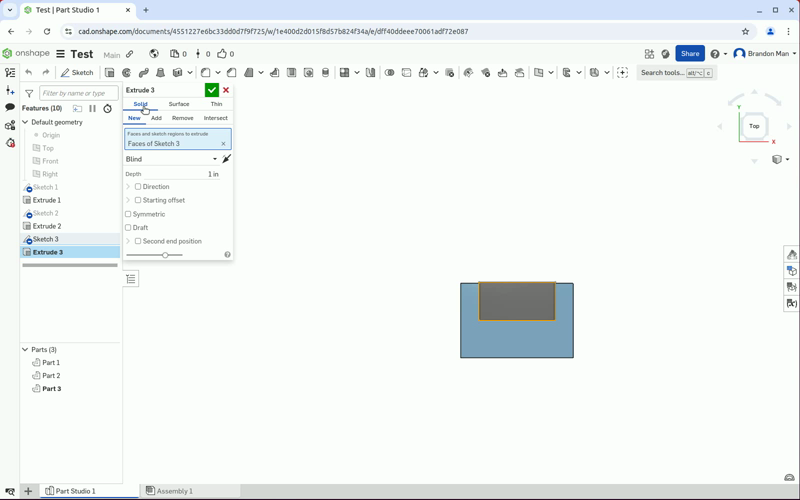
click(143, 106)
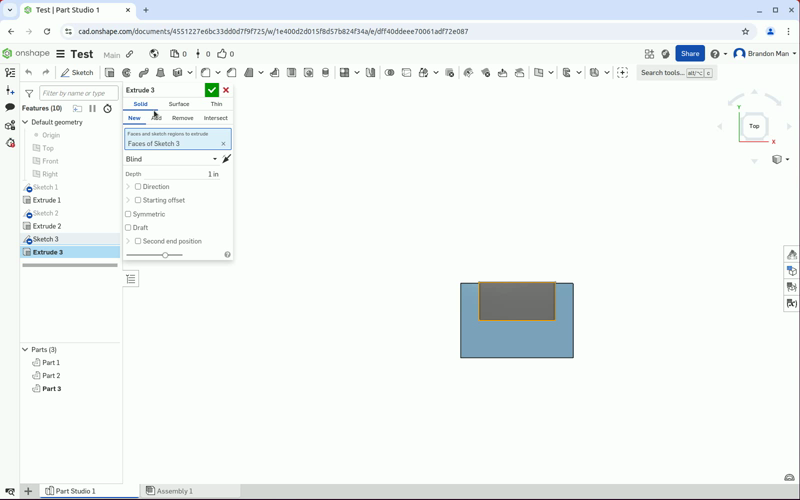
mouse_move(186, 120)
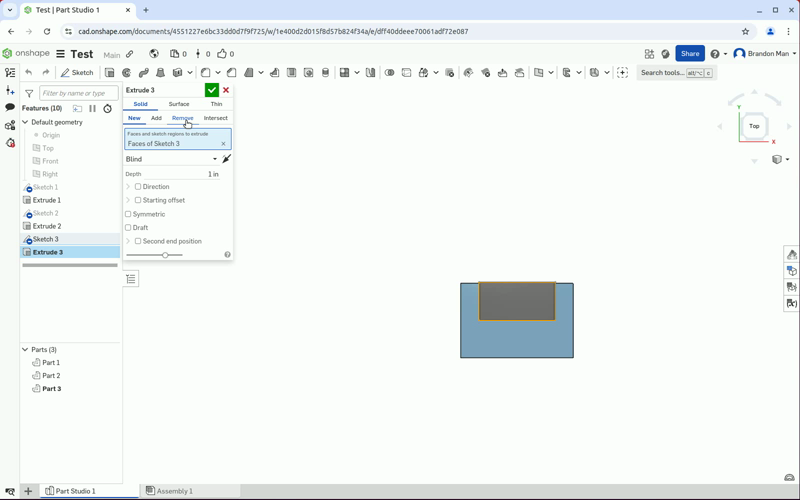
click(186, 120)
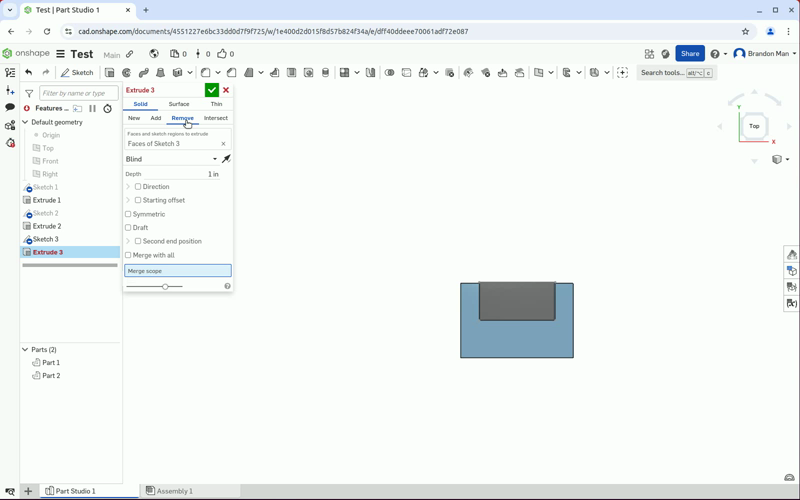
key(tab, 4)
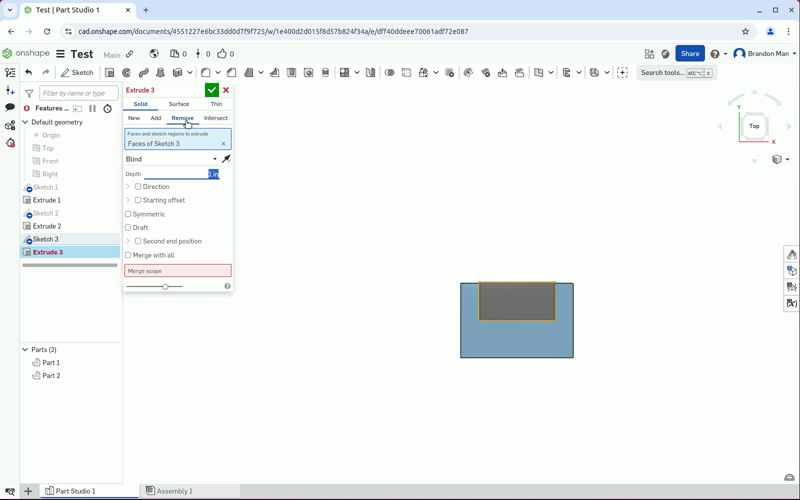
text(-7.703)
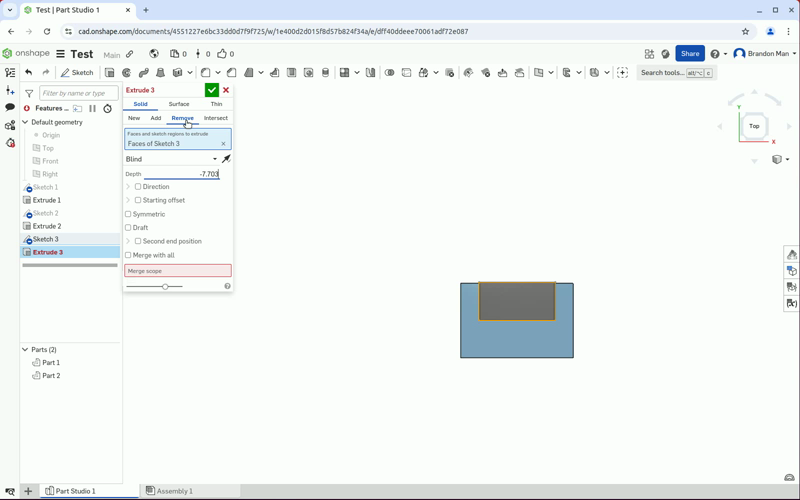
key(tab, 6)
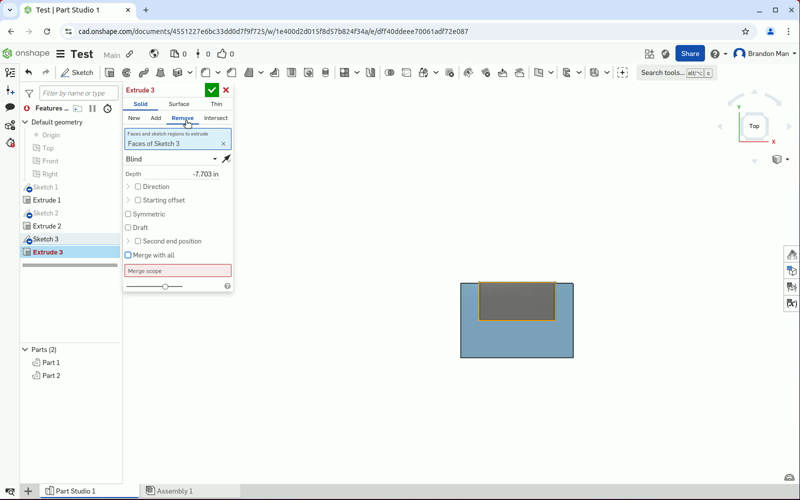
key(space)
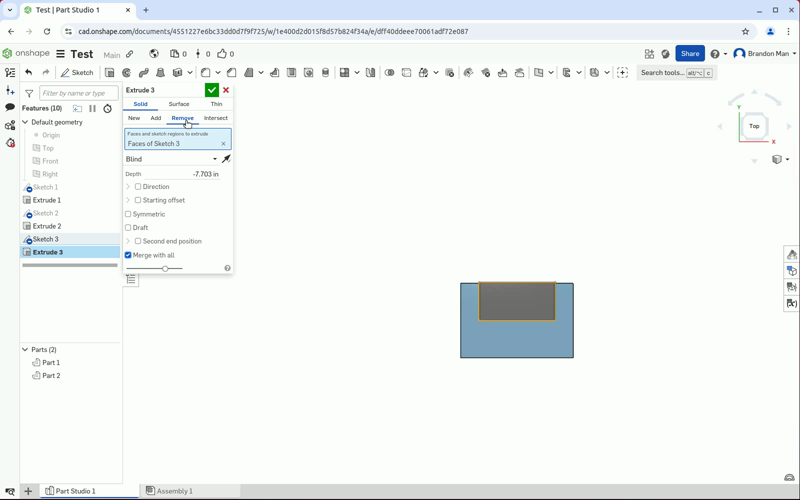
key(enter)
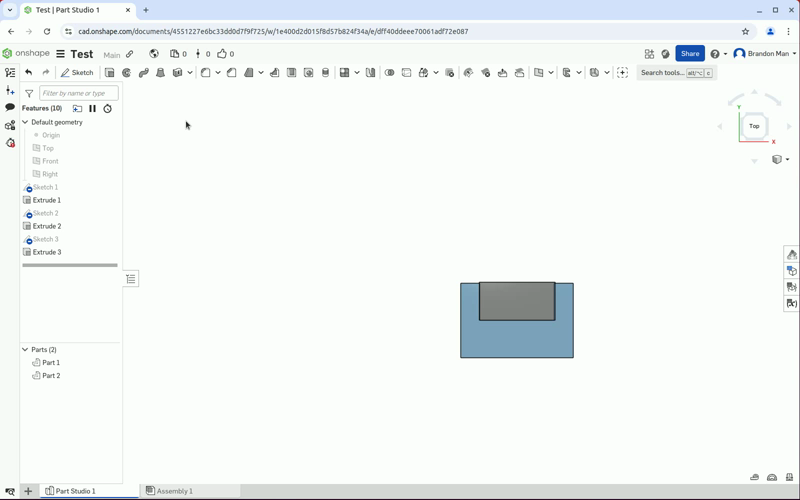
key(shift+h)
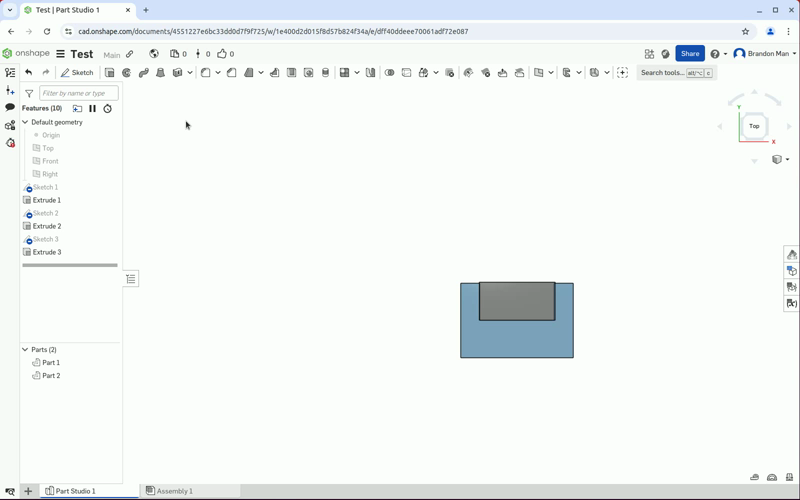
key(shift+h)
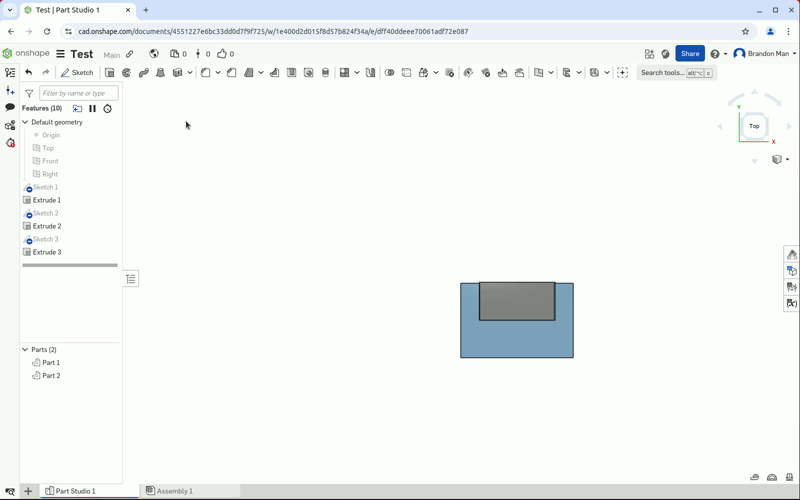
mouse_move(73, 189)
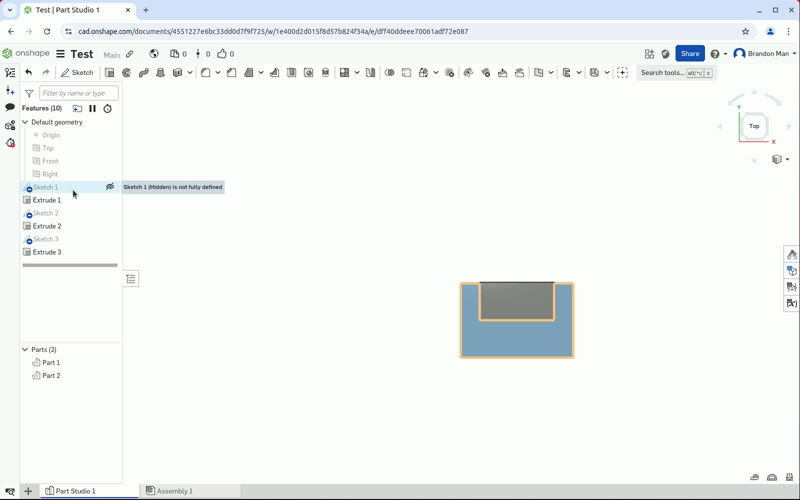
click(73, 189)
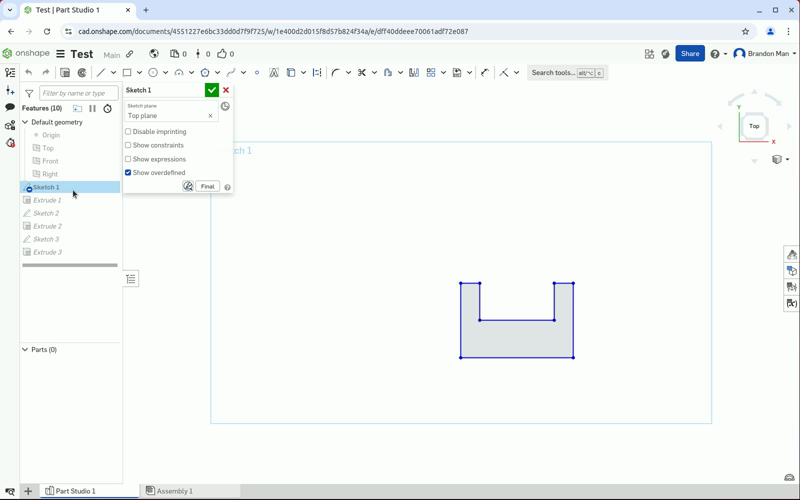
mouse_move(229, 92)
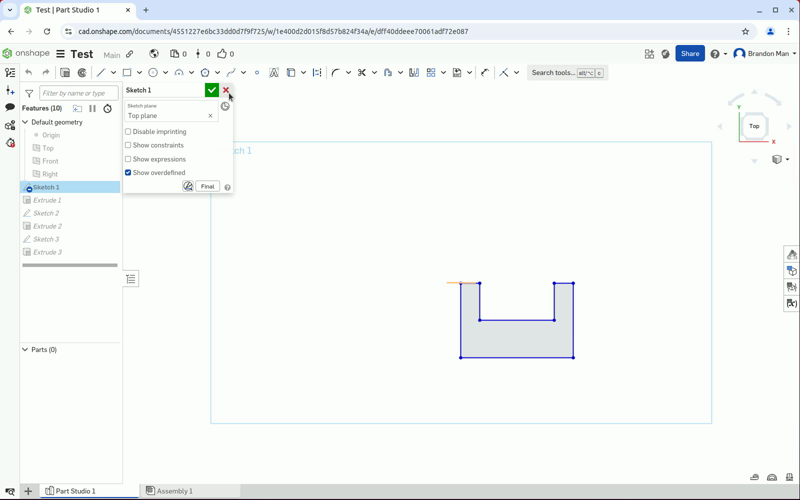
click(229, 92)
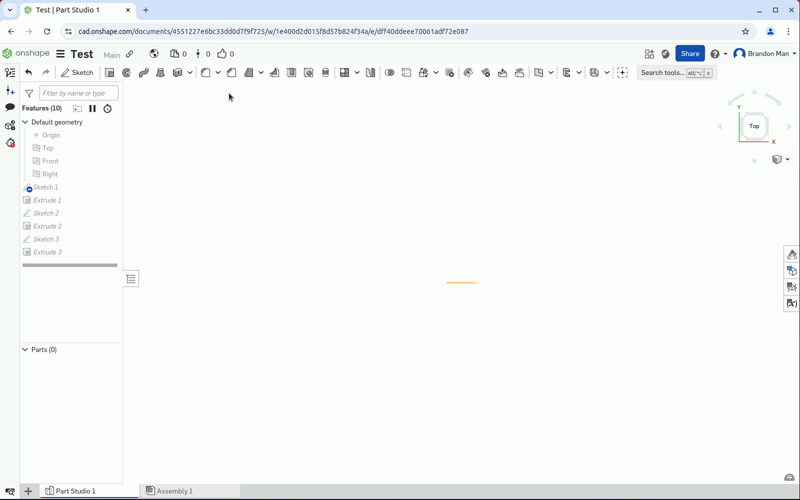
mouse_move(73, 352)
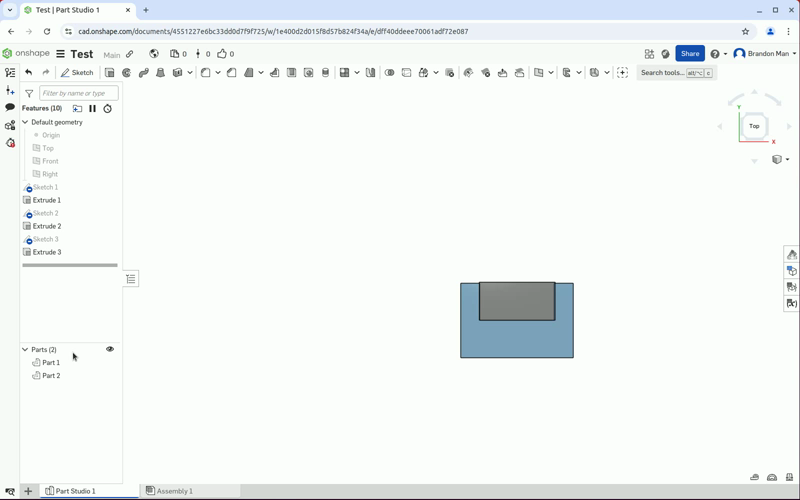
key(y)
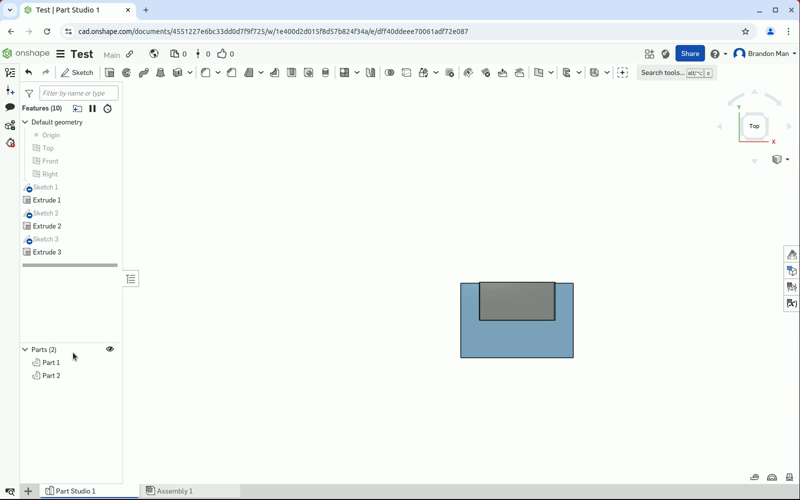
key(shift+p)
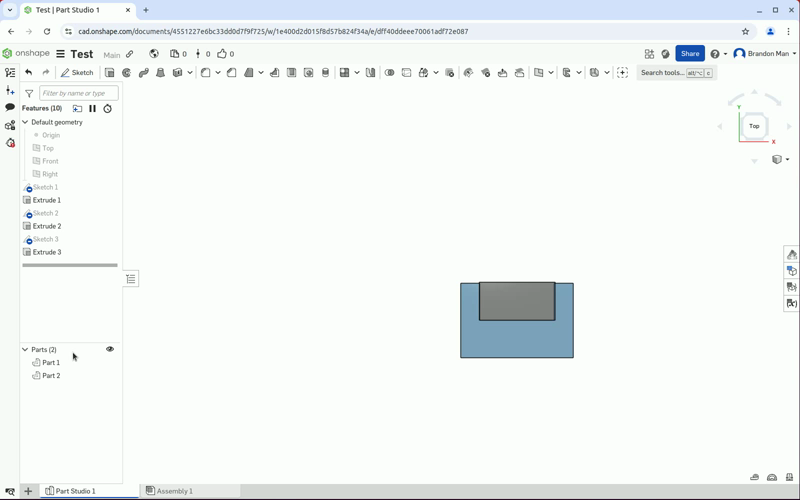
key(space)
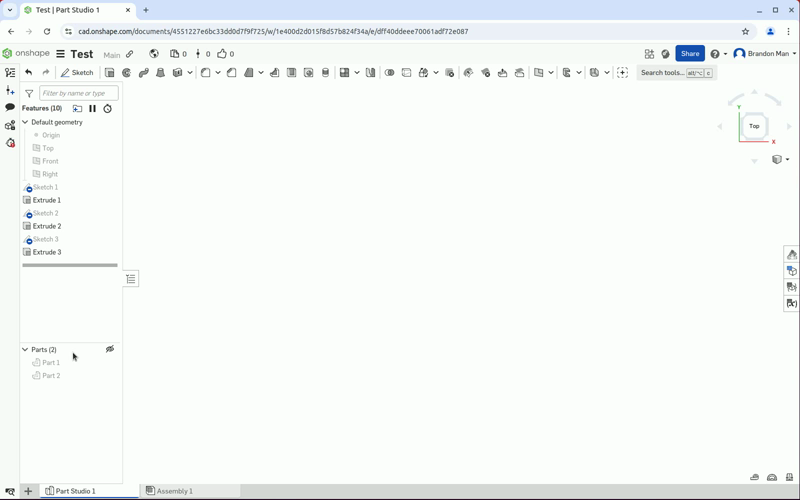
key_down(shift)
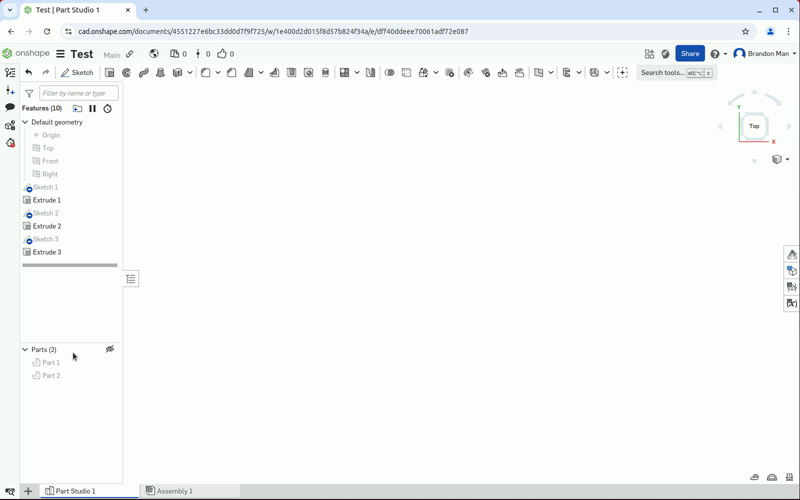
key(up)
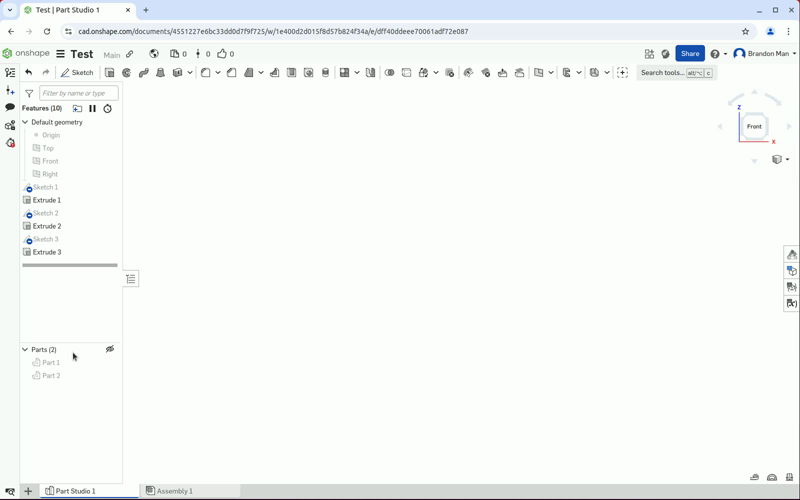
key_up(shift)
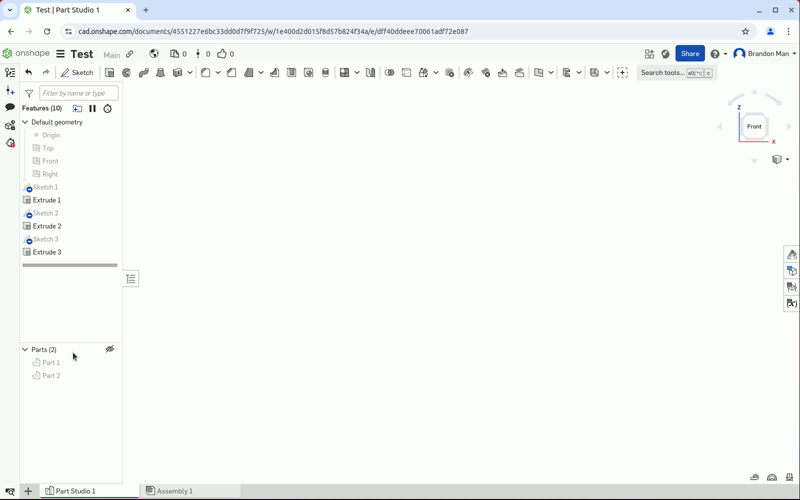
key(space)
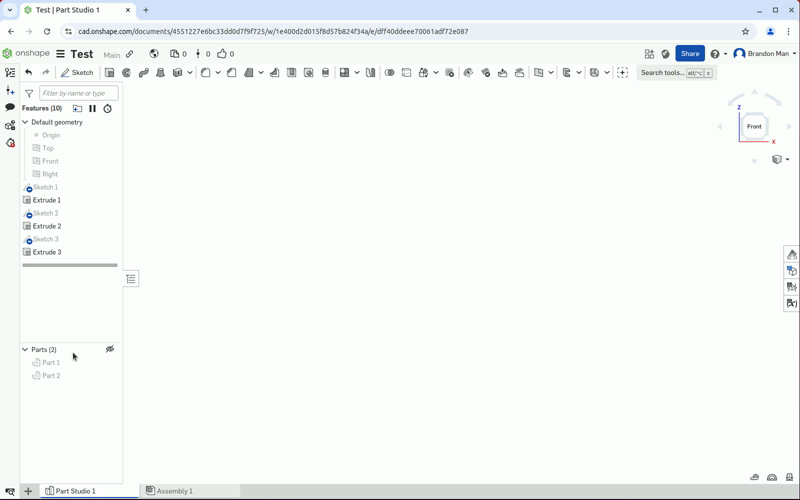
key_down(shift)
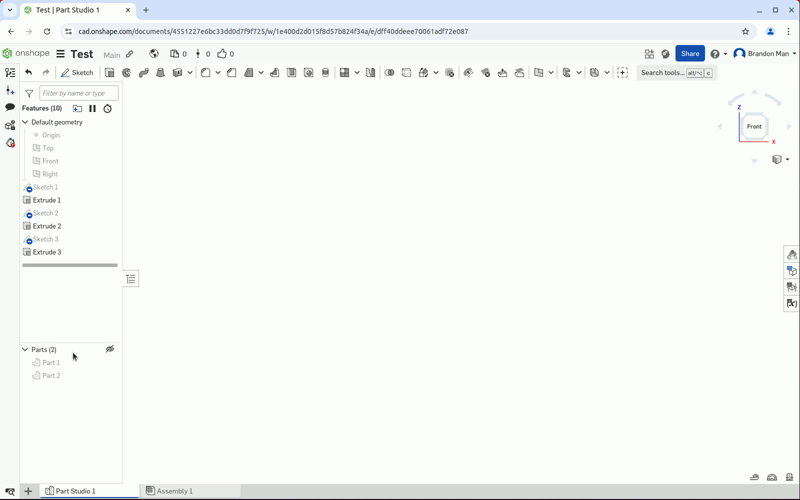
key(left)
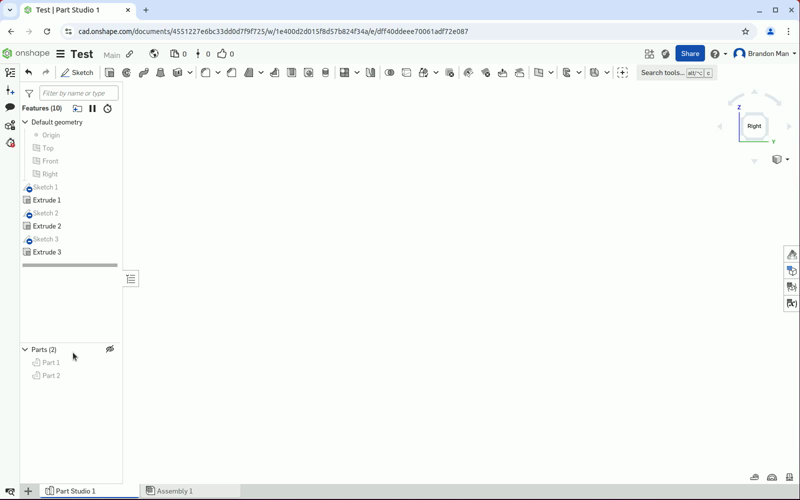
key_up(shift)
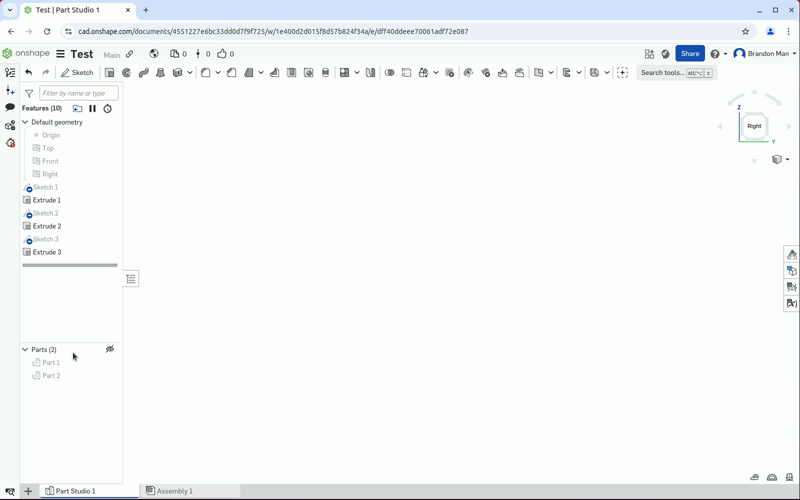
mouse_move(73, 352)
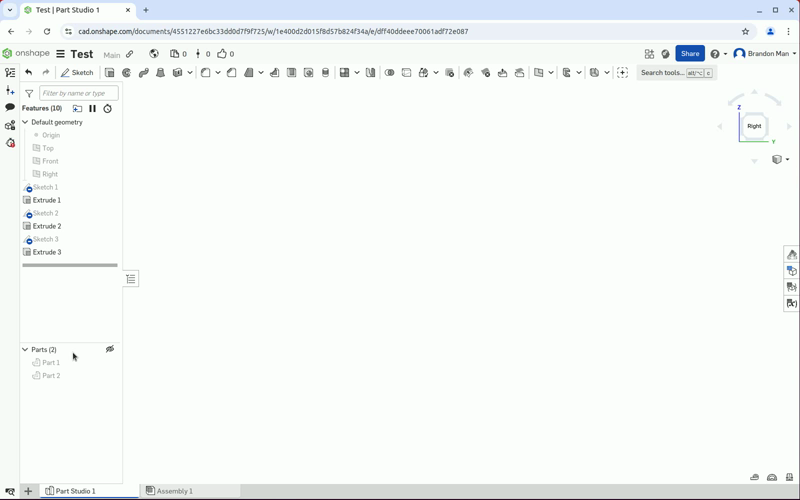
key(shift+y)
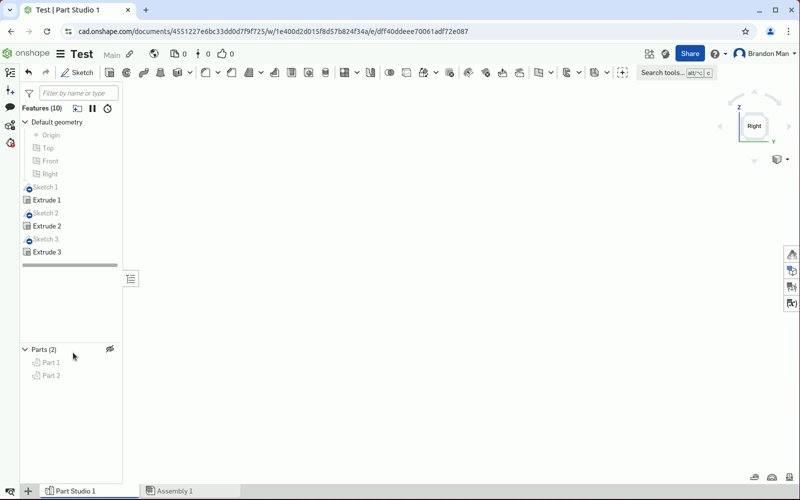
key(shift+s)
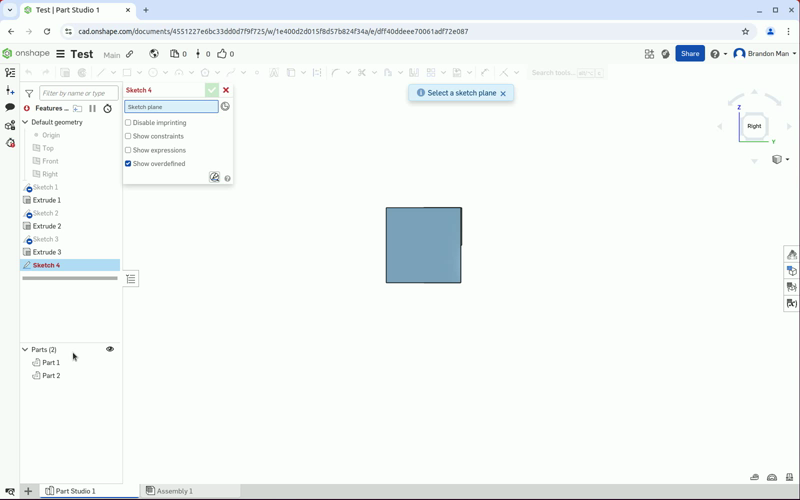
mouse_move(73, 176)
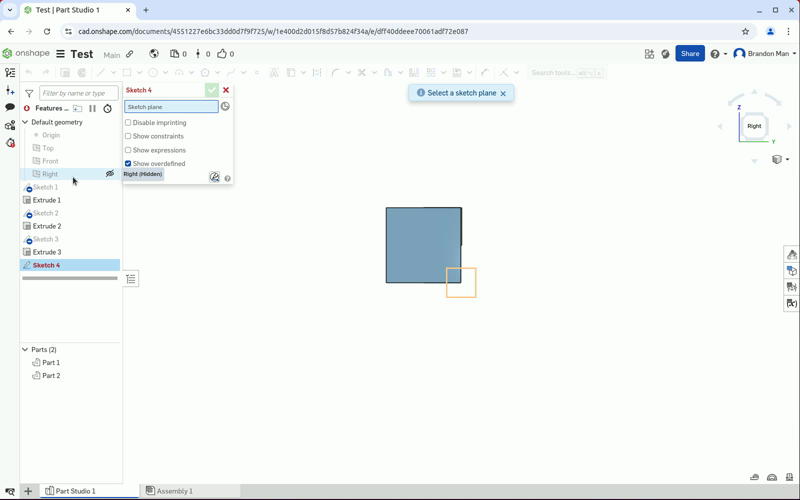
click(73, 176)
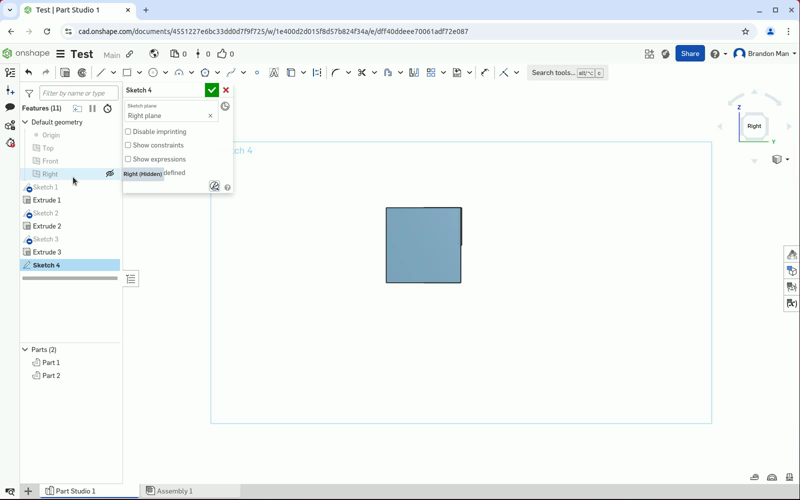
mouse_move(73, 352)
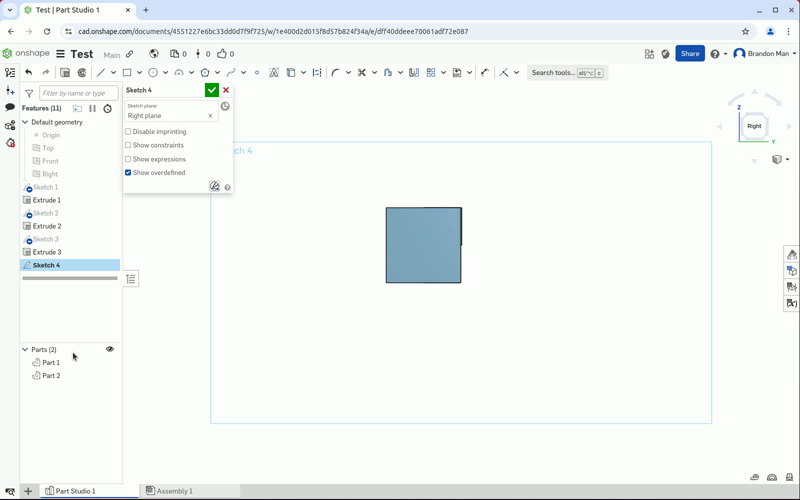
key(y)
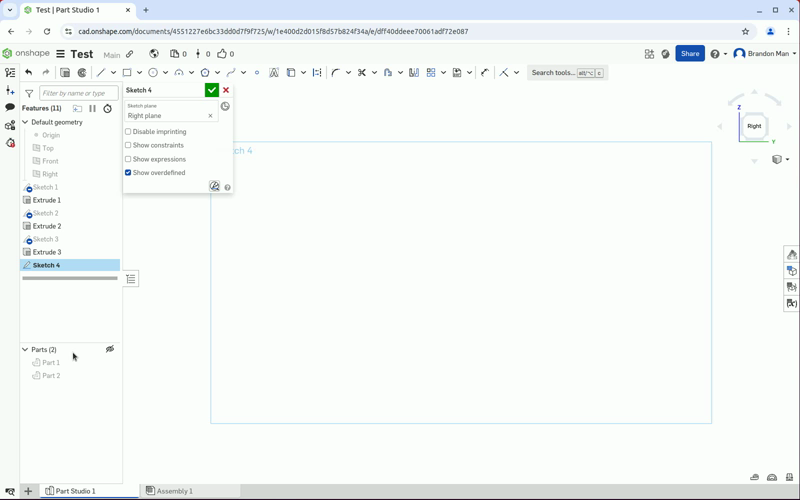
key(l)
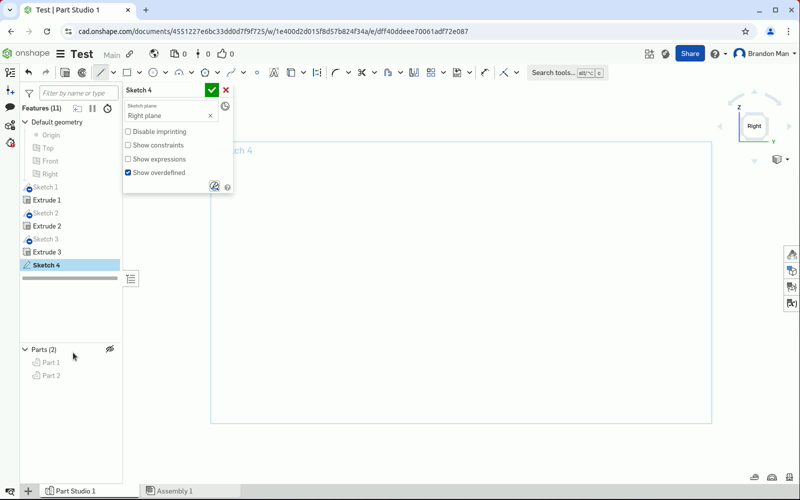
key_down(shift)
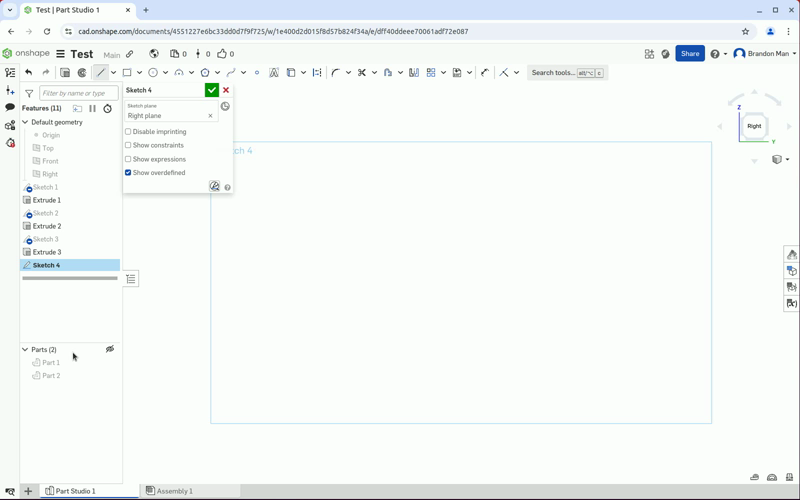
mouse_move(385, 282)
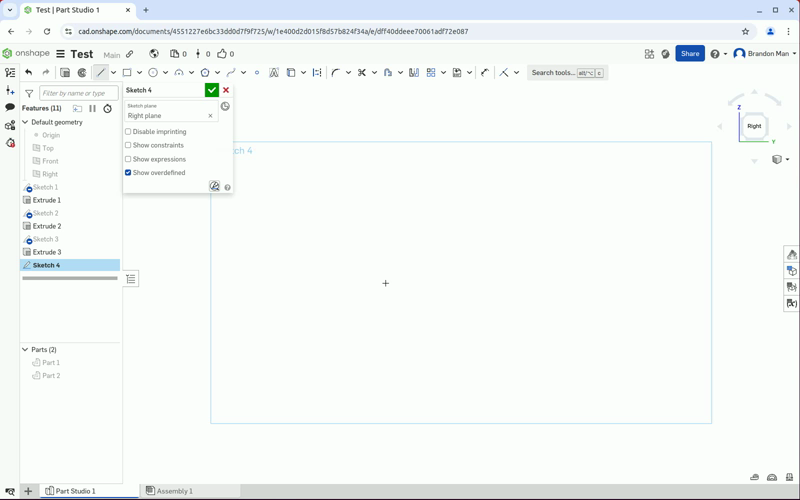
click(385, 282)
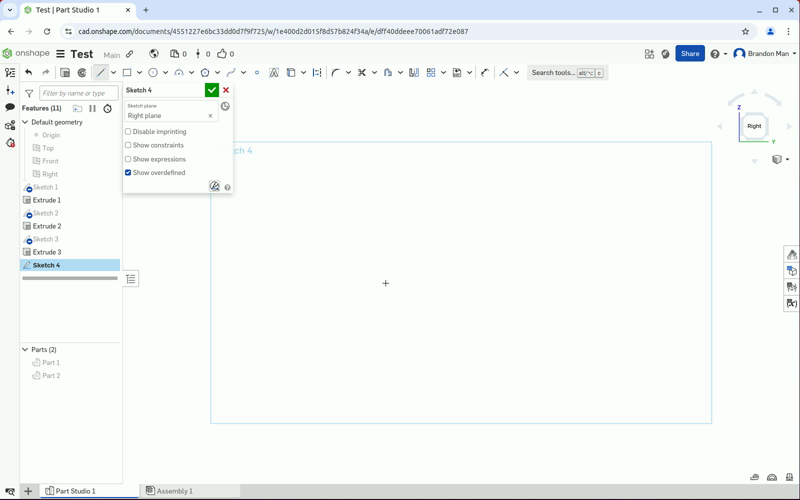
key_up(shift)
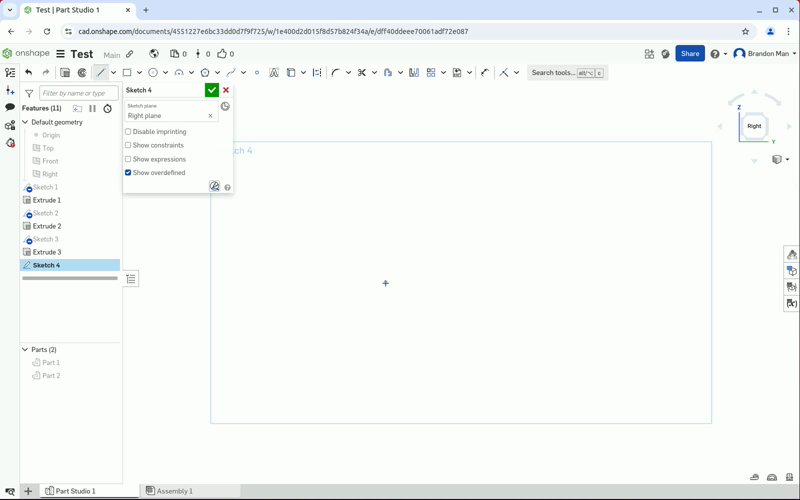
key_down(shift)
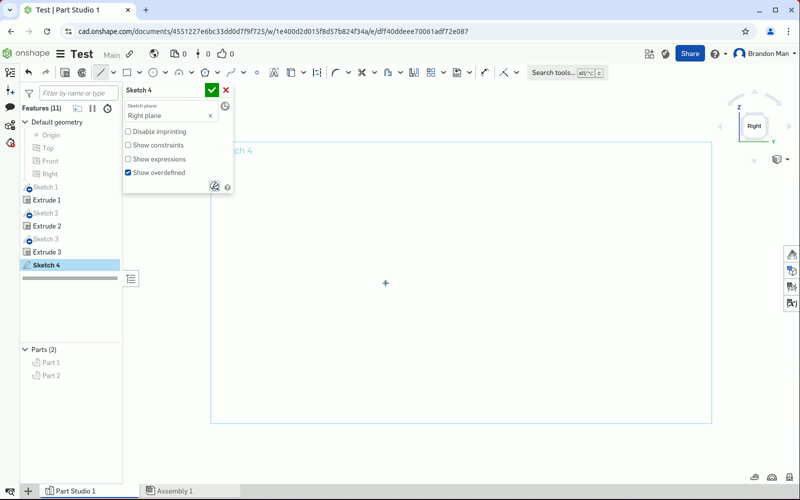
mouse_move(461, 207)
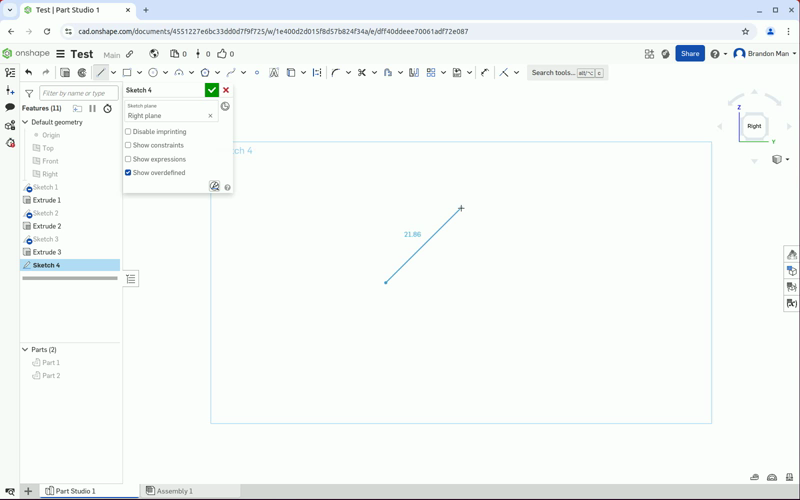
click(461, 207)
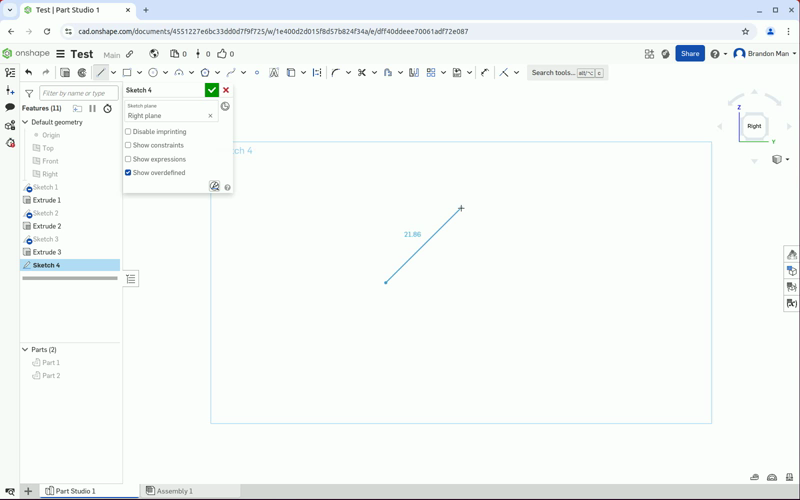
key_up(shift)
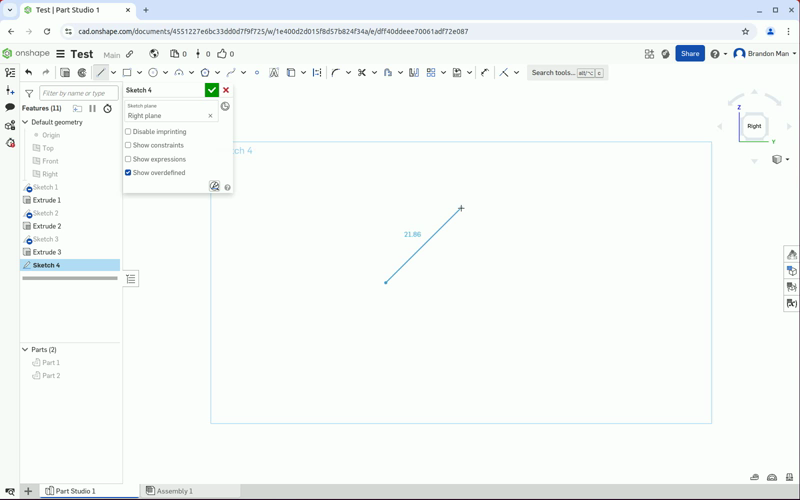
key_down(shift)
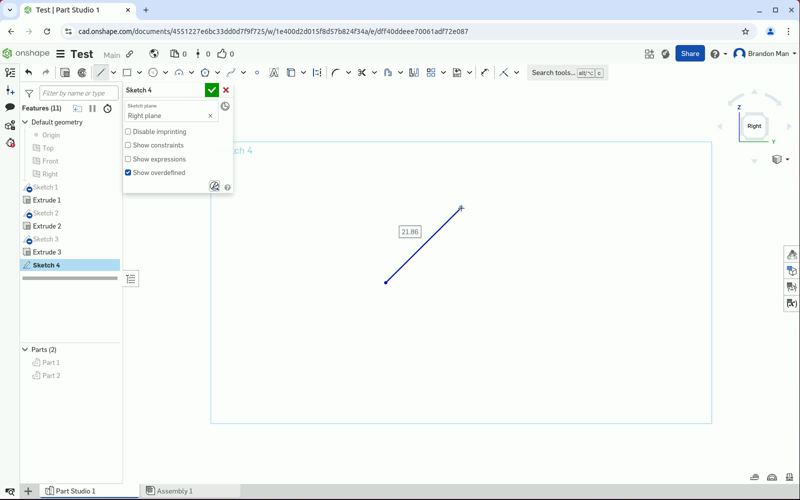
mouse_move(385, 207)
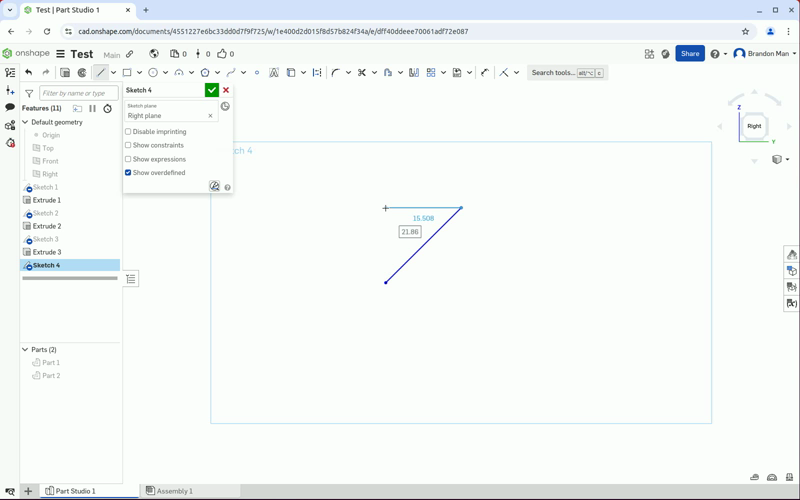
click(385, 207)
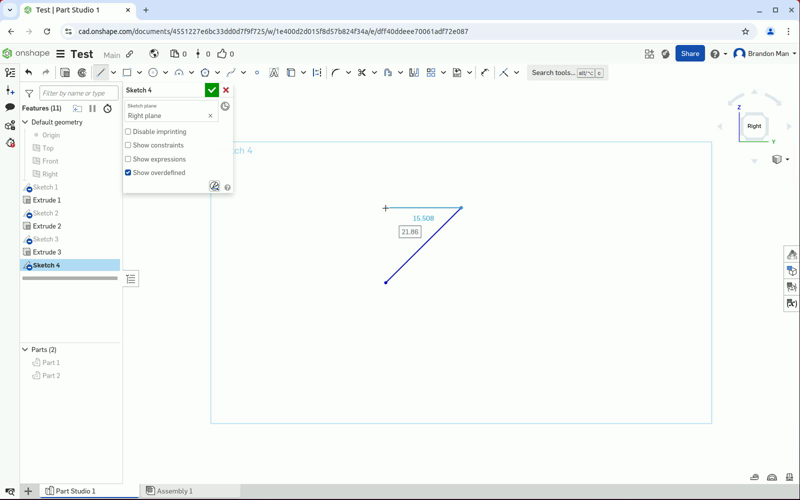
key_up(shift)
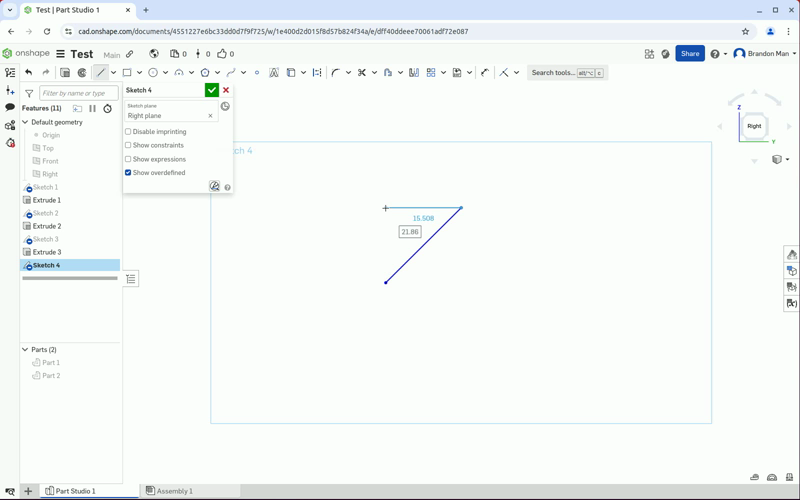
key_down(shift)
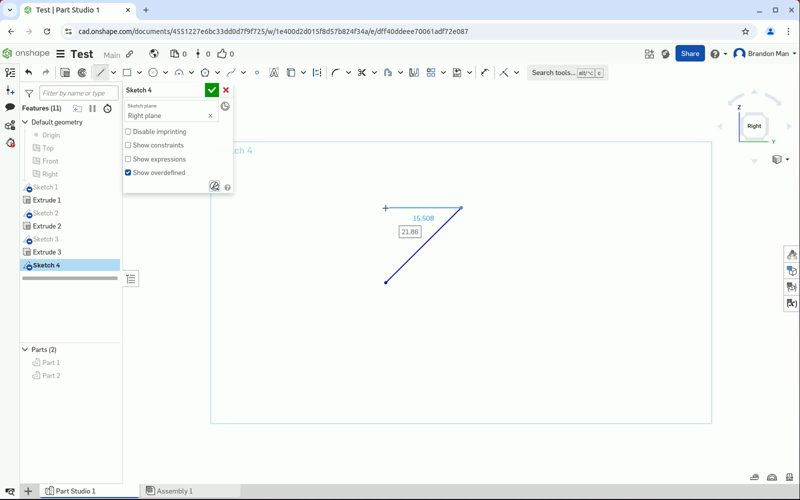
mouse_move(385, 282)
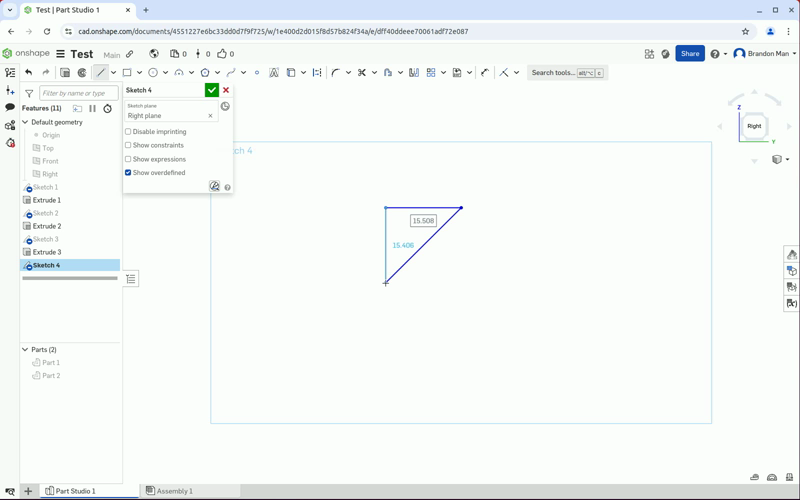
key_up(shift)
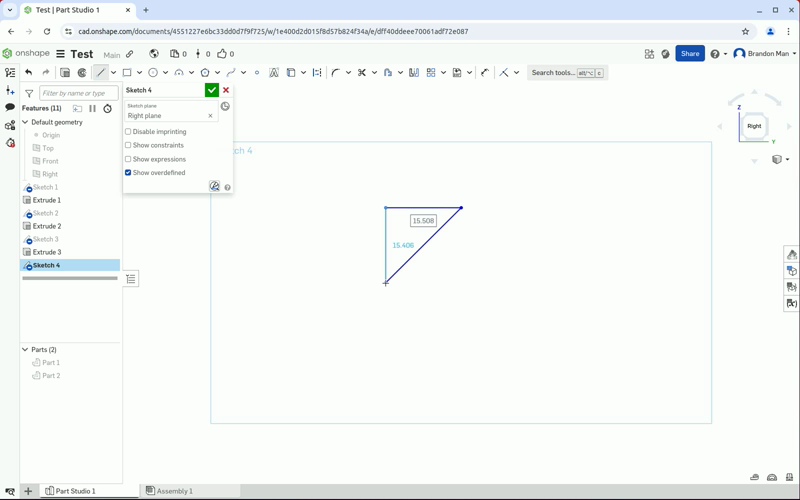
click(385, 282)
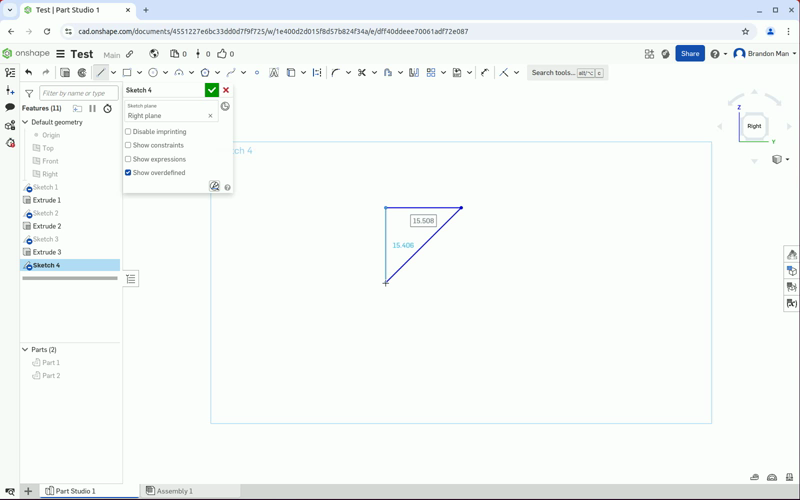
key(esc)
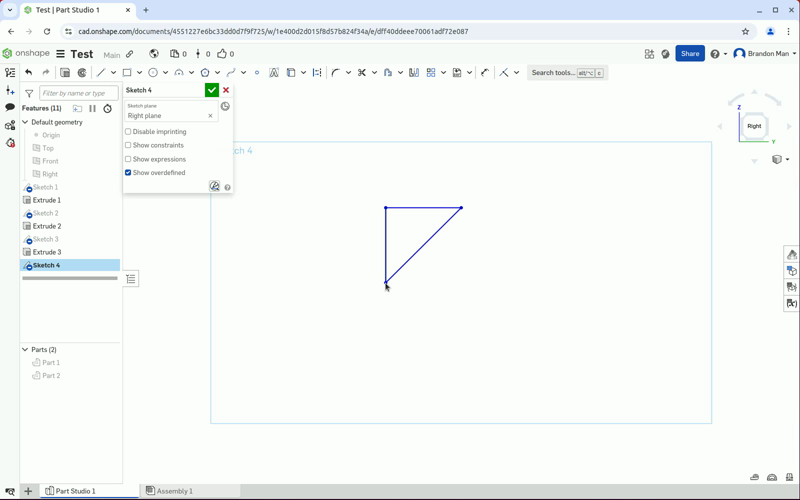
mouse_move(410, 226)
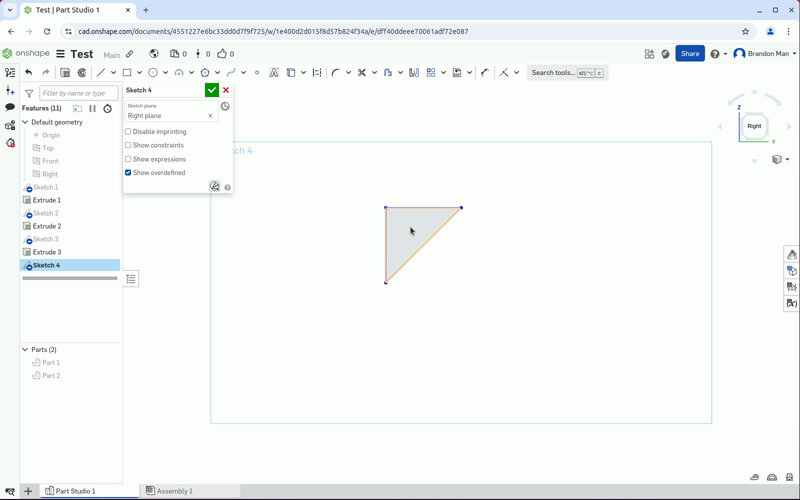
click(410, 226)
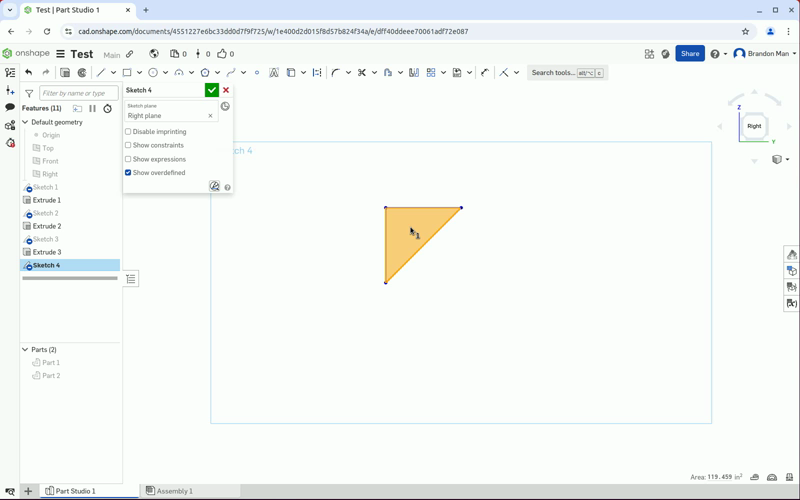
mouse_move(73, 352)
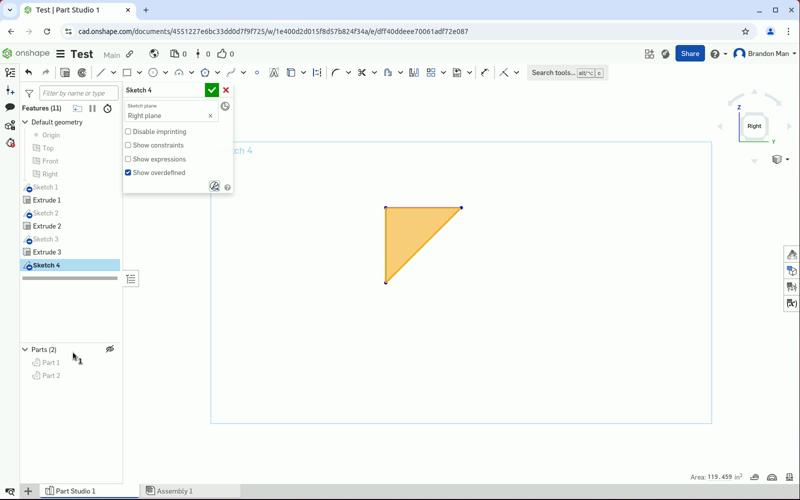
key(shift+y)
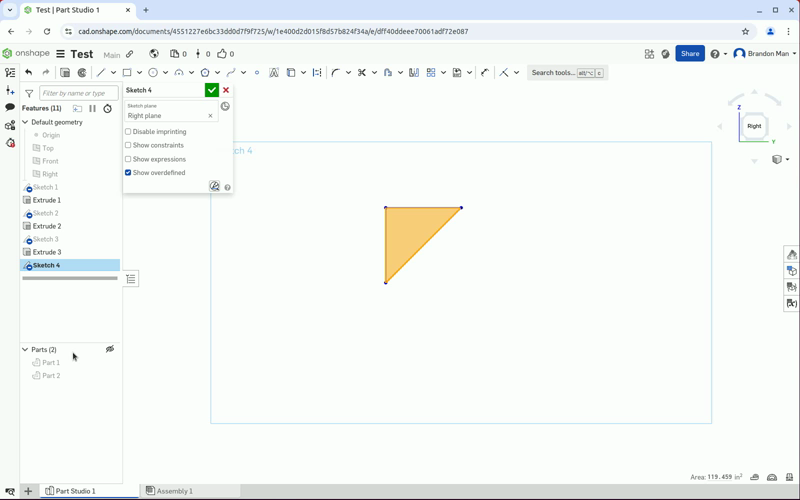
key(shift+e)
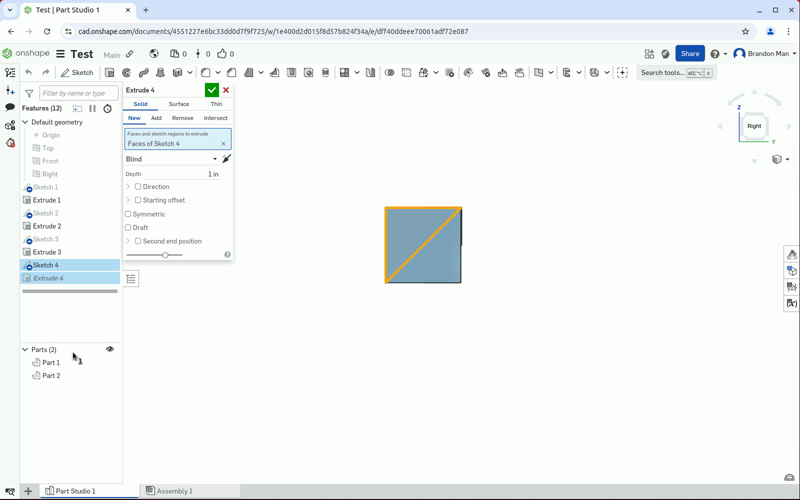
mouse_move(143, 106)
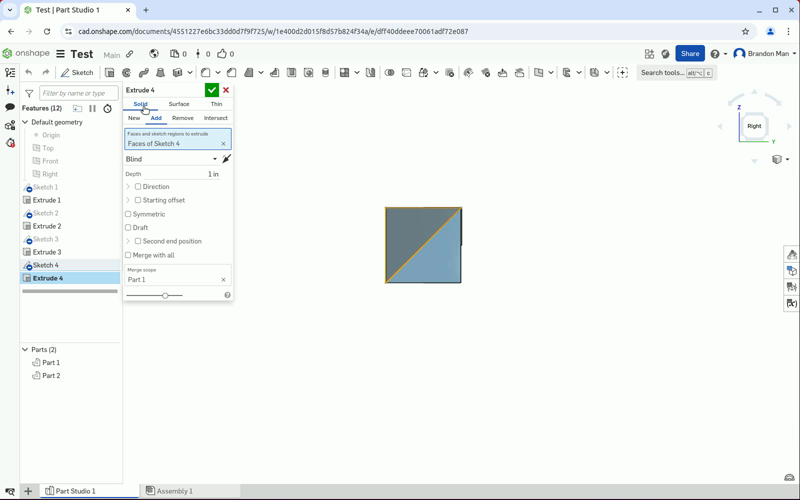
click(143, 106)
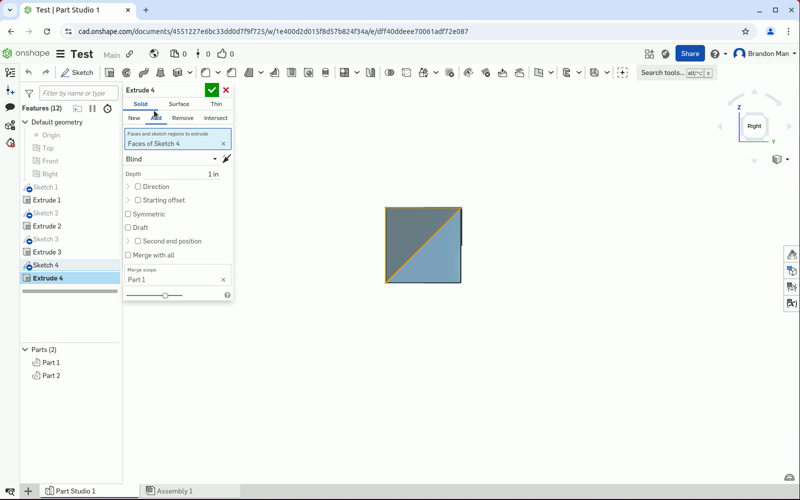
mouse_move(186, 120)
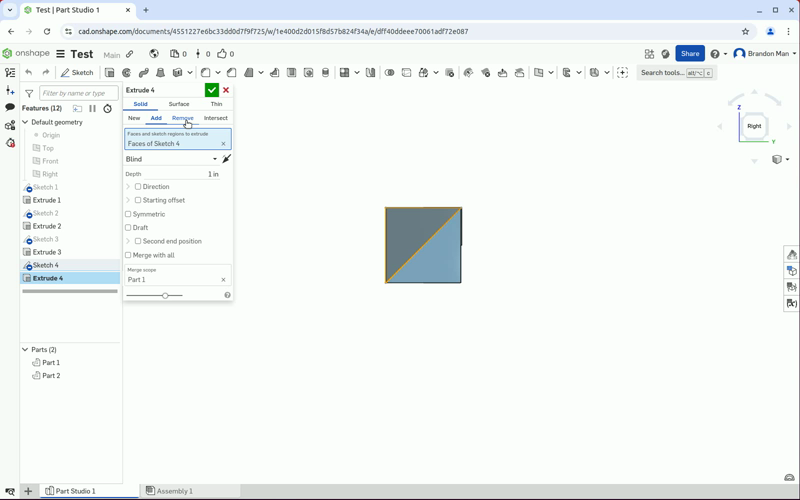
click(186, 120)
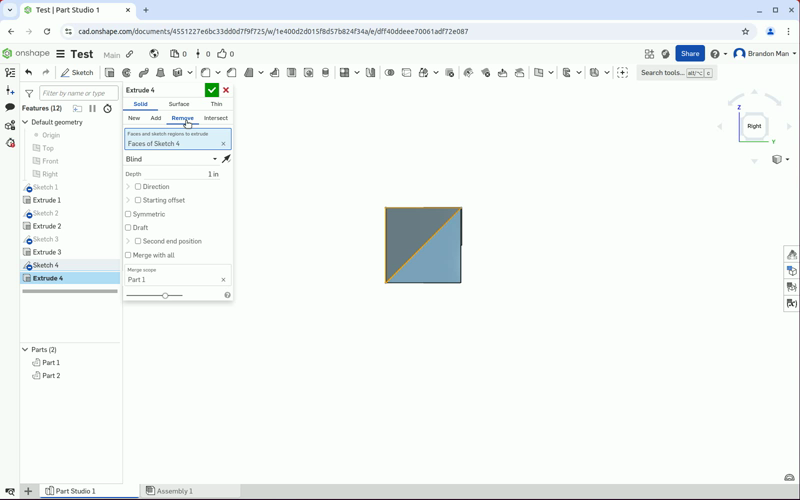
key(tab, 4)
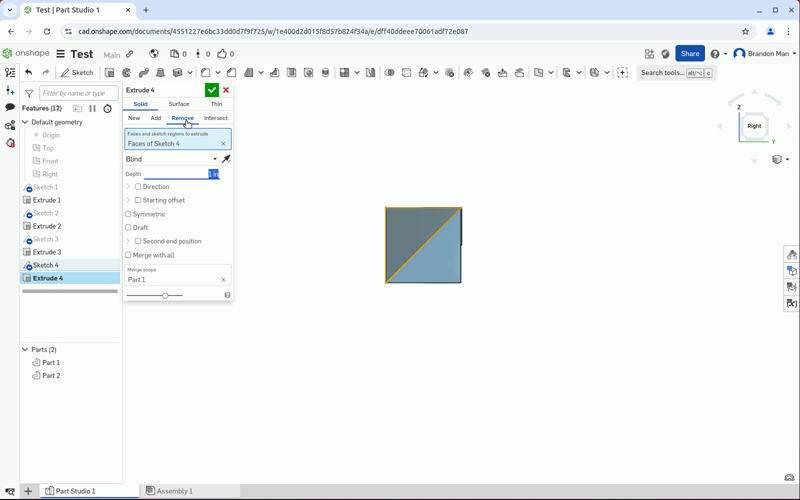
text(23.108)
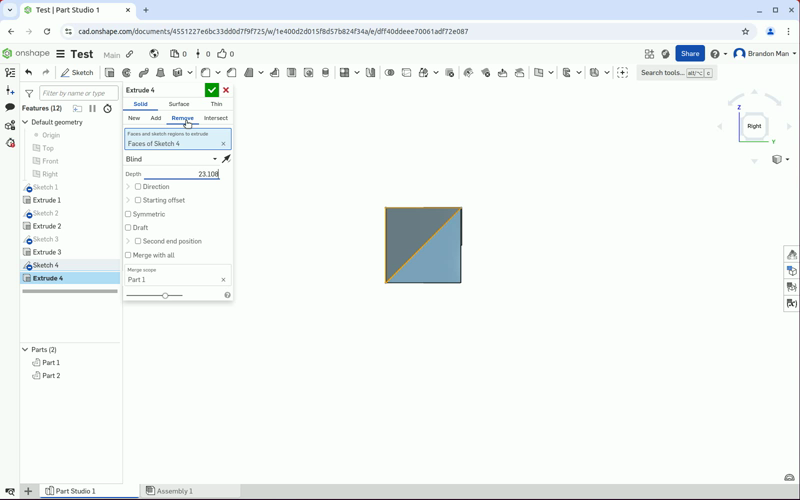
key(tab, 6)
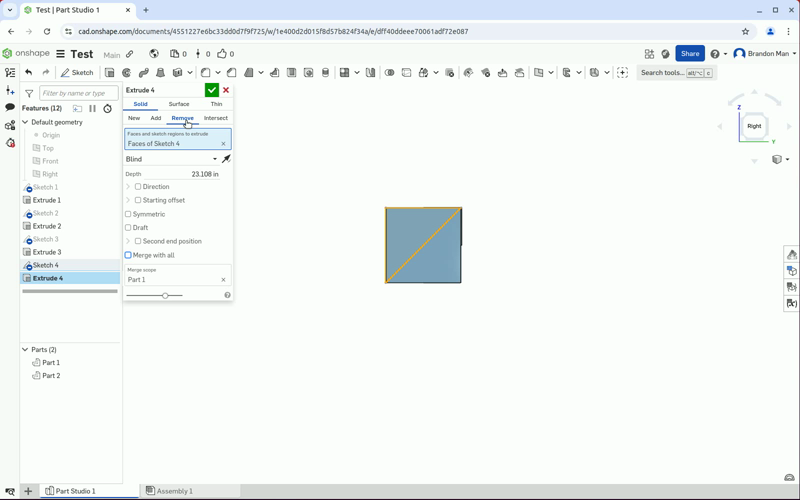
key(space)
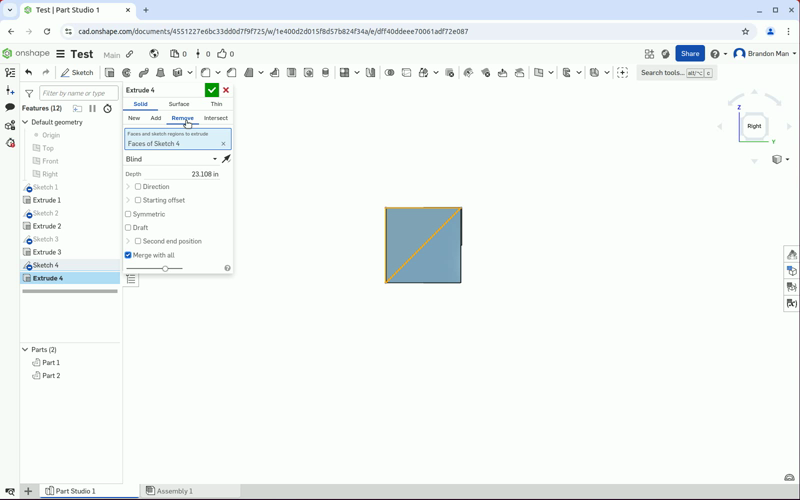
key(enter)
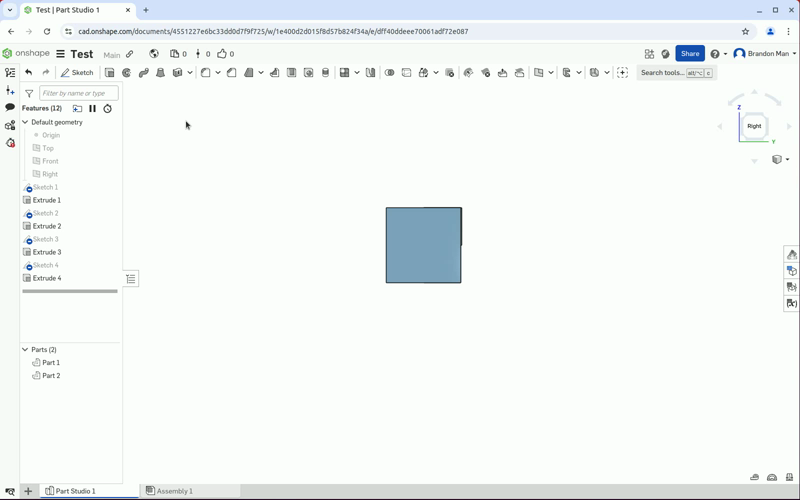
key(shift+h)
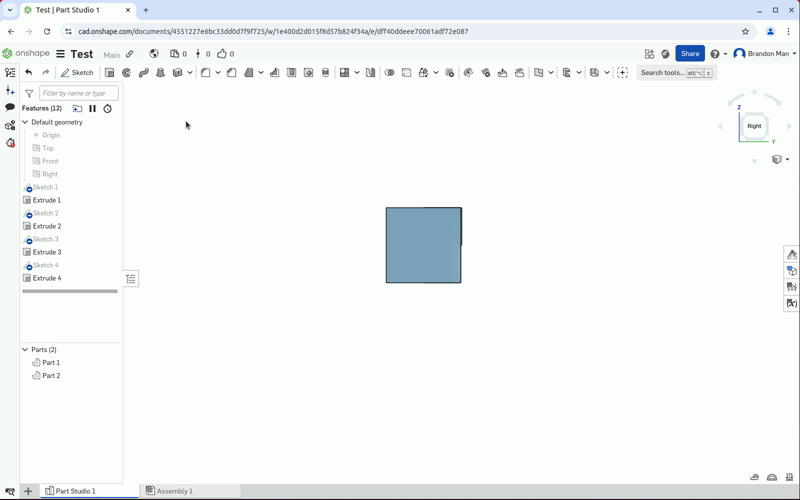
key(shift+h)
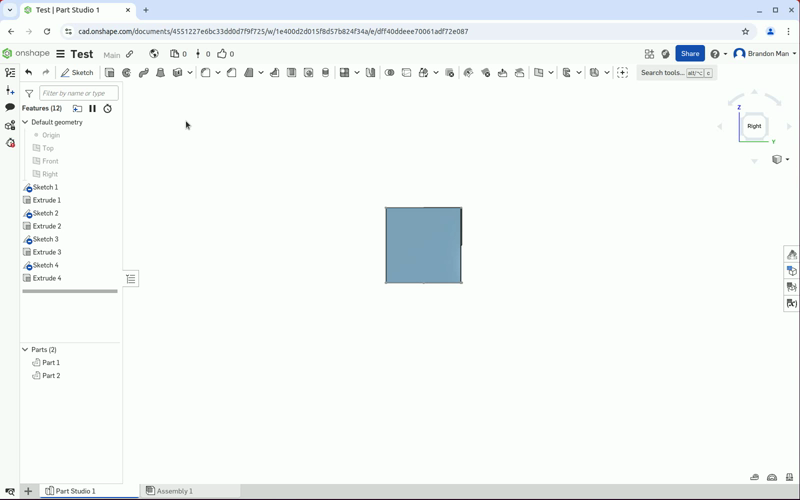
key(shift+7)
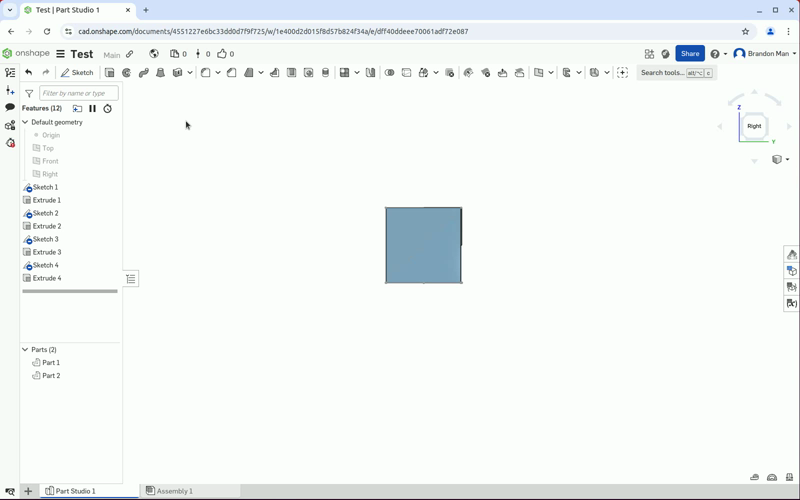
key(right, 2)
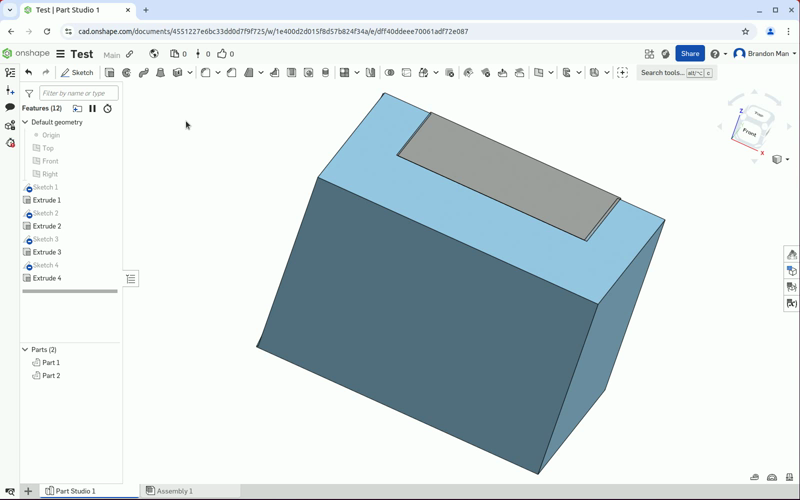
key(down, 2)
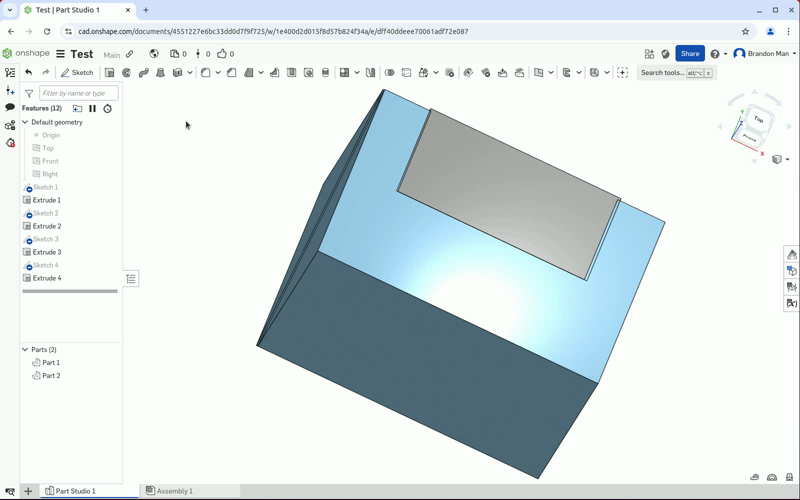
key(up, 2)
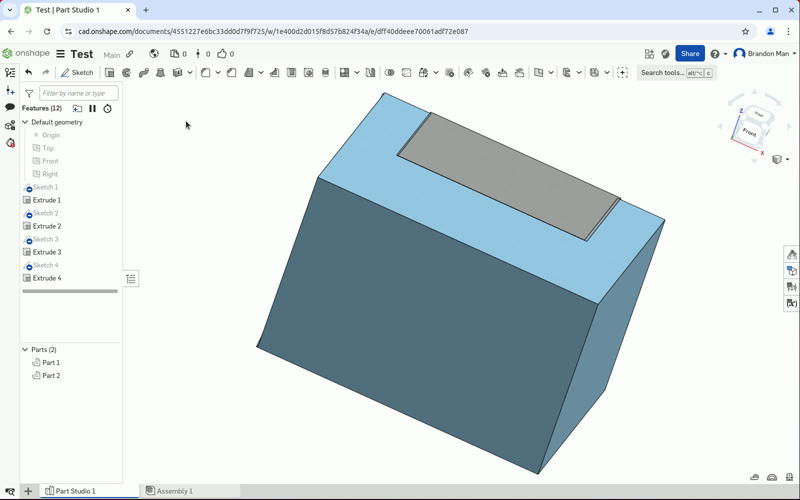
key(left, 2)
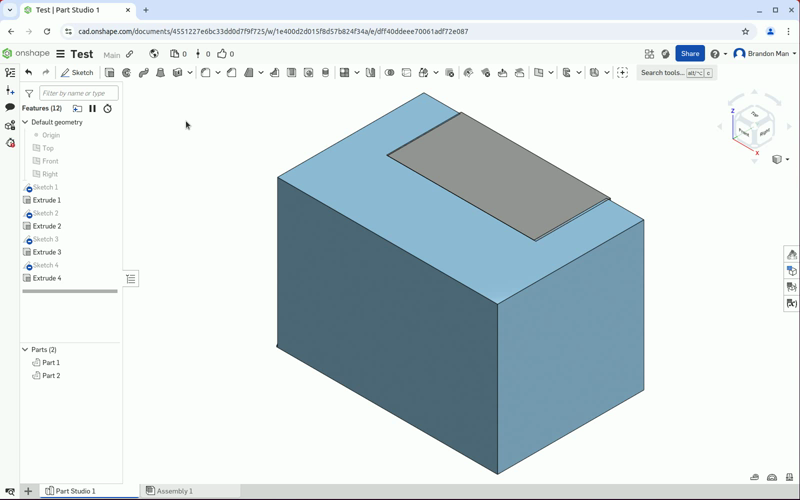
mouse_move(73, 189)
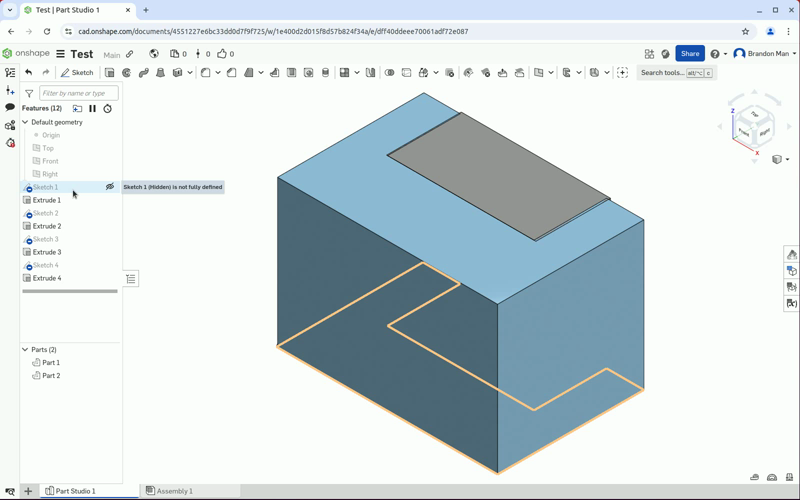
click(73, 189)